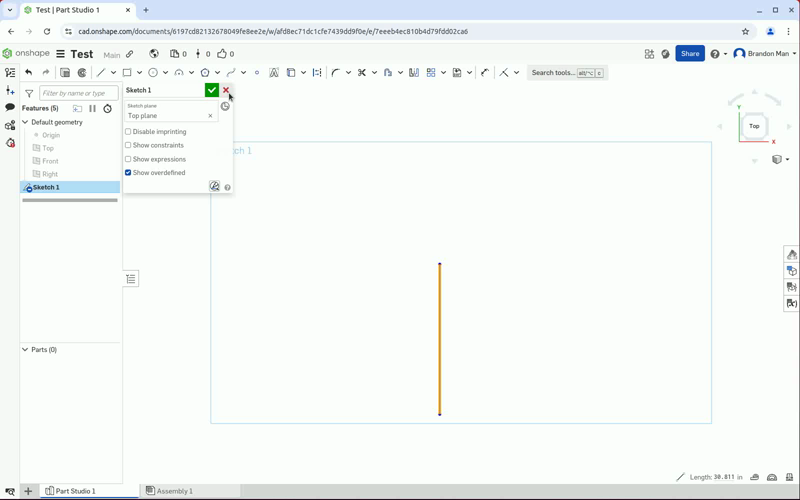
key(shift+h)
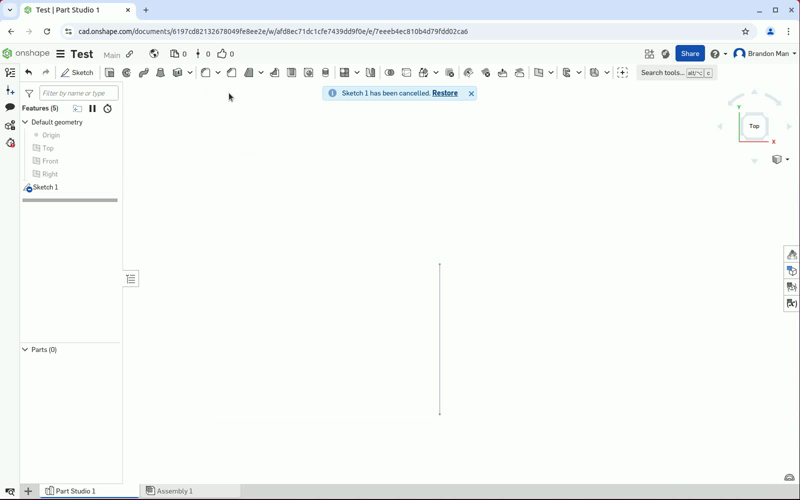
key(shift+s)
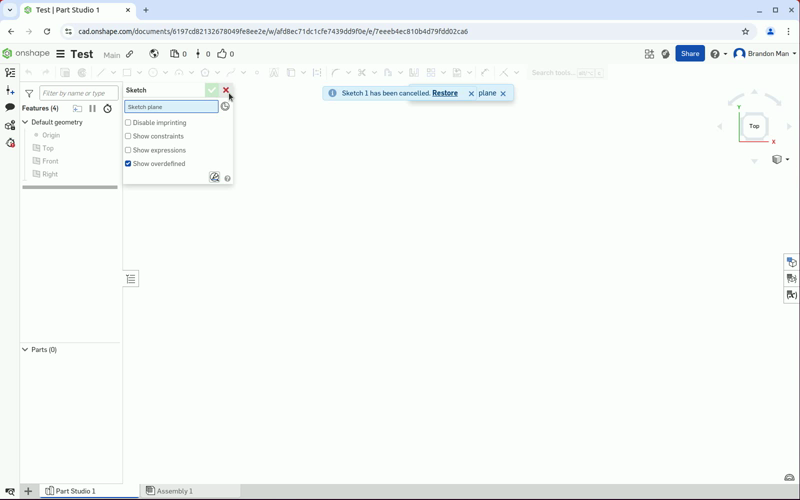
mouse_move(73, 150)
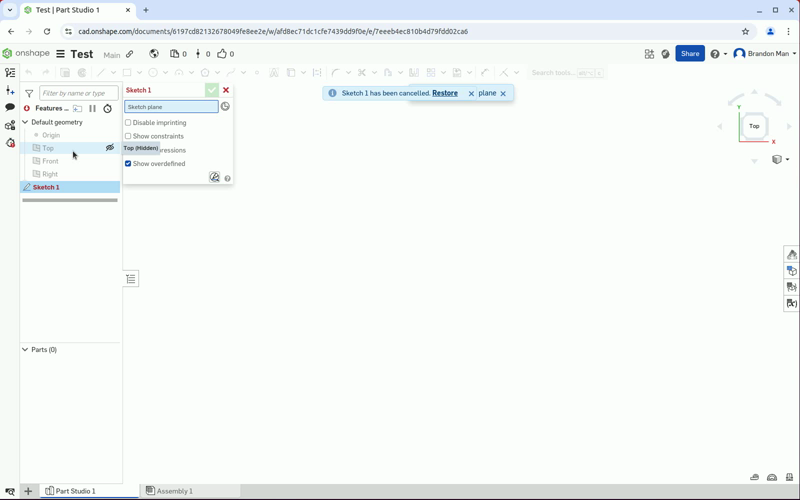
click(73, 150)
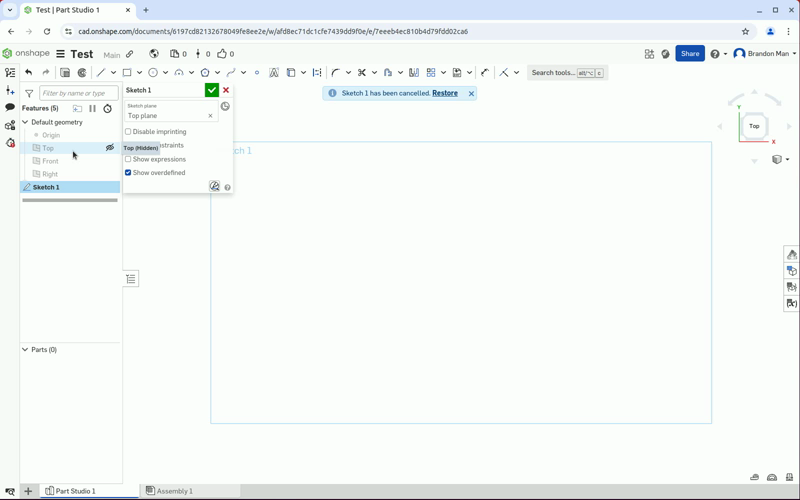
mouse_move(73, 352)
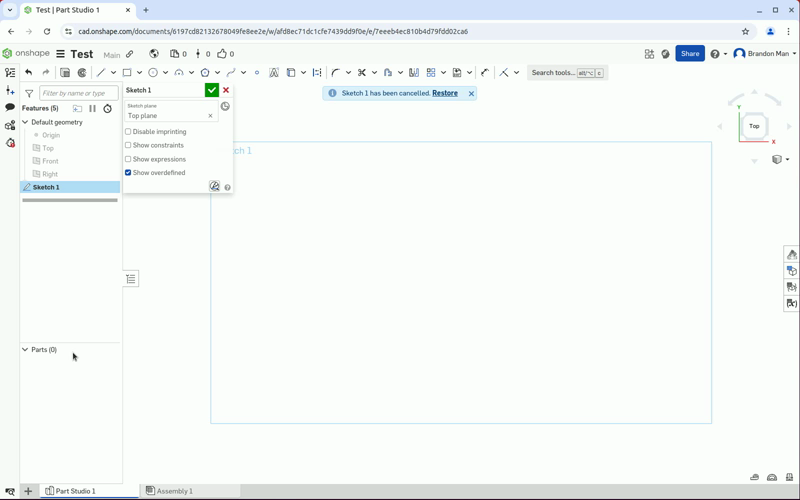
key(y)
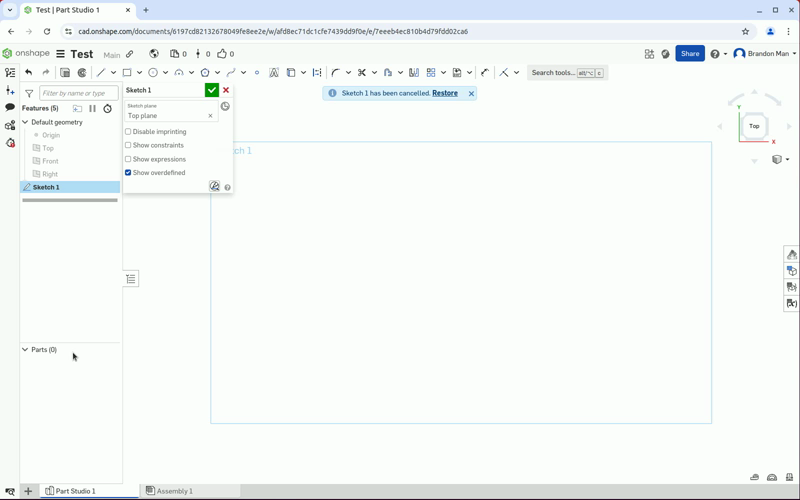
key(l)
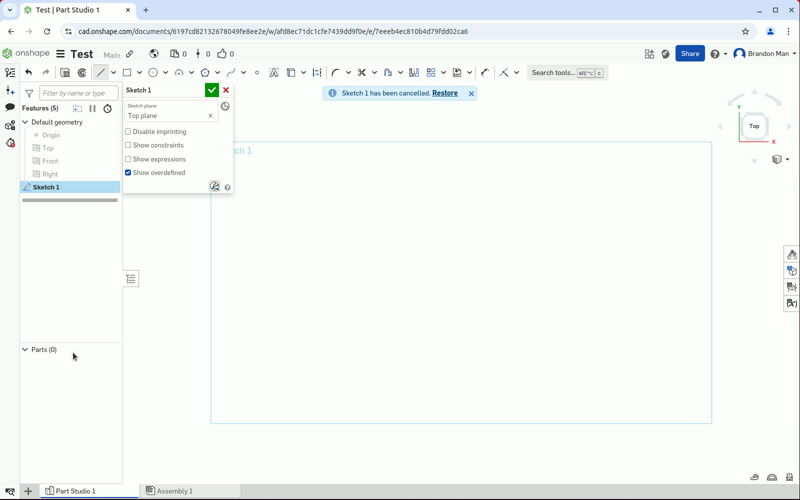
key_down(shift)
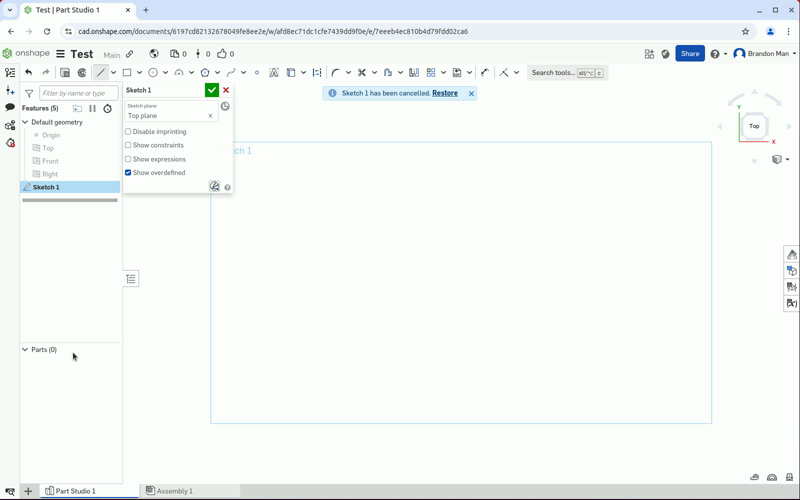
mouse_move(460, 279)
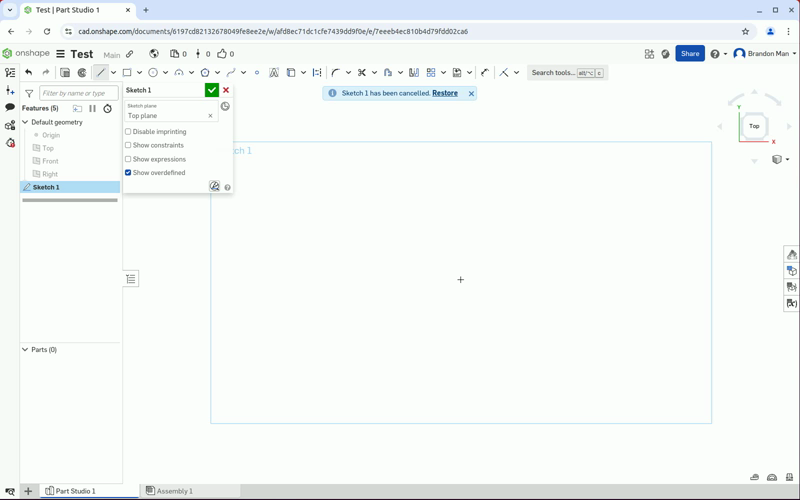
click(460, 279)
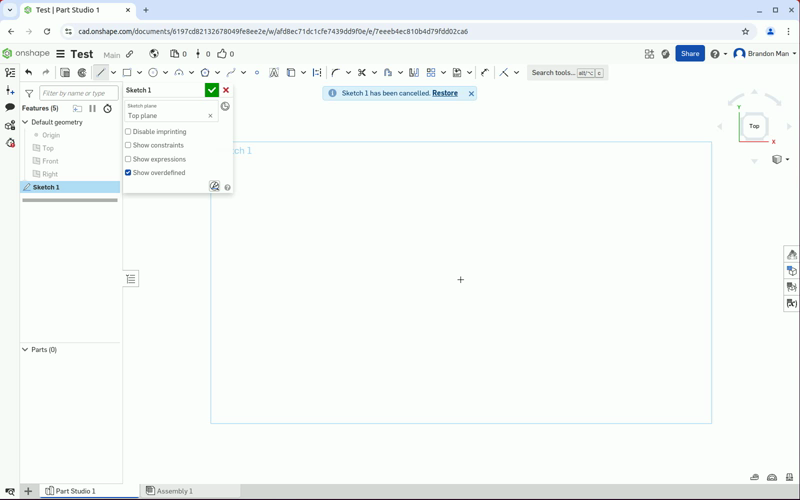
key_up(shift)
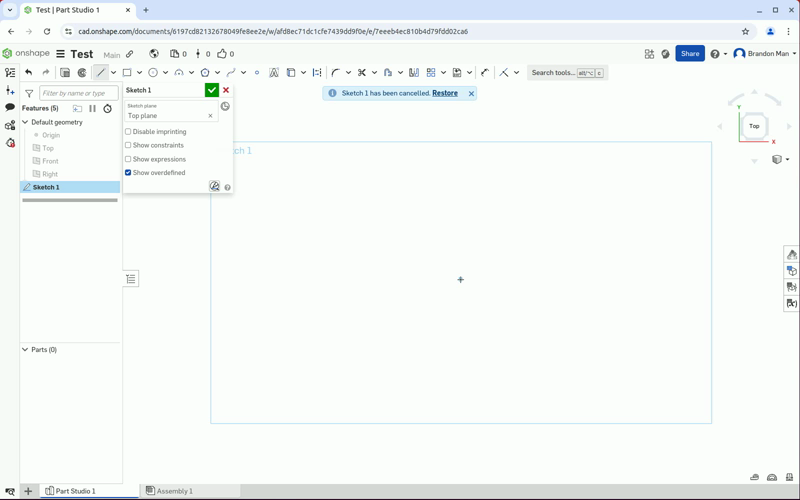
key_down(shift)
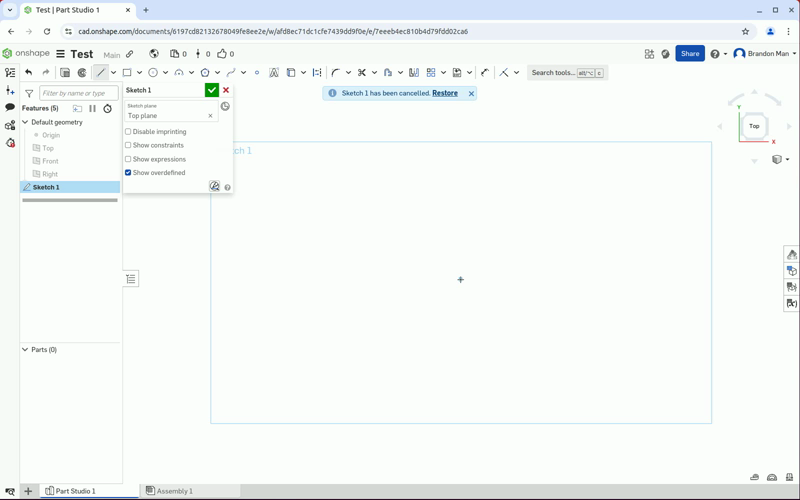
mouse_move(490, 279)
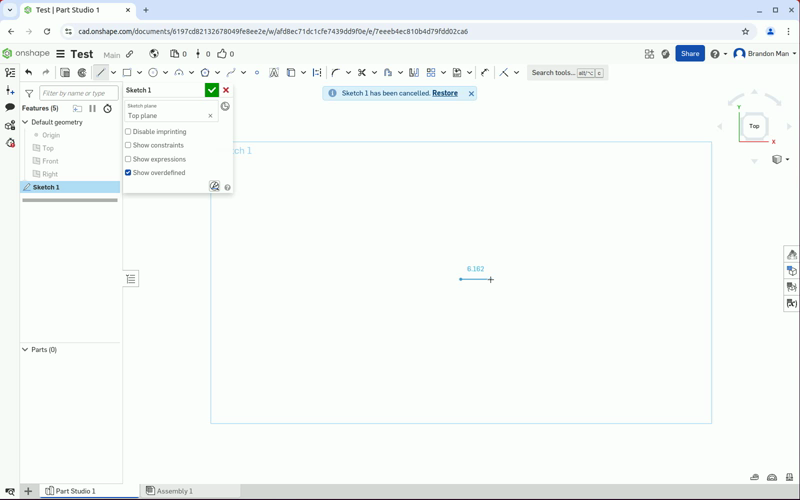
mouse_move(470, 279)
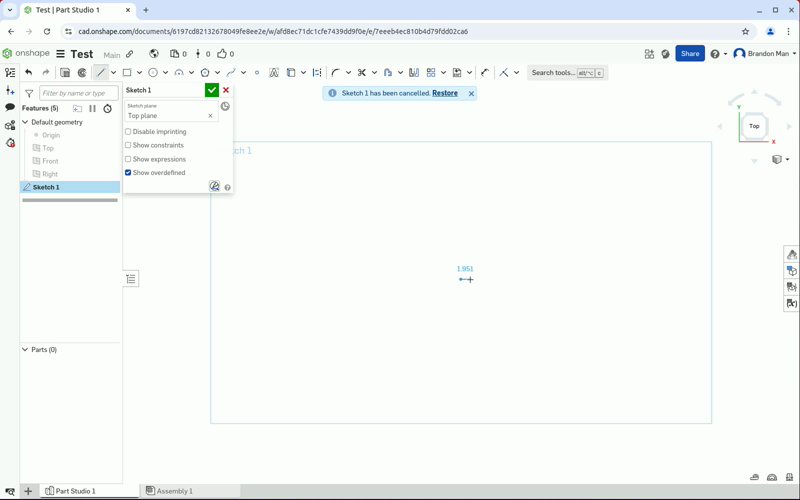
click(470, 279)
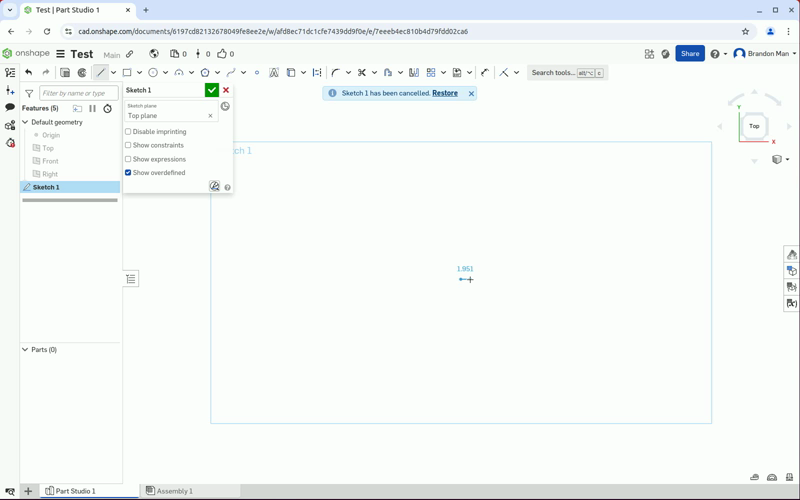
key_up(shift)
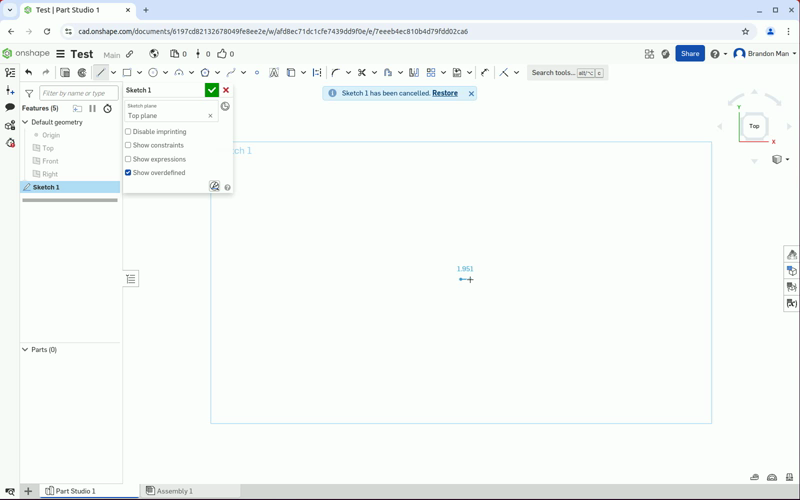
key_down(shift)
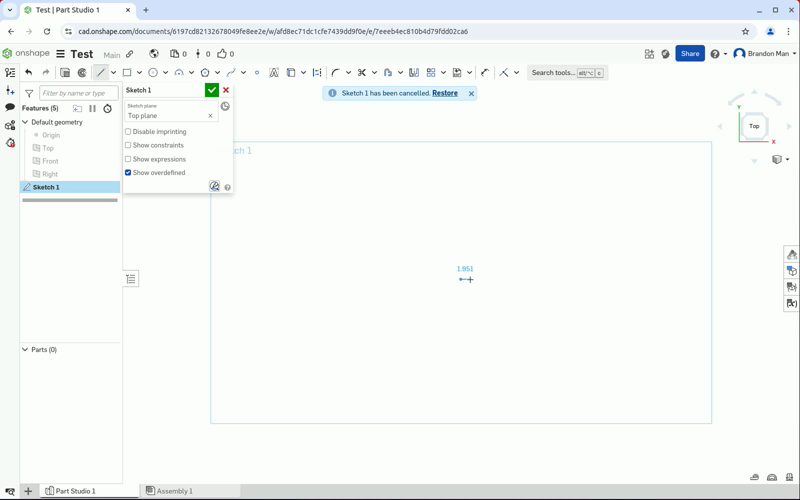
mouse_move(470, 170)
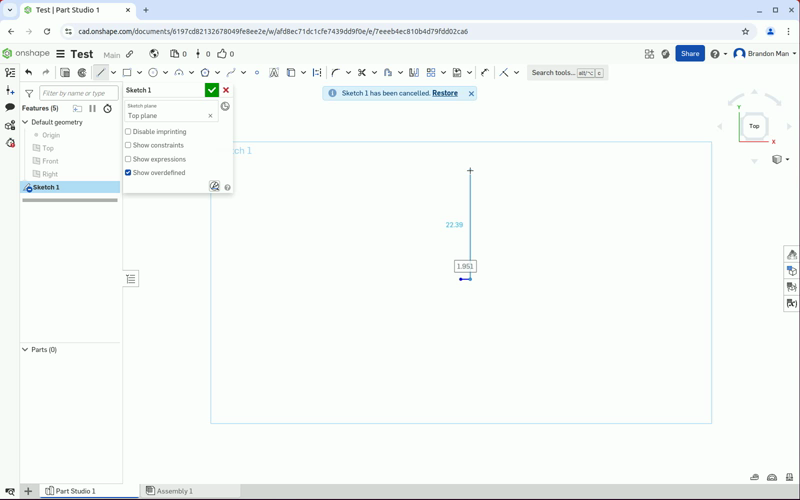
click(470, 170)
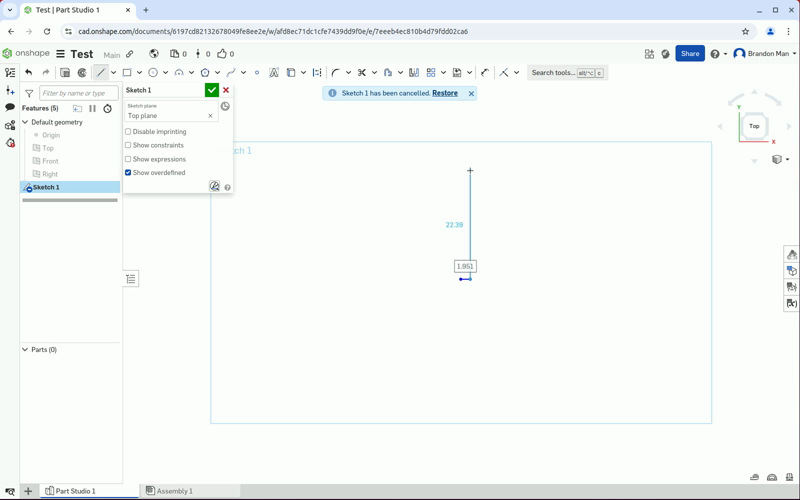
key_up(shift)
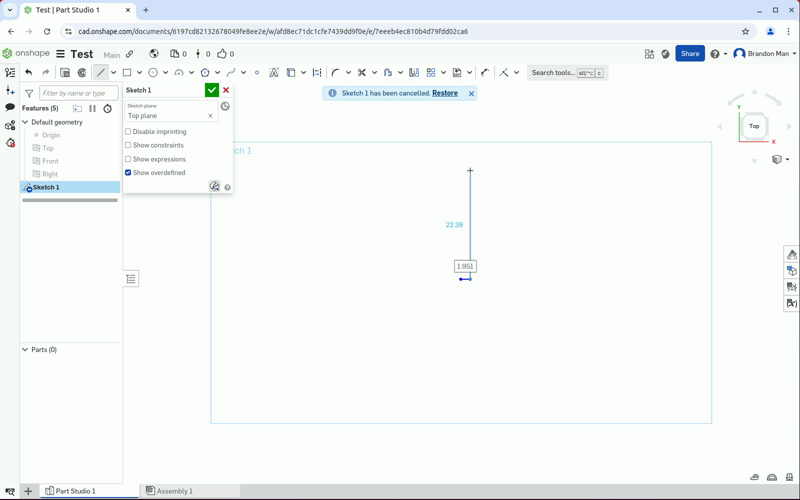
key_down(shift)
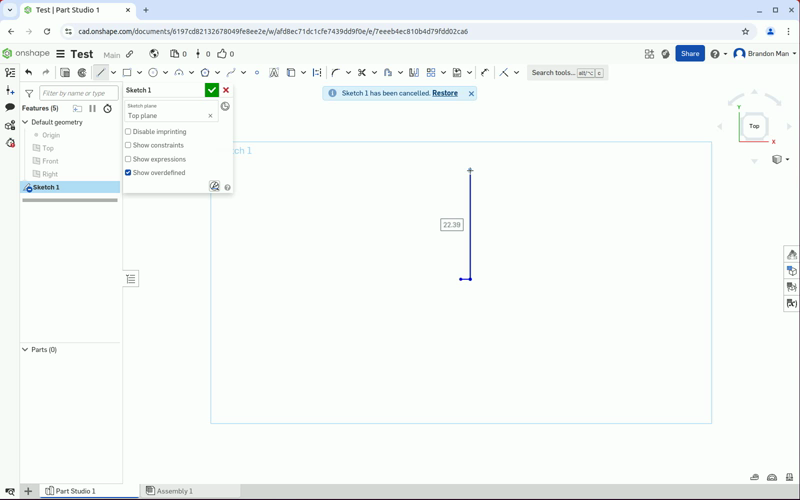
mouse_move(500, 170)
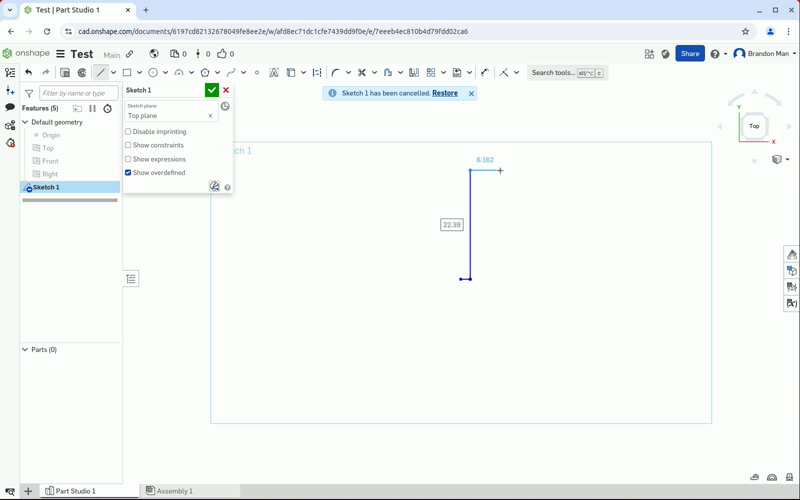
mouse_move(460, 170)
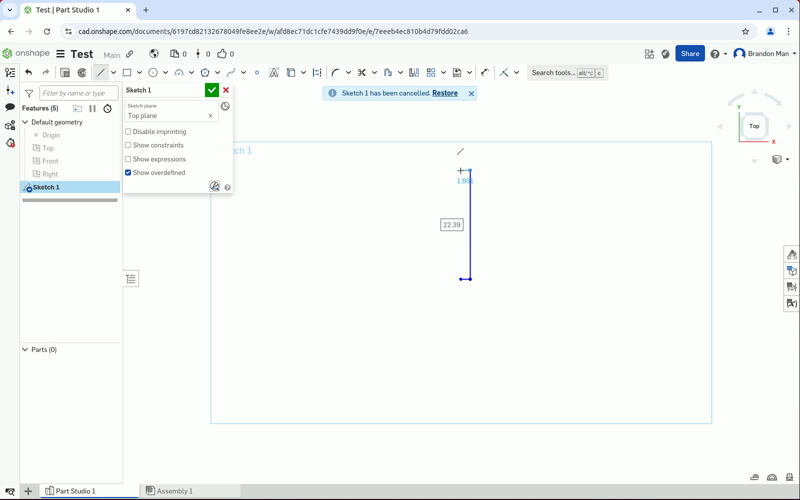
click(460, 170)
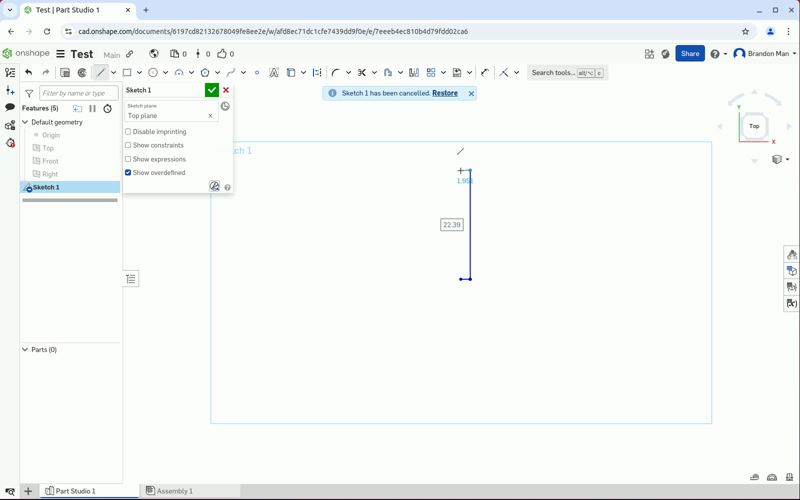
key_up(shift)
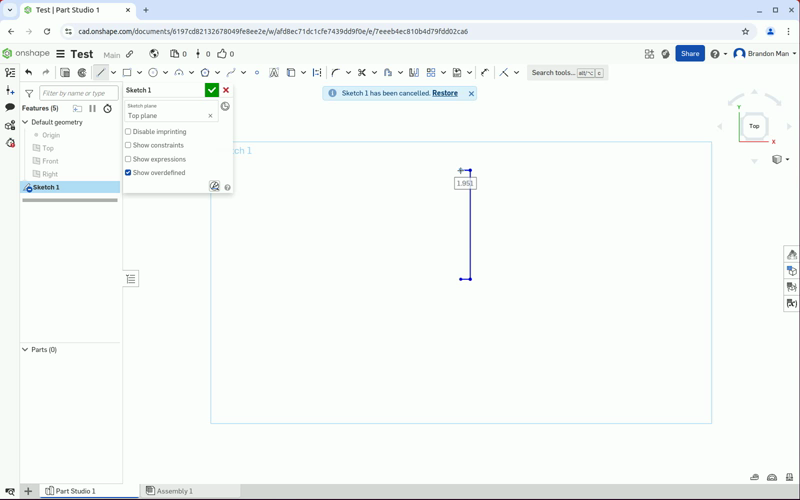
key_down(shift)
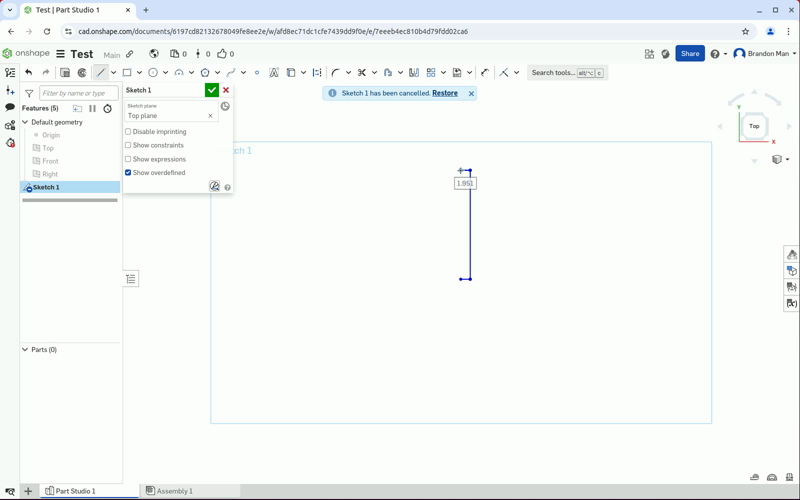
mouse_move(460, 279)
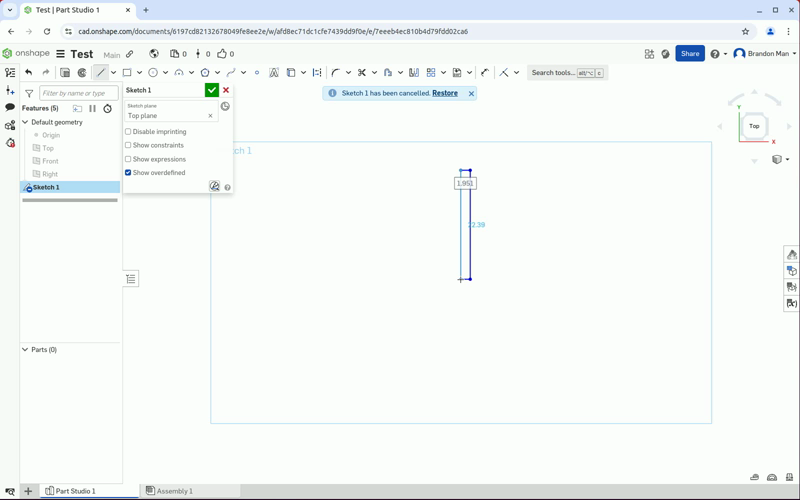
key_up(shift)
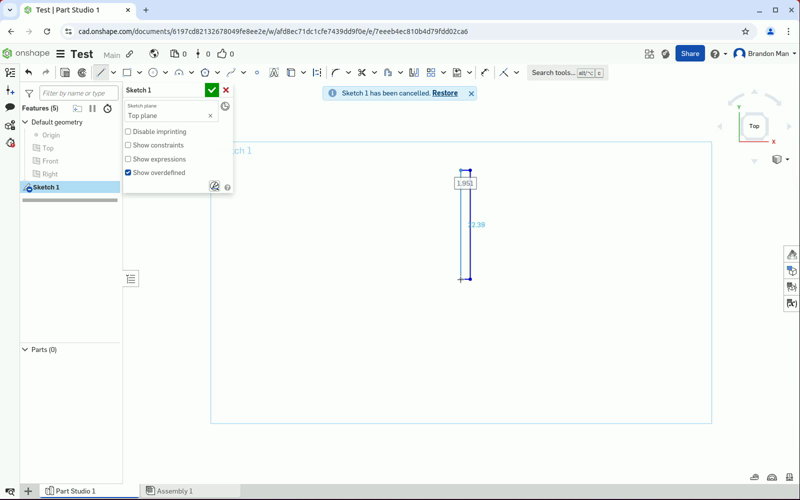
click(460, 279)
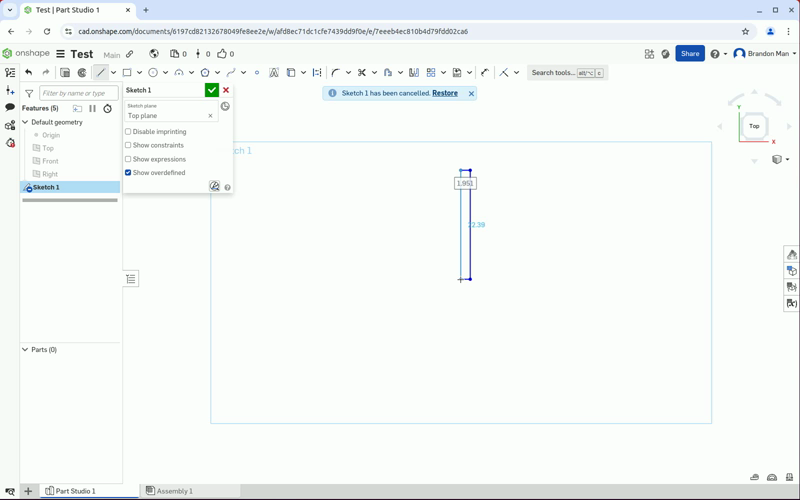
key(esc)
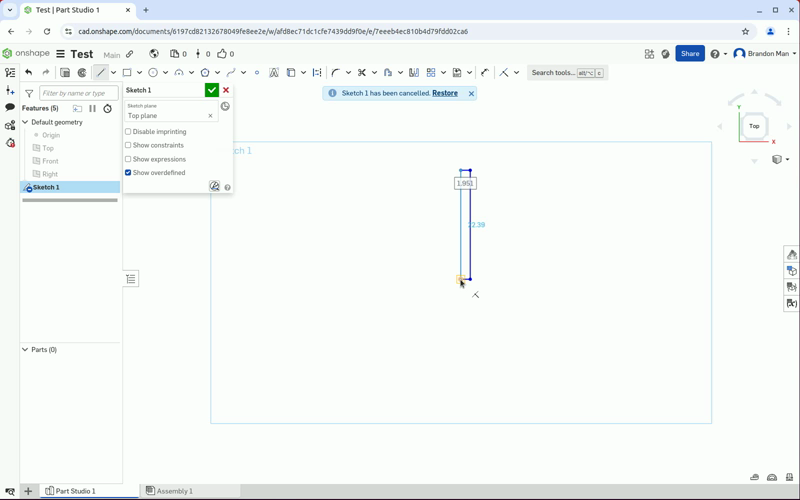
mouse_move(466, 248)
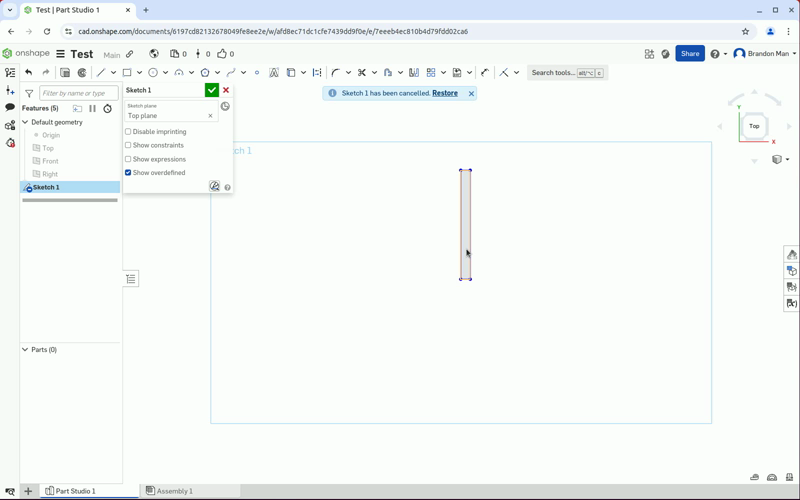
scroll(6)
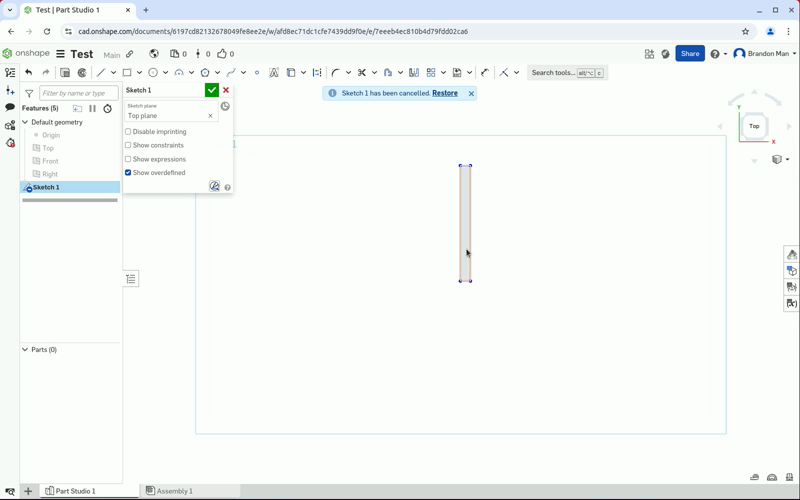
scroll(6)
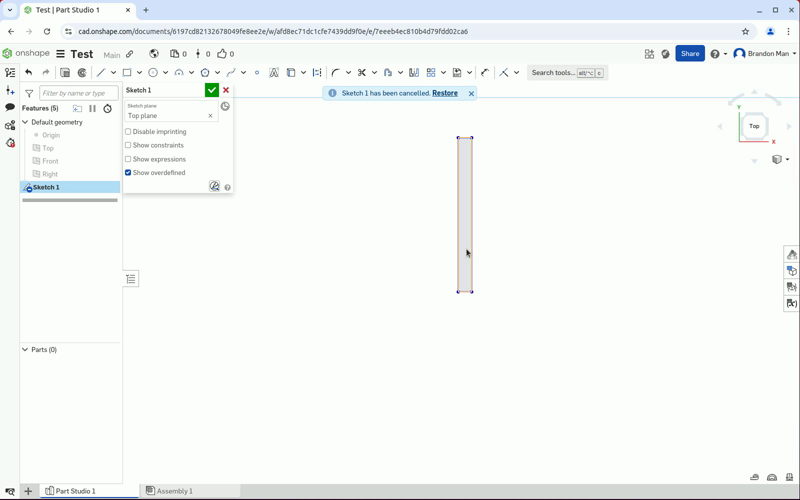
scroll(6)
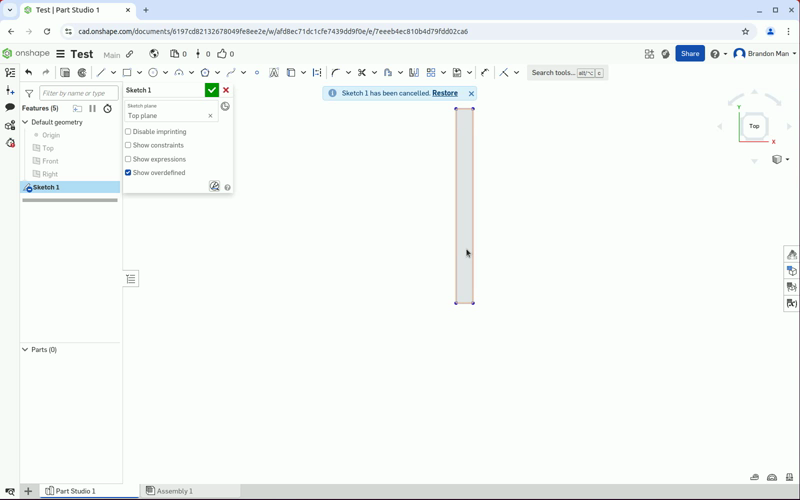
scroll(6)
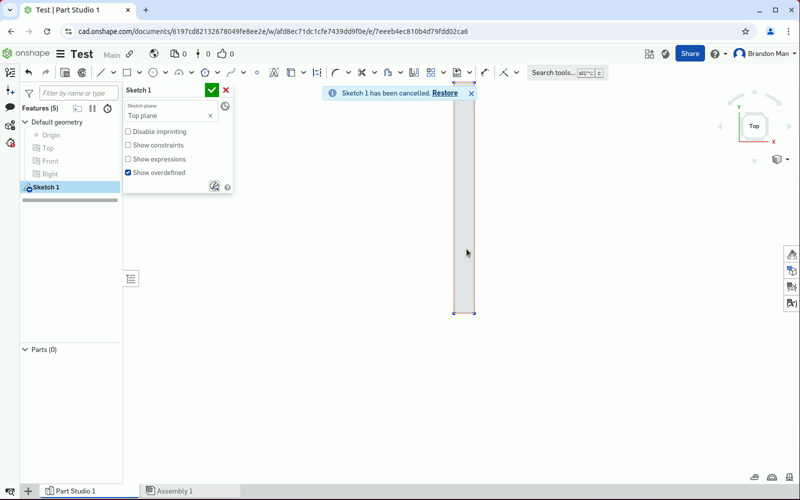
scroll(6)
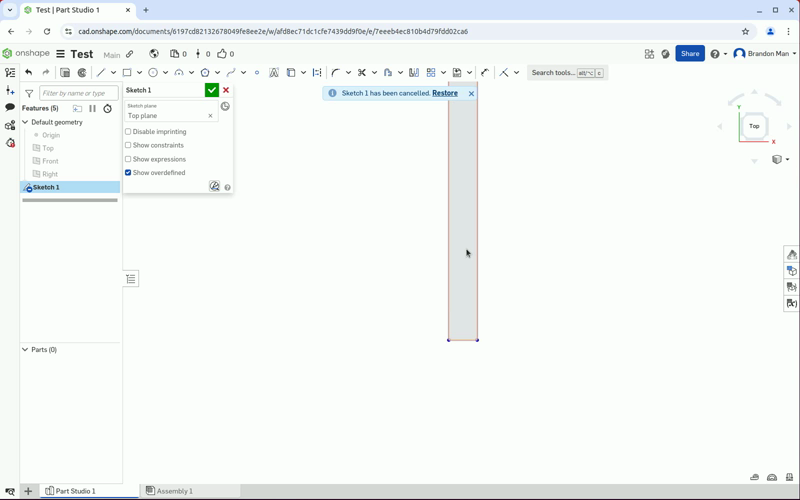
scroll(6)
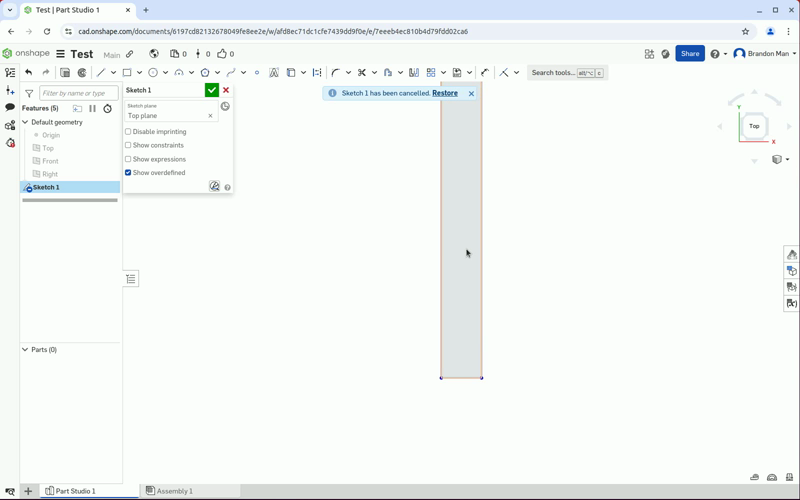
scroll(6)
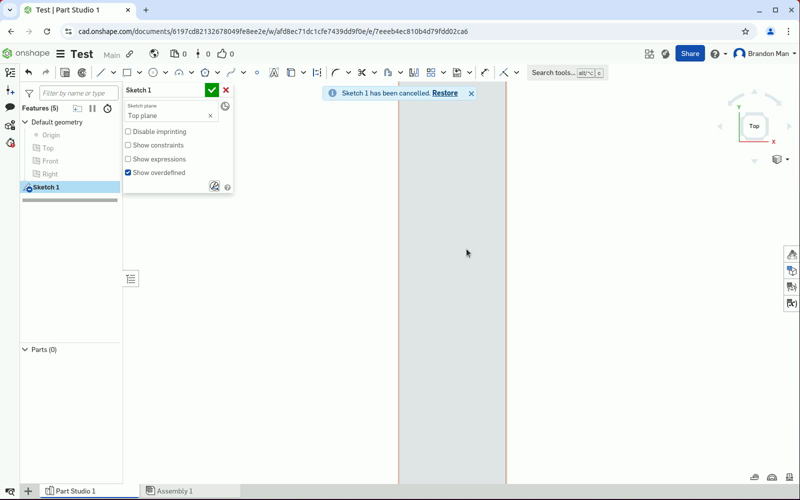
click(466, 248)
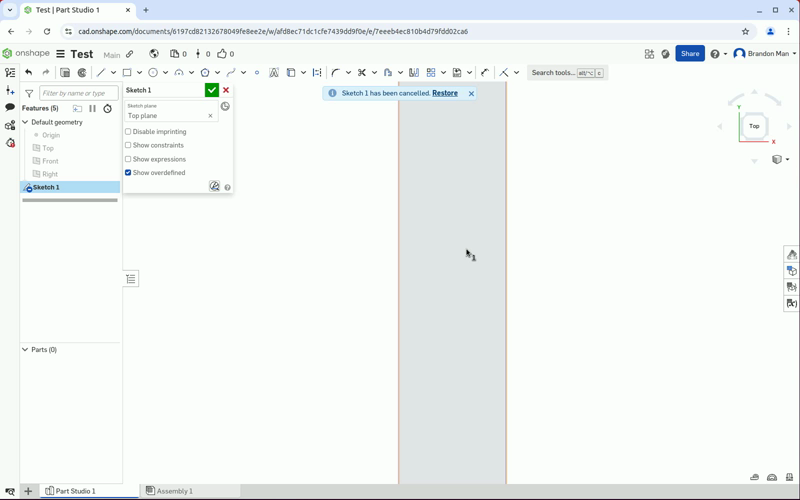
scroll(-6)
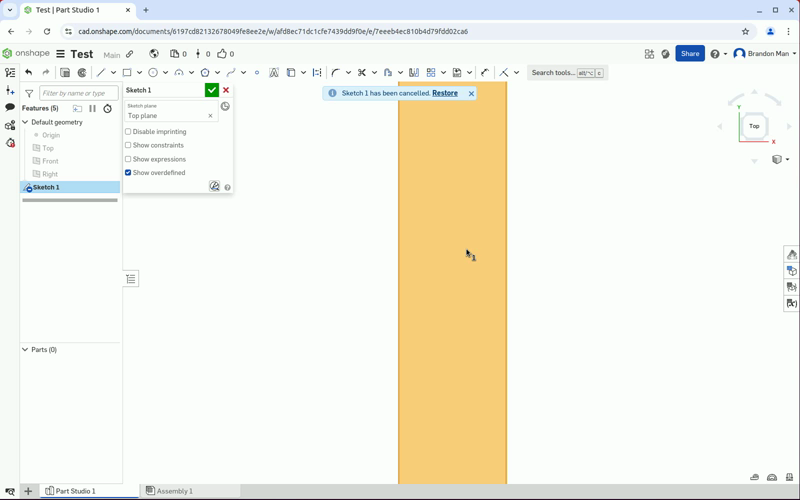
scroll(-6)
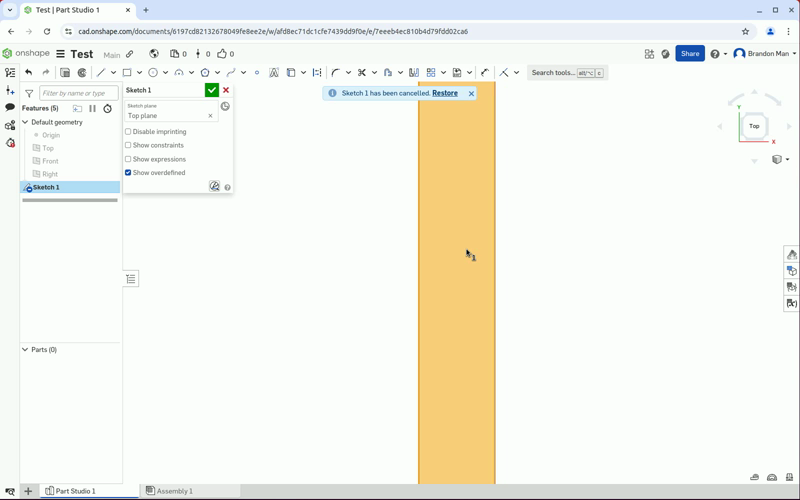
scroll(-6)
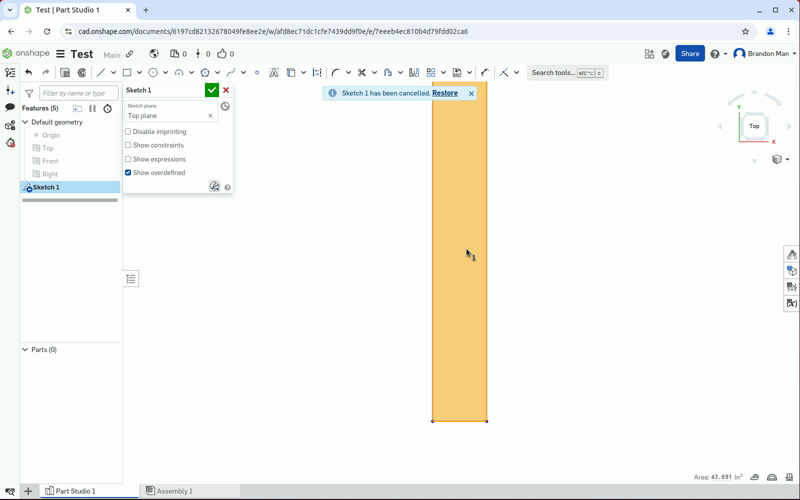
scroll(-6)
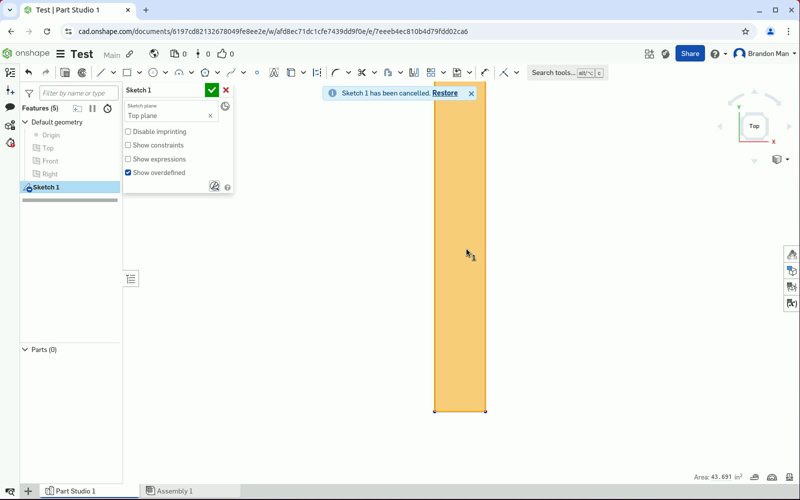
scroll(-6)
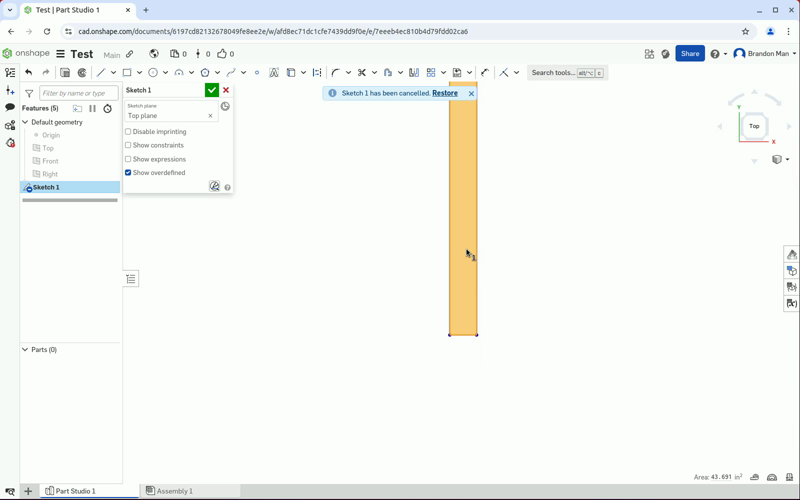
scroll(-6)
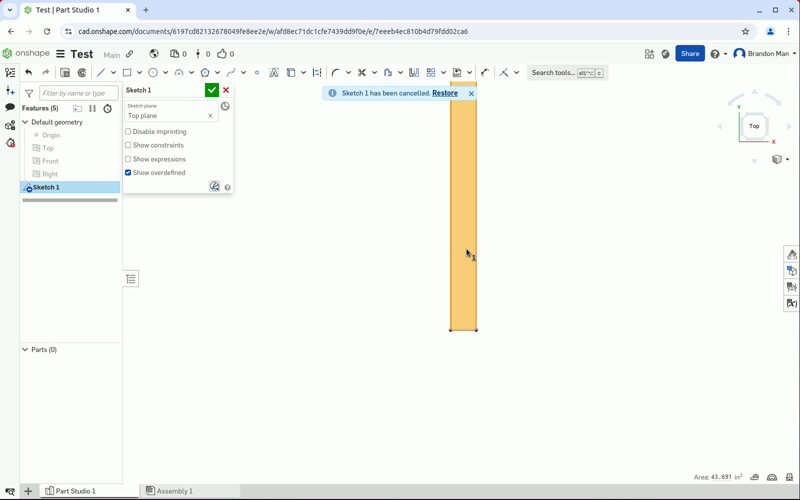
scroll(-6)
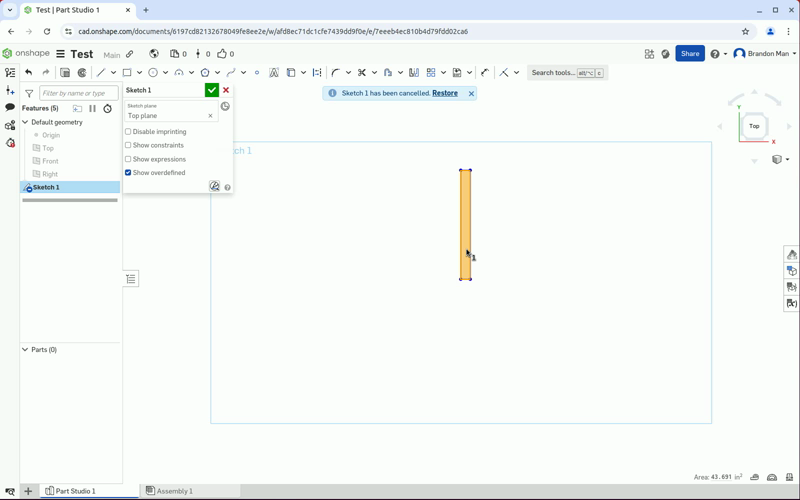
mouse_move(73, 352)
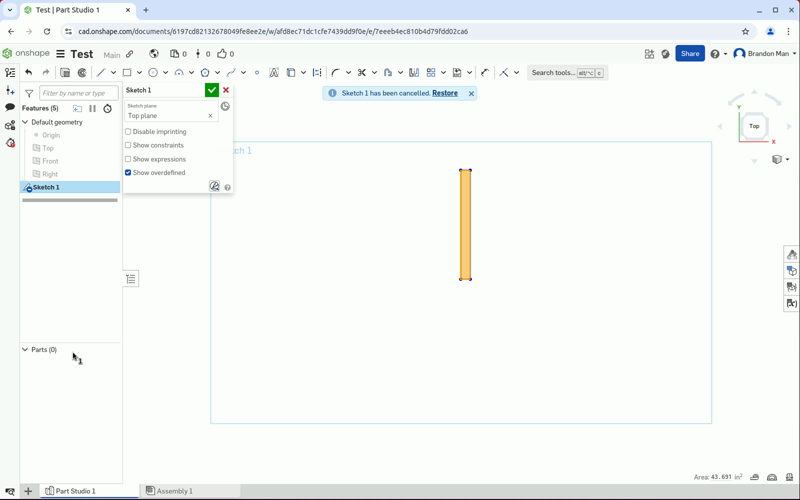
key(shift+y)
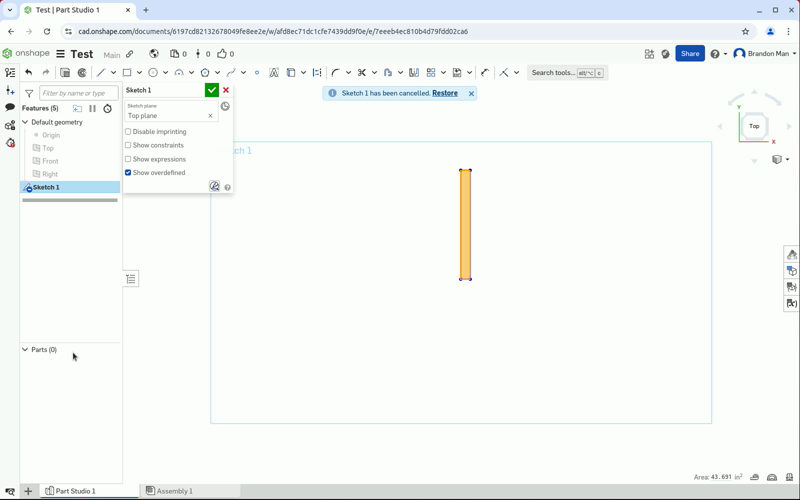
key(shift+e)
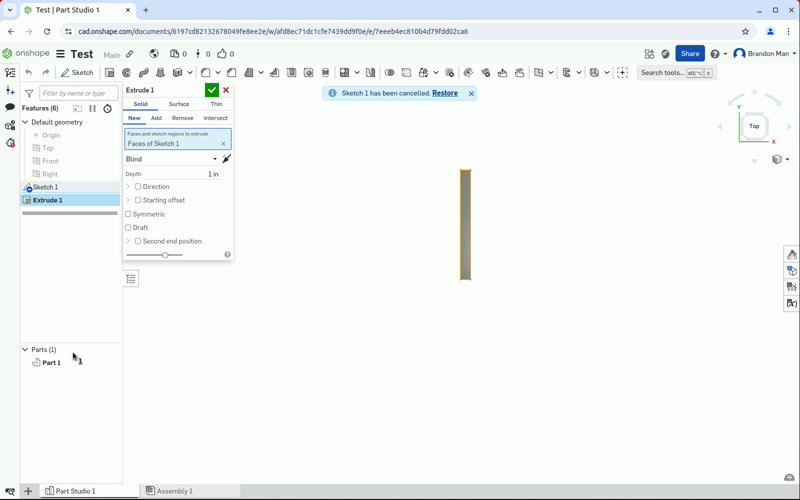
mouse_move(143, 106)
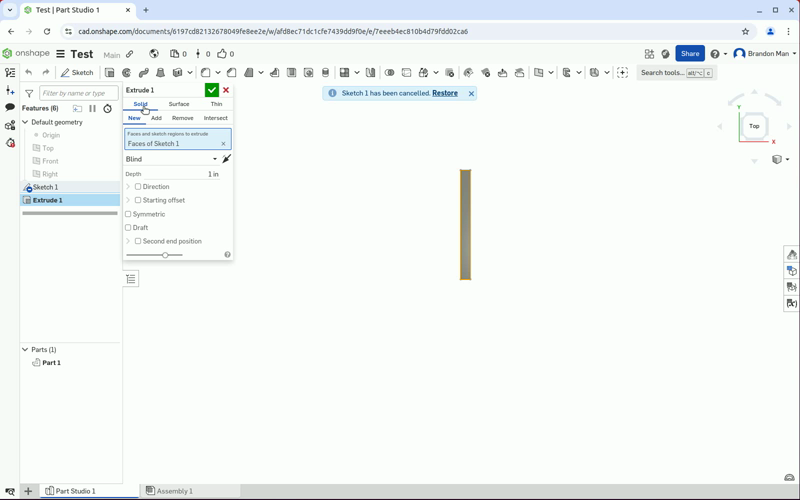
click(143, 106)
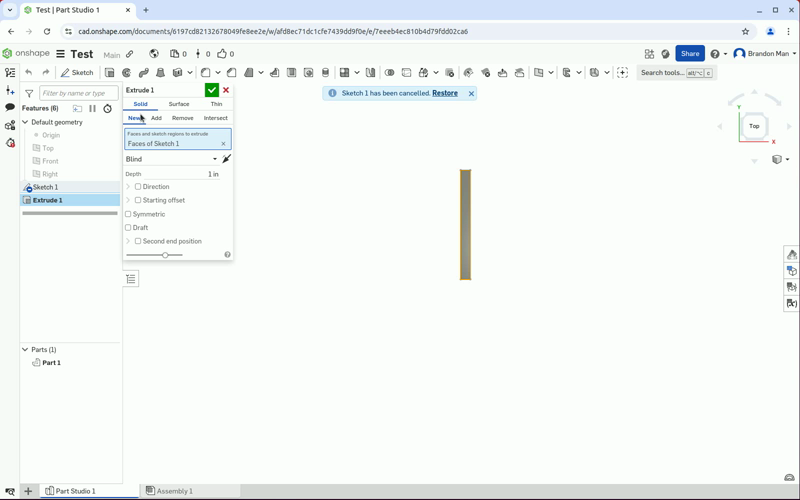
mouse_move(137, 120)
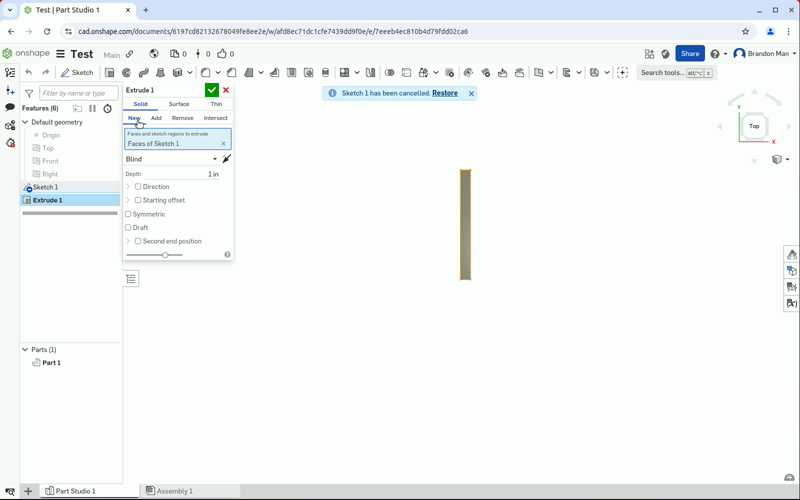
click(137, 120)
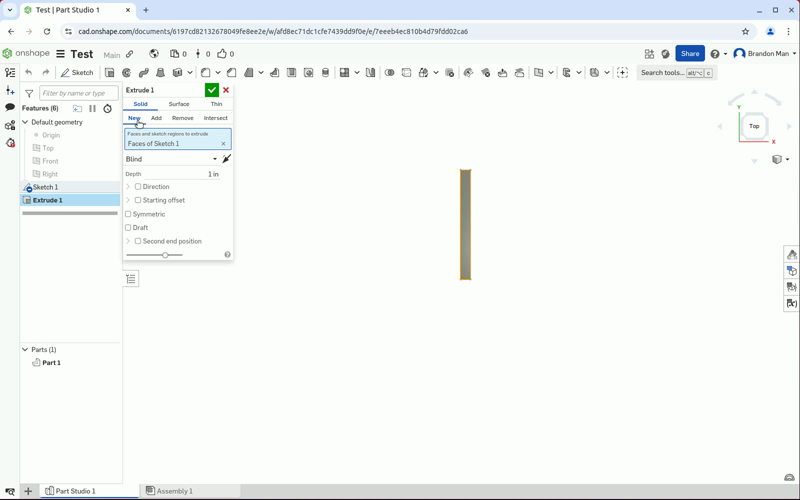
key(tab, 4)
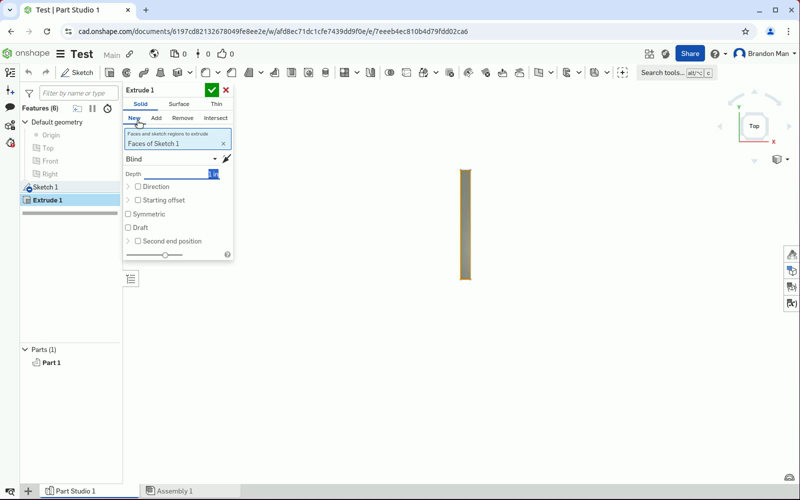
text(0.722)
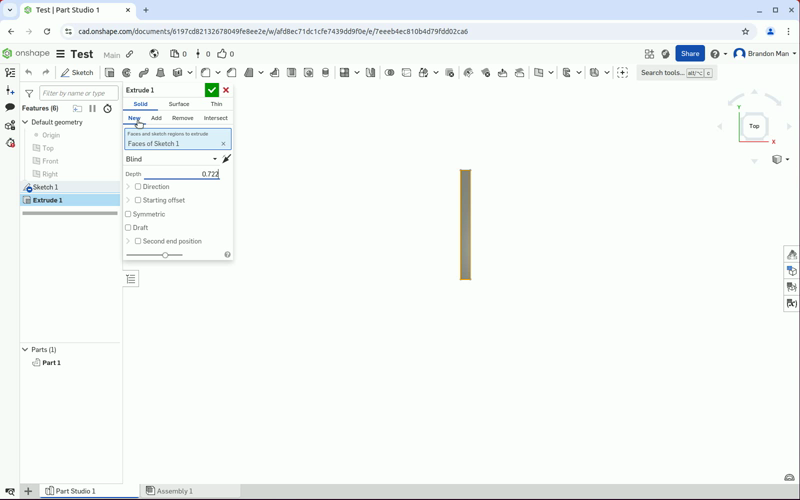
key(enter)
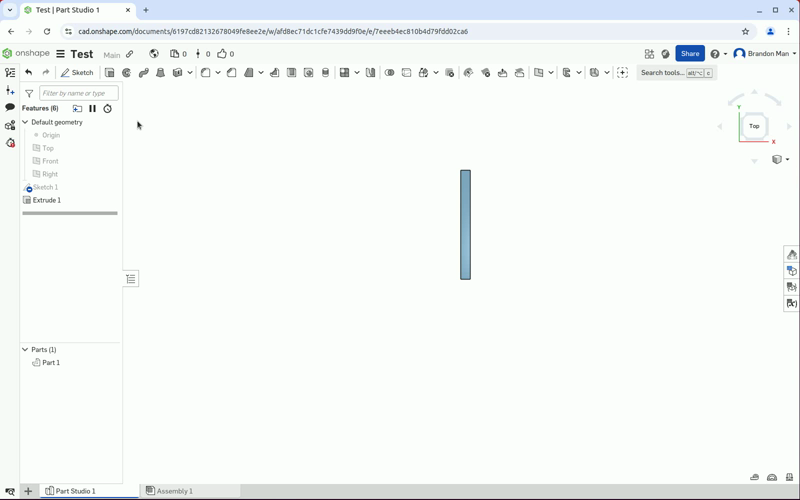
key(shift+h)
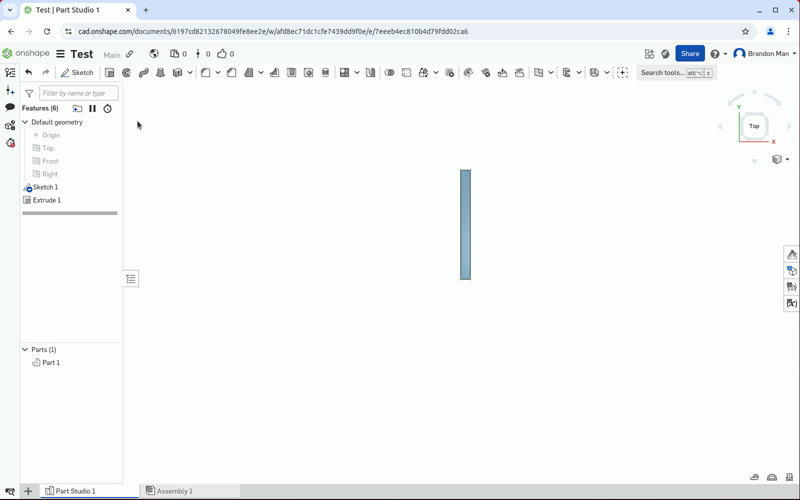
key(shift+h)
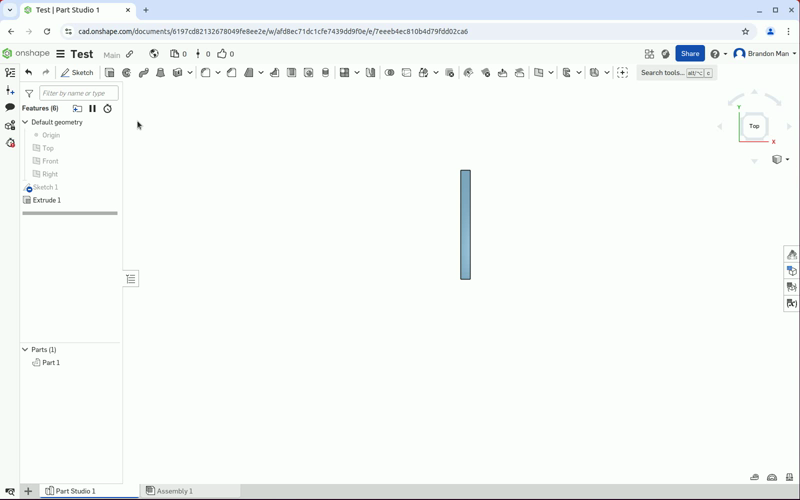
mouse_move(73, 189)
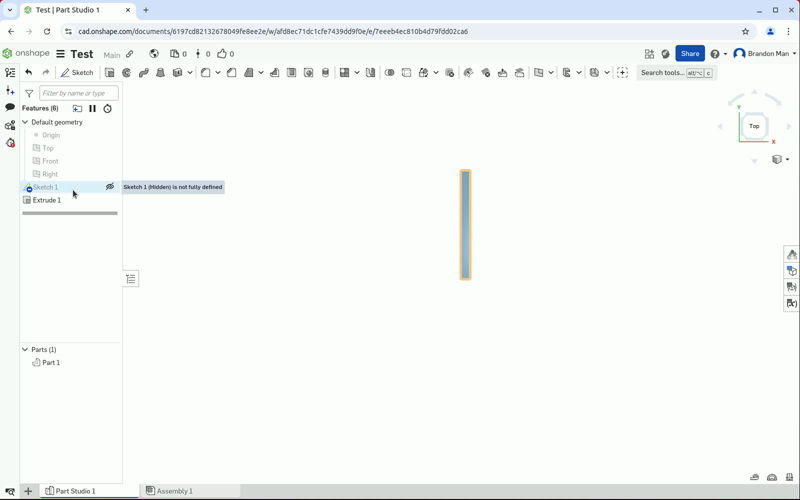
click(73, 189)
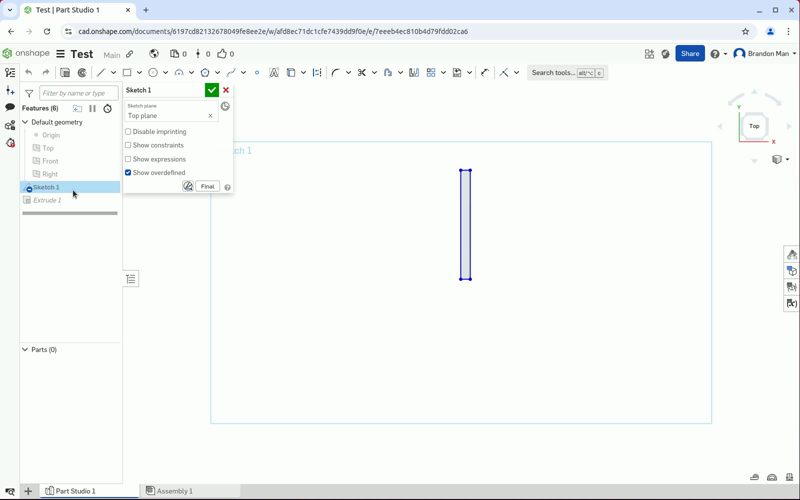
mouse_move(229, 92)
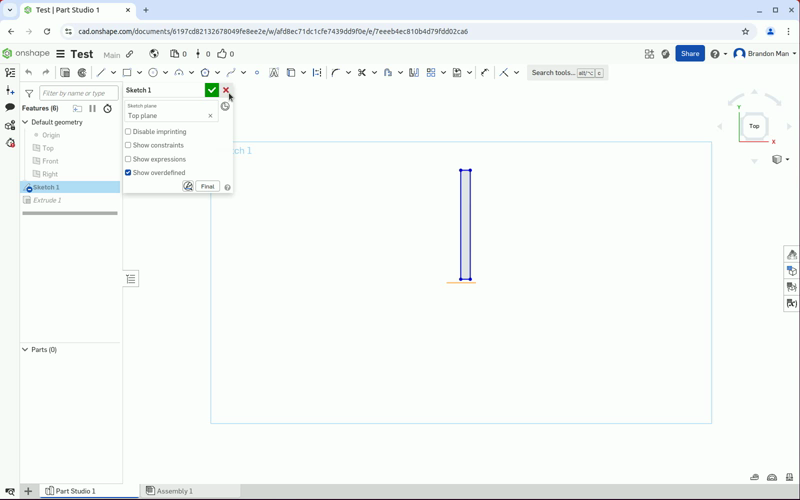
click(229, 92)
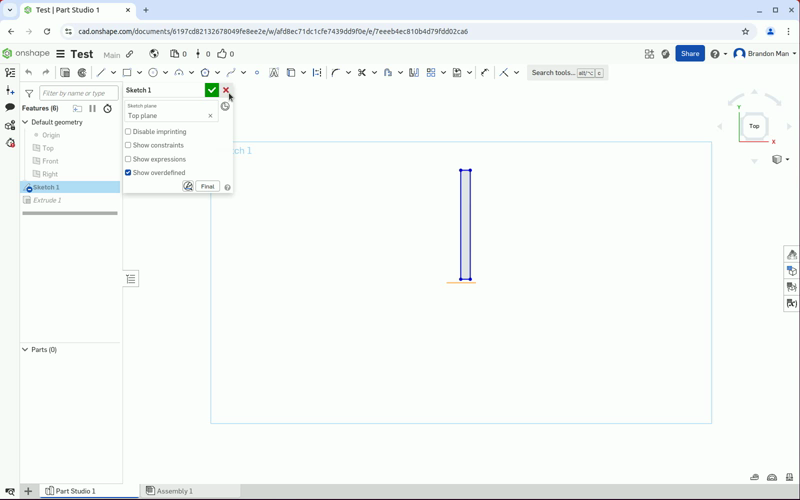
key(shift+s)
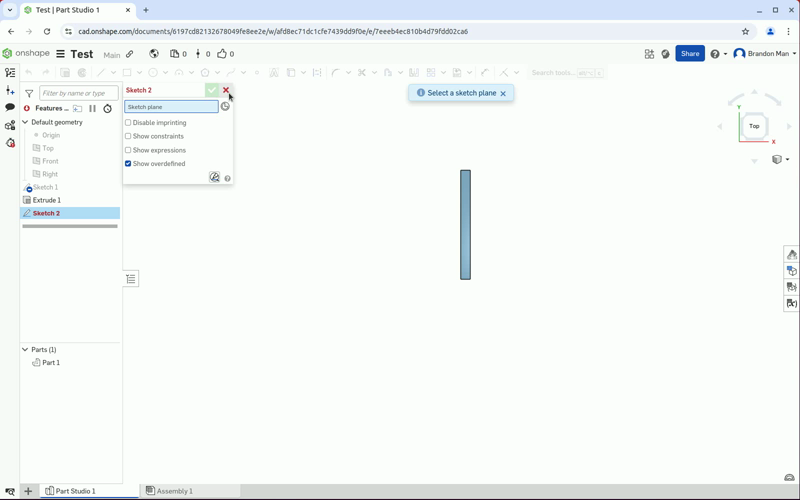
mouse_move(73, 150)
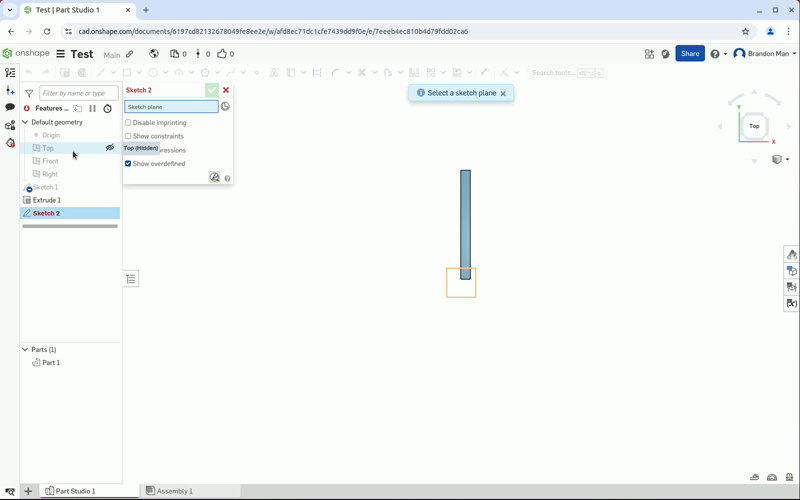
click(73, 150)
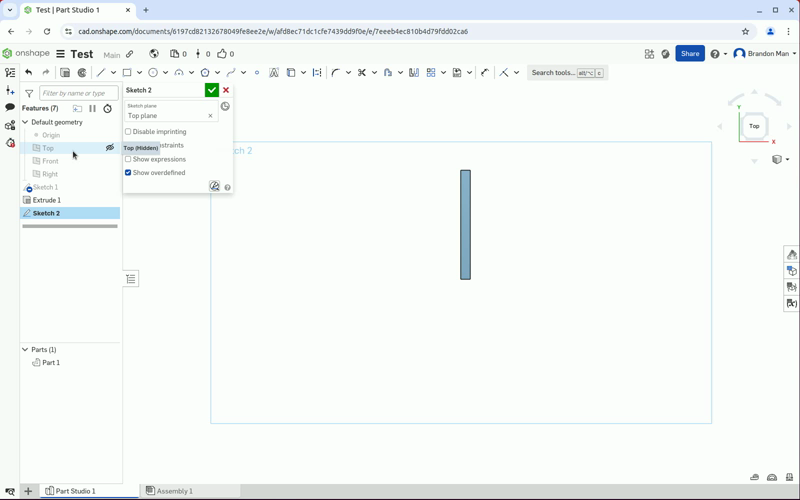
mouse_move(73, 352)
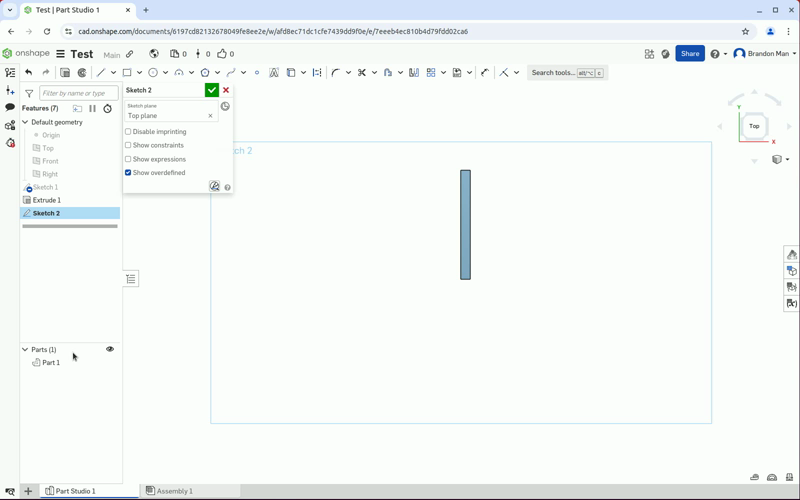
key(y)
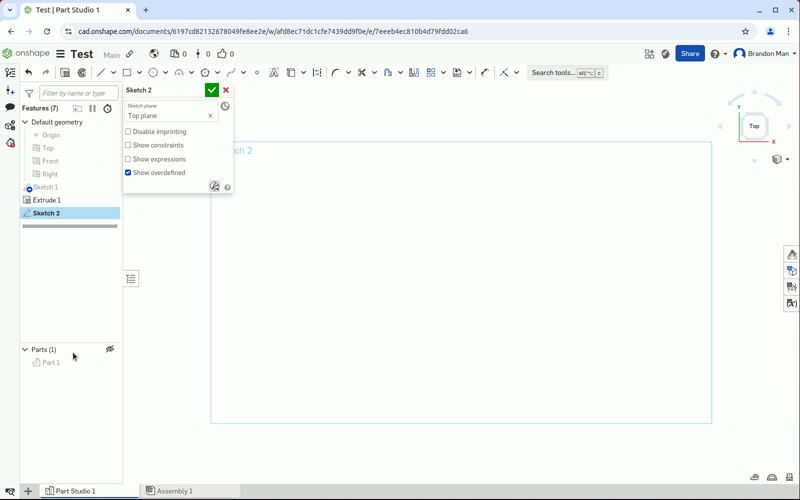
key(l)
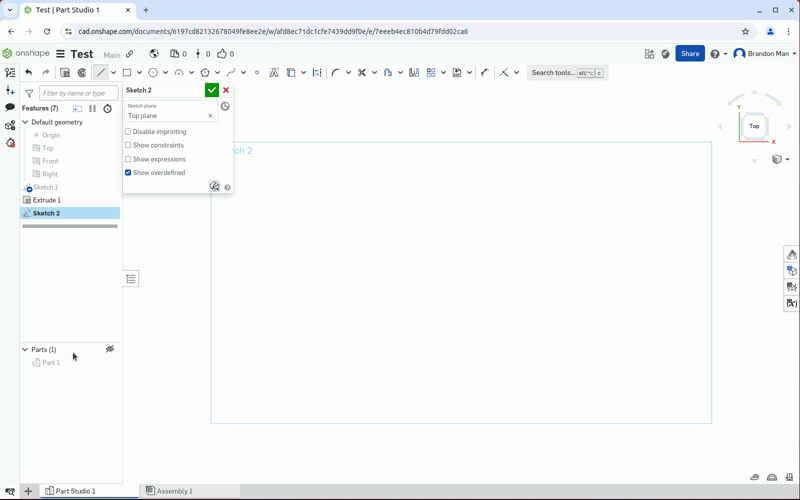
key_down(shift)
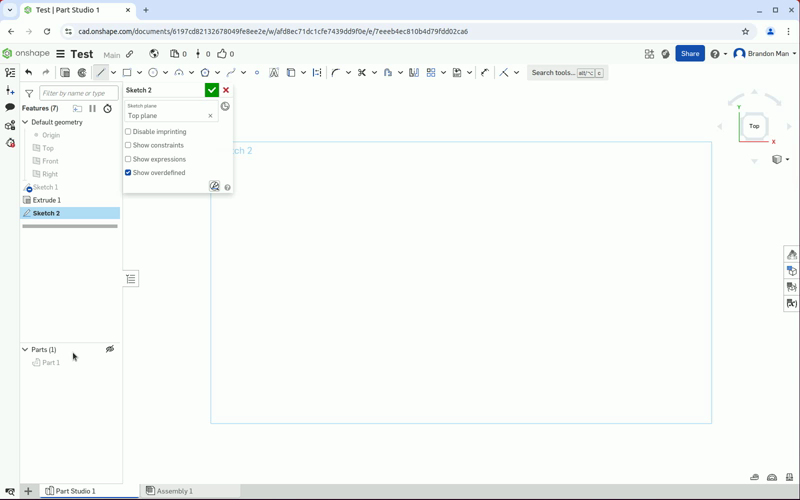
mouse_move(444, 175)
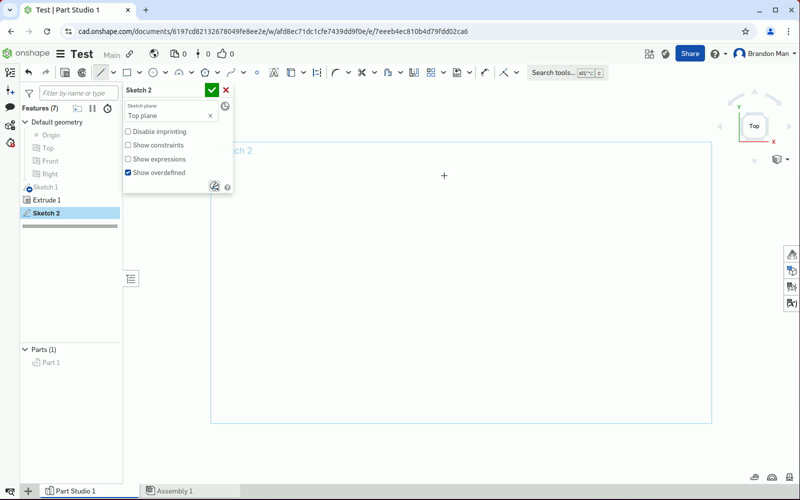
click(444, 175)
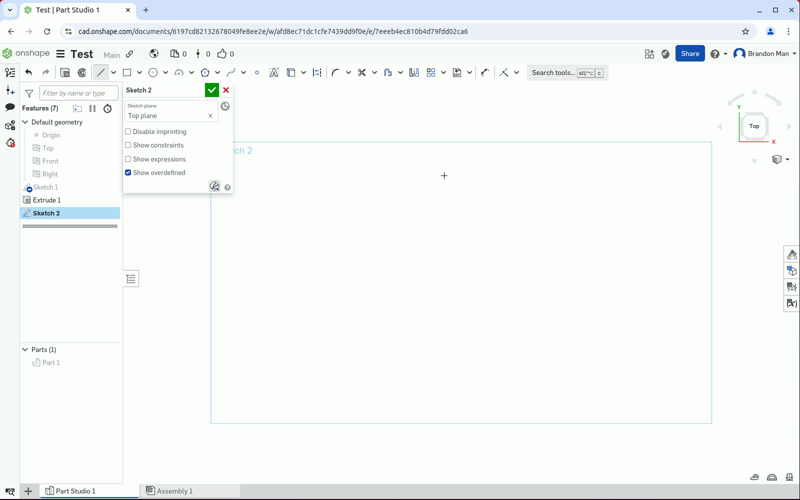
key_up(shift)
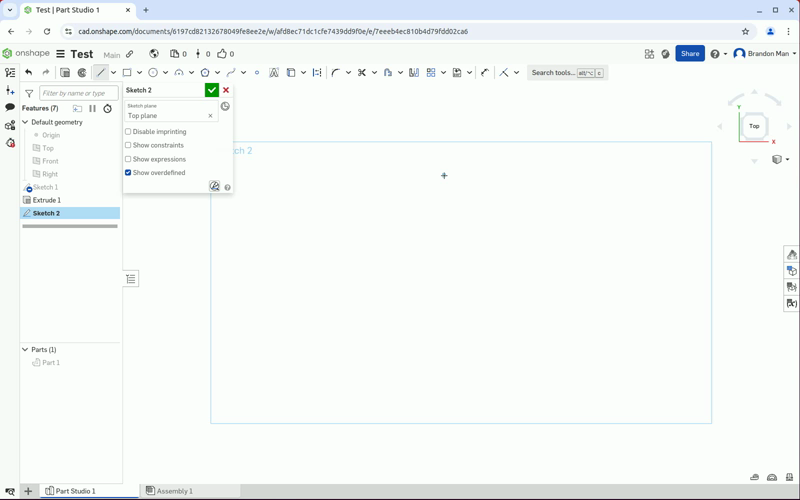
key_down(shift)
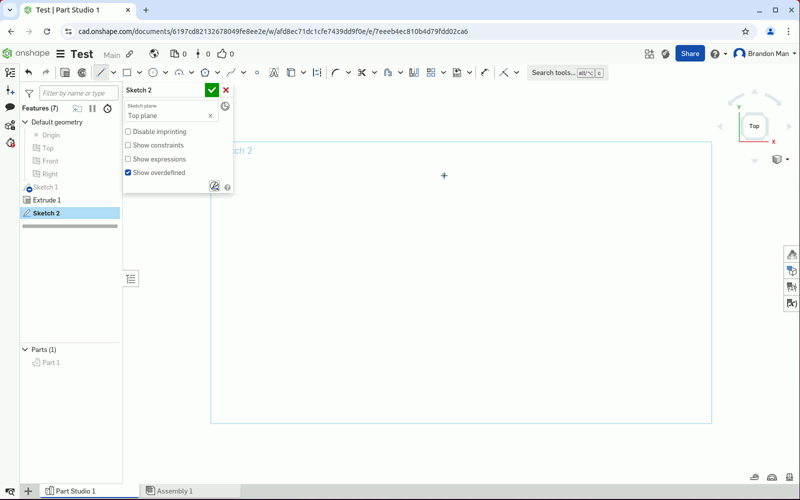
mouse_move(474, 175)
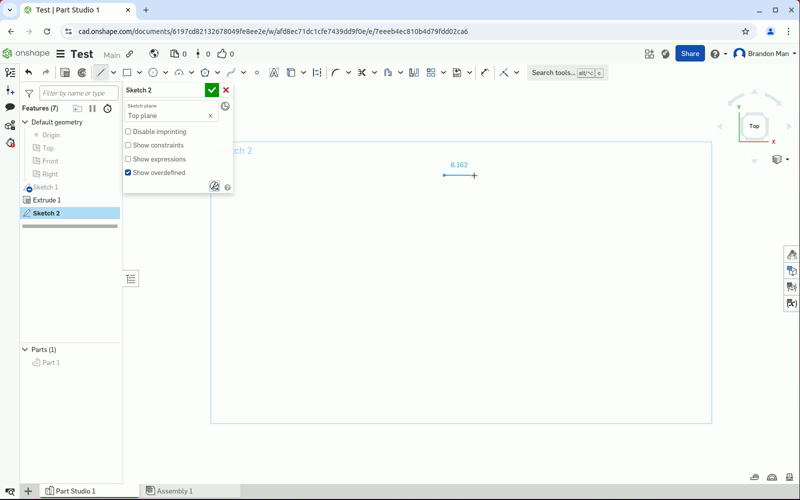
mouse_move(454, 175)
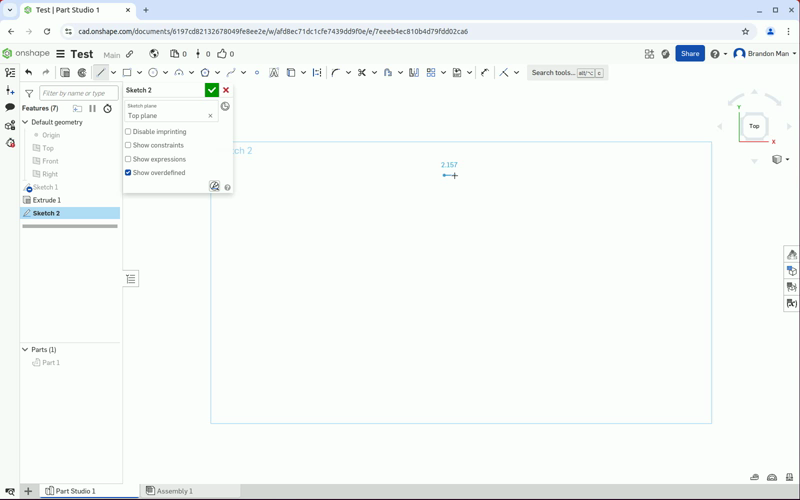
click(454, 175)
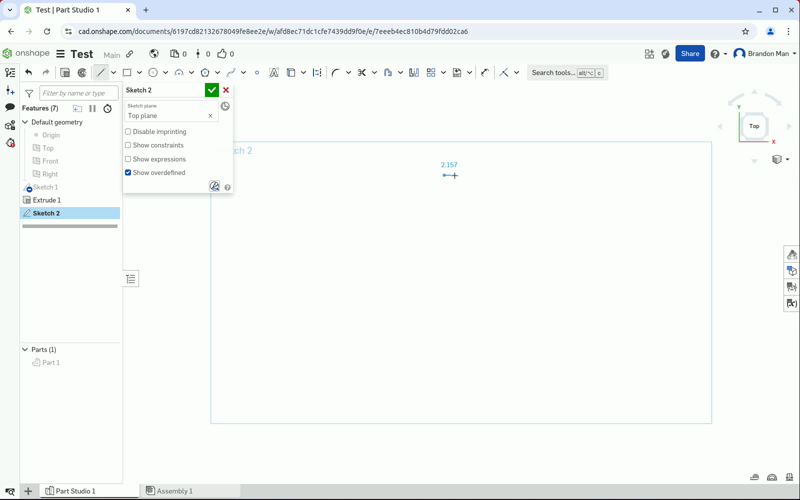
key_up(shift)
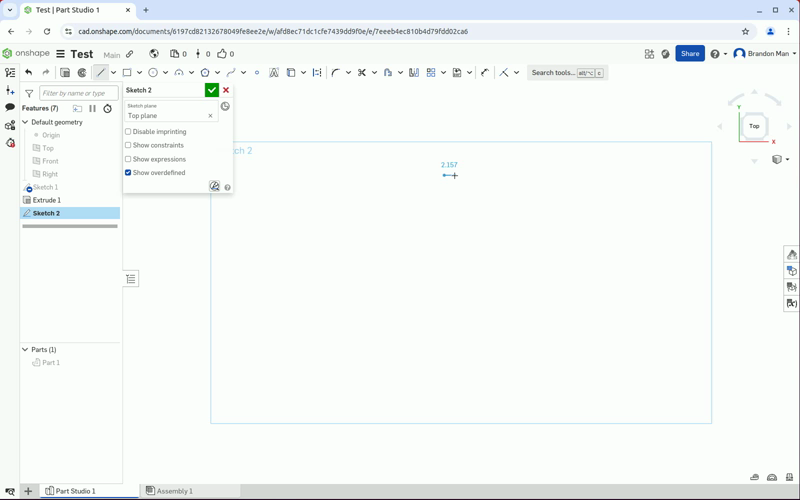
key_down(shift)
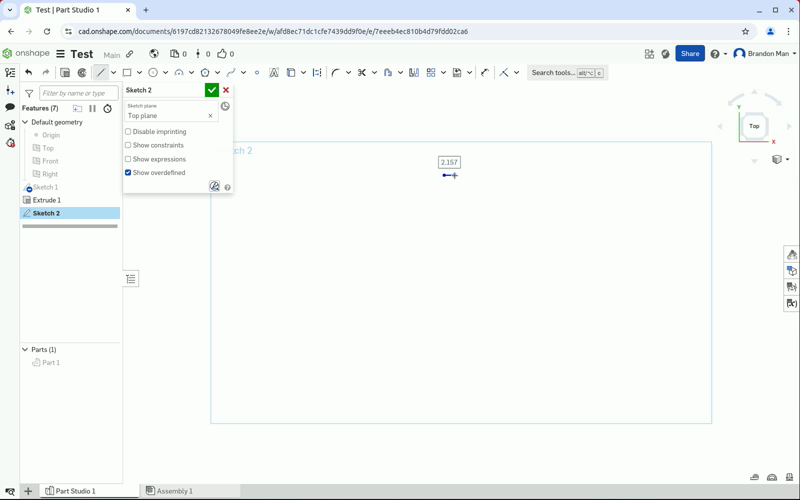
mouse_move(484, 175)
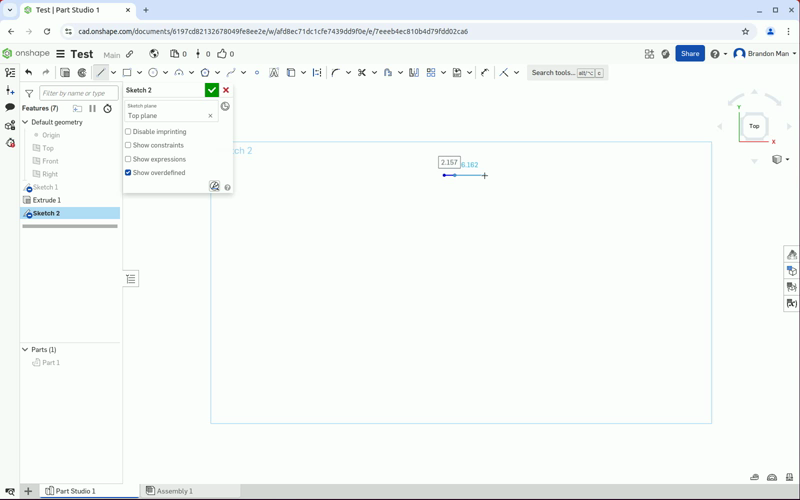
mouse_move(454, 169)
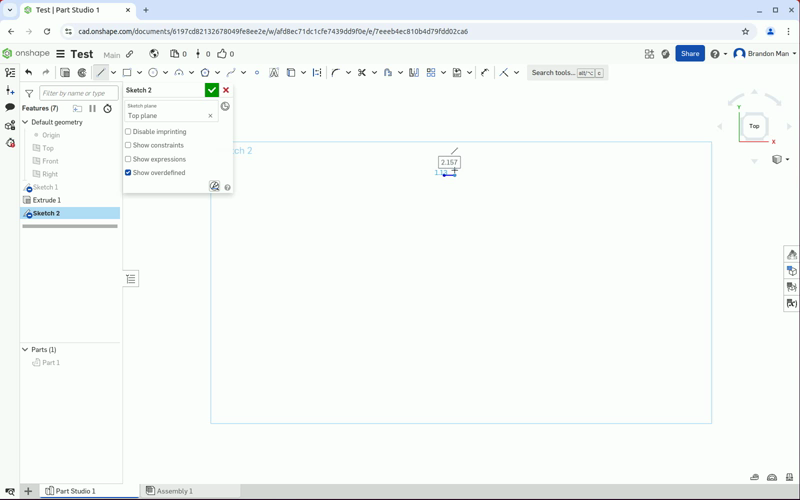
scroll(6)
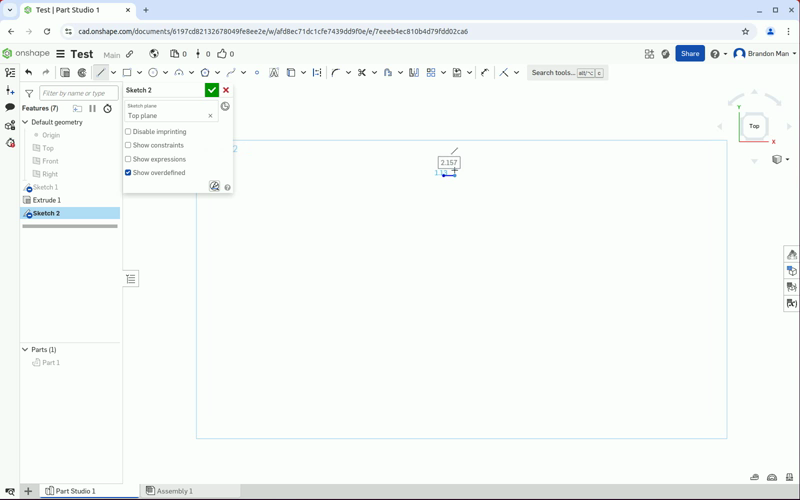
scroll(6)
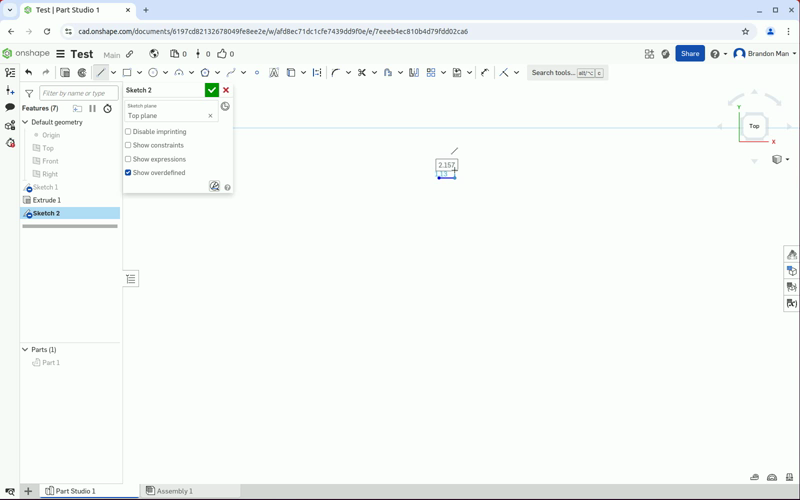
scroll(6)
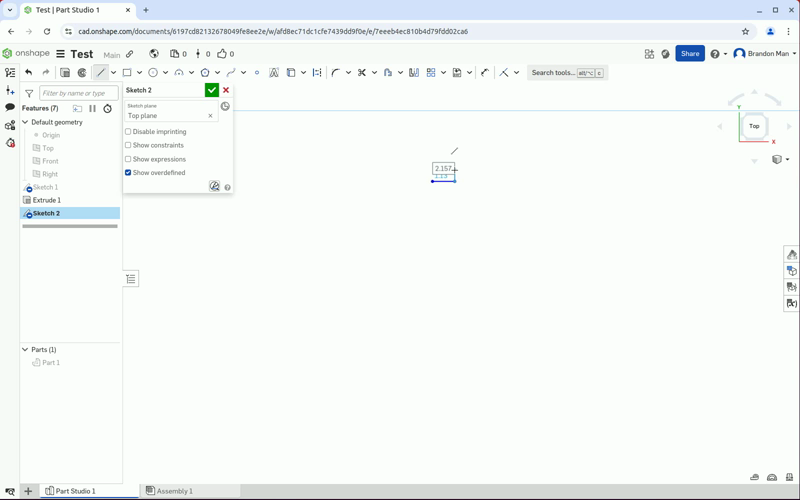
scroll(6)
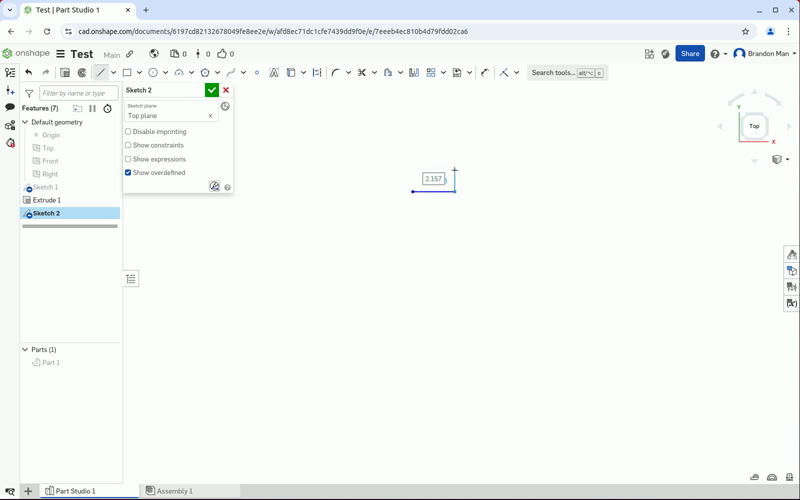
scroll(6)
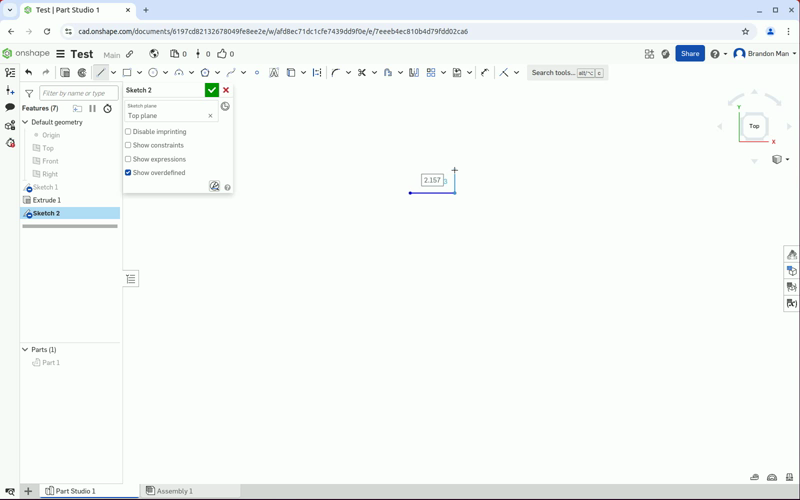
scroll(6)
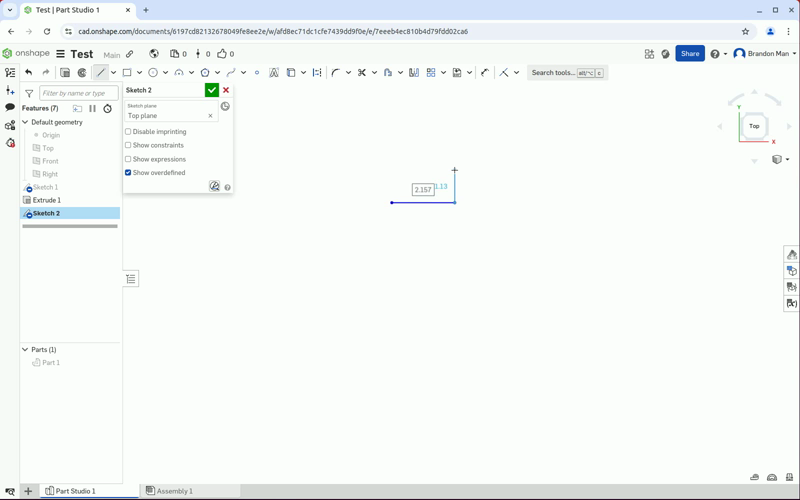
scroll(6)
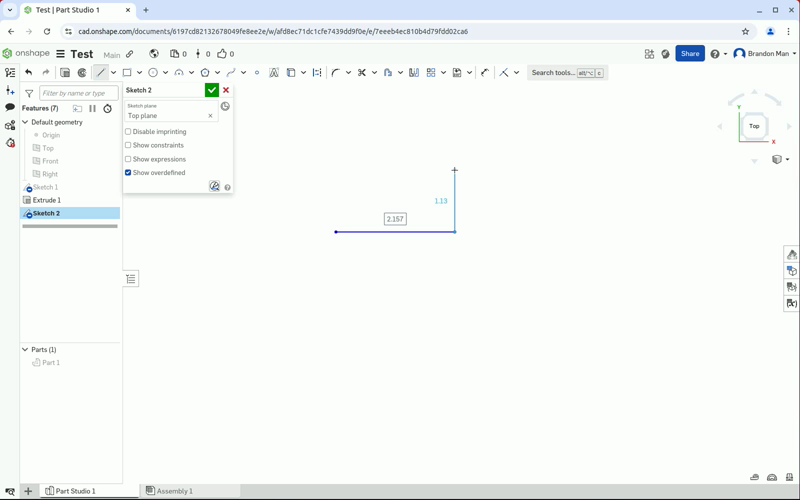
click(454, 169)
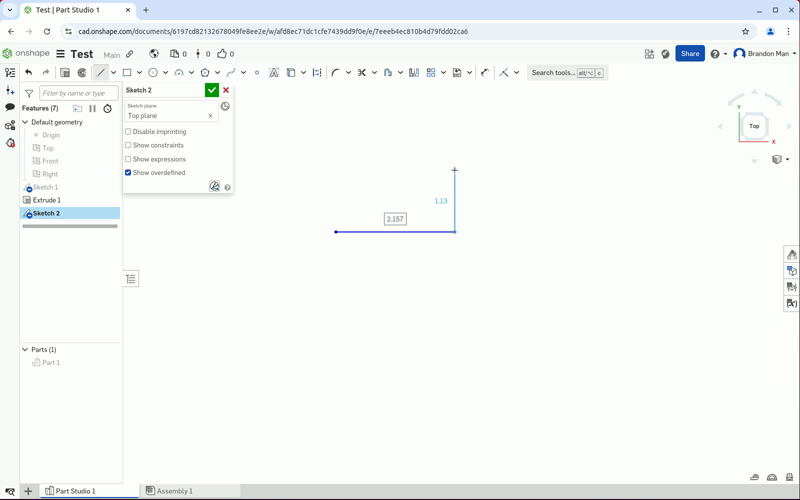
scroll(-6)
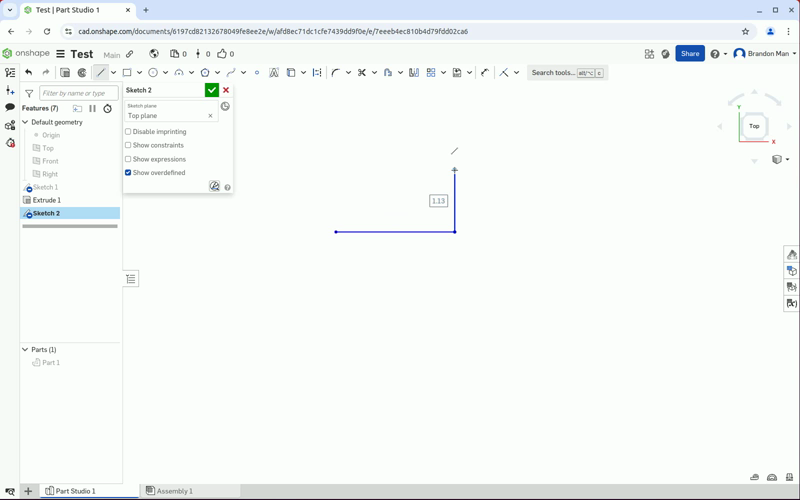
scroll(-6)
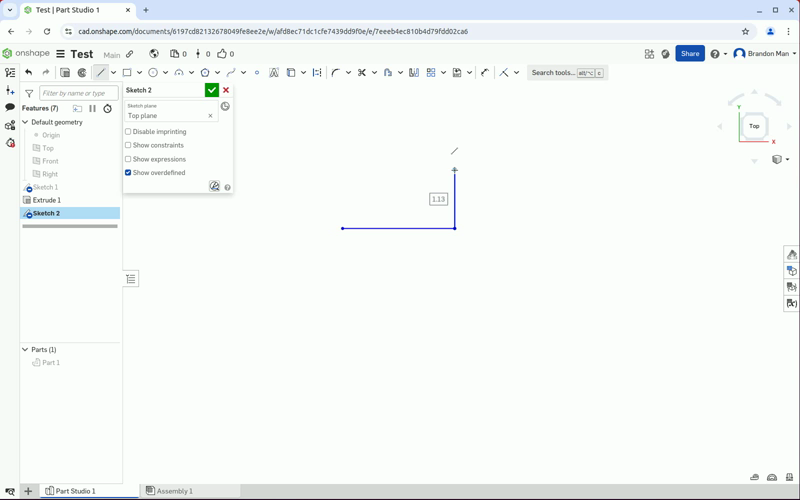
scroll(-6)
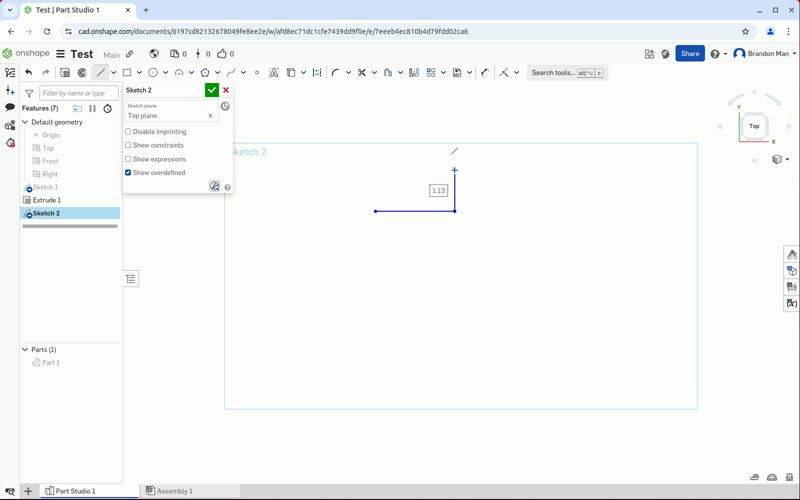
scroll(-6)
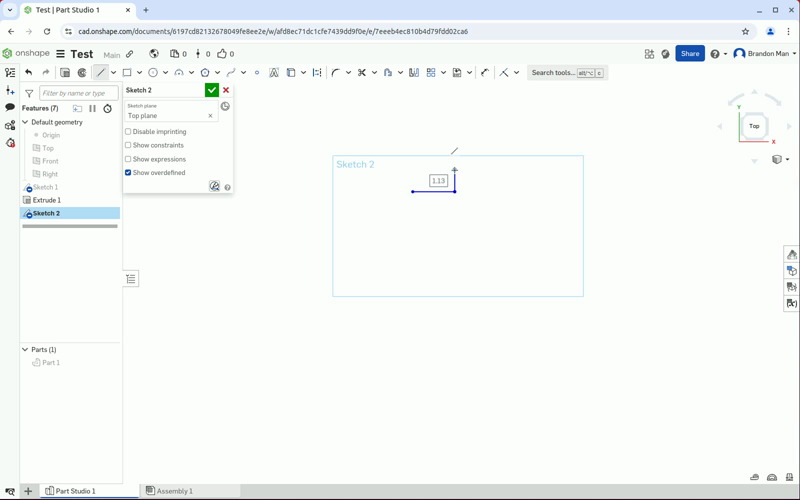
scroll(-6)
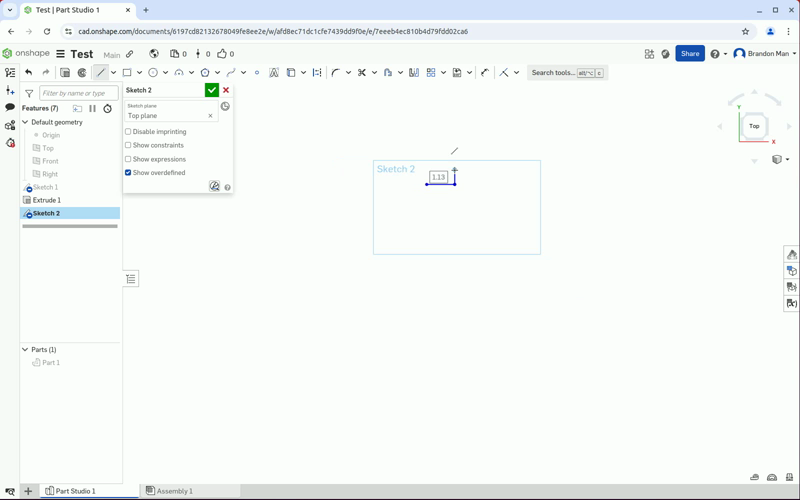
scroll(-6)
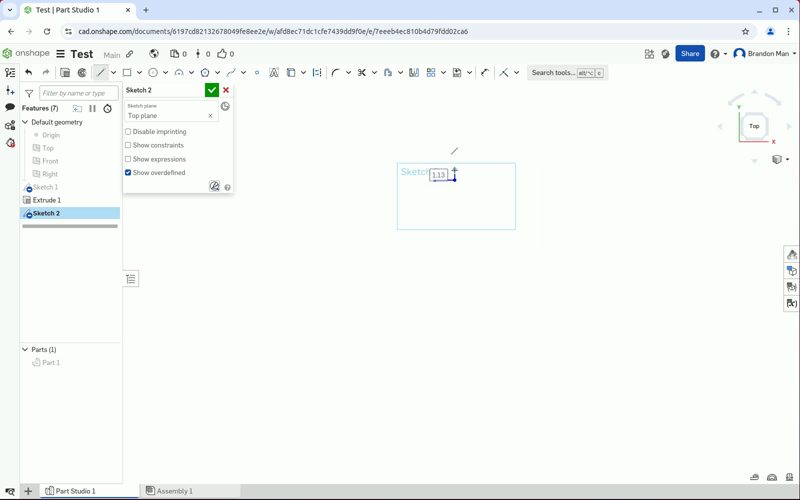
scroll(-6)
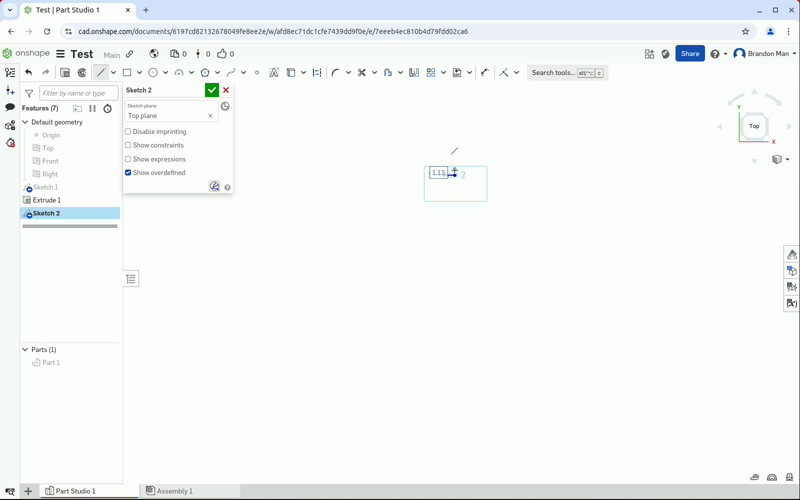
key_up(shift)
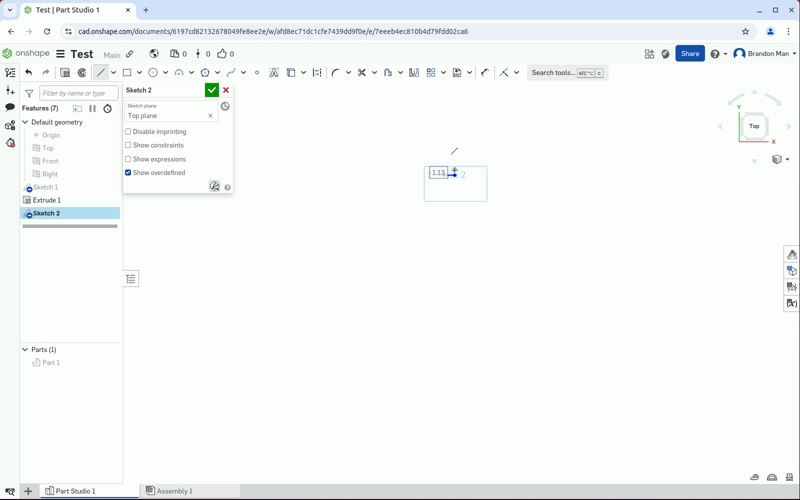
key_down(shift)
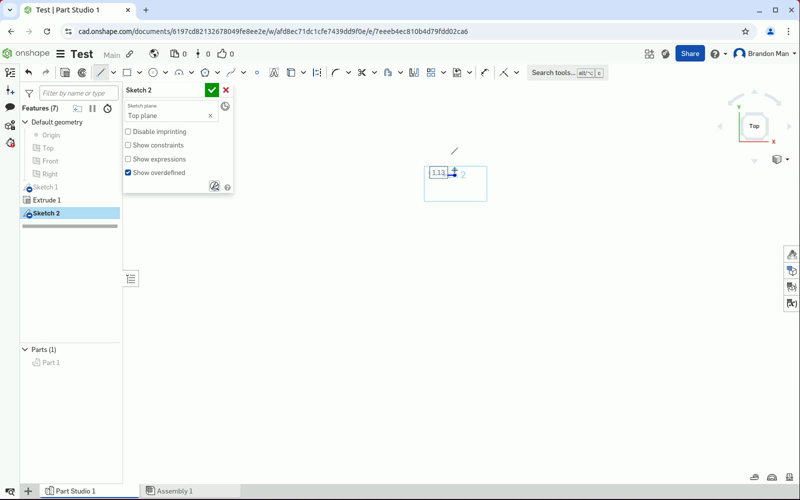
mouse_move(484, 169)
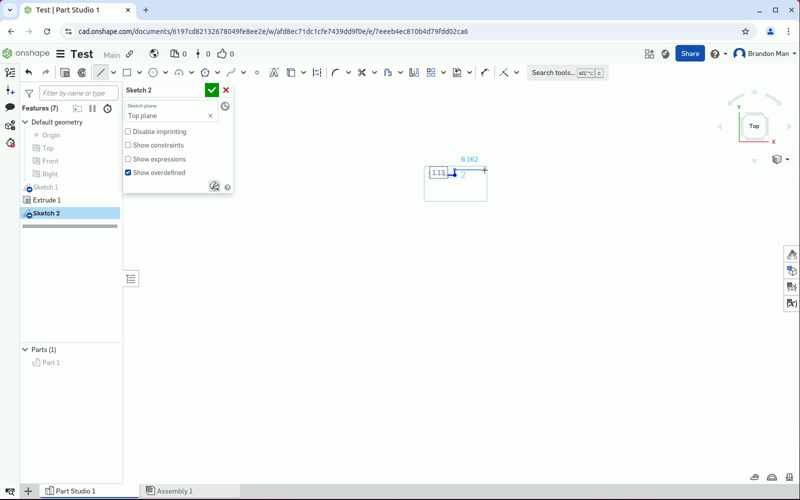
mouse_move(444, 169)
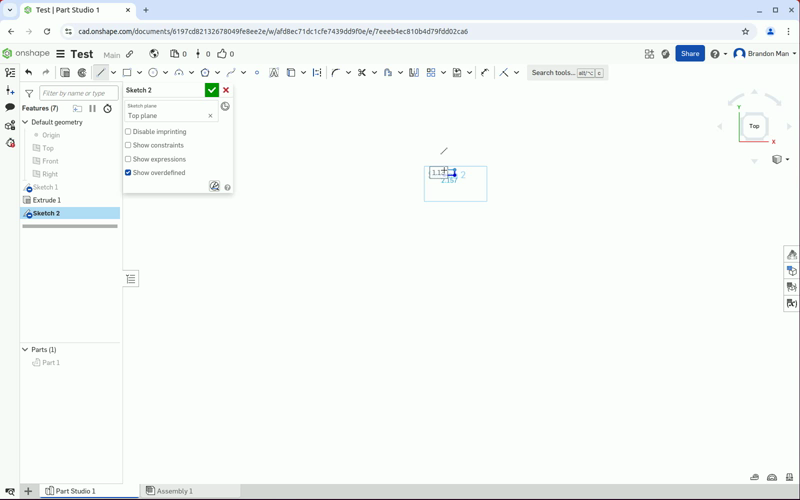
click(444, 169)
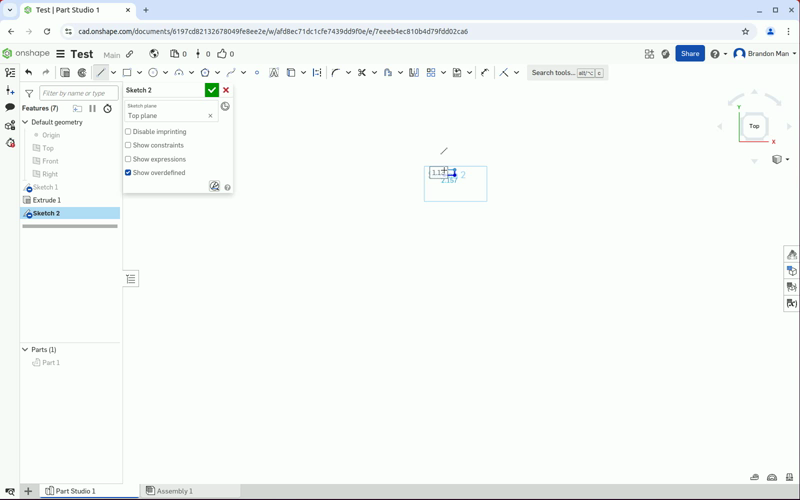
key_up(shift)
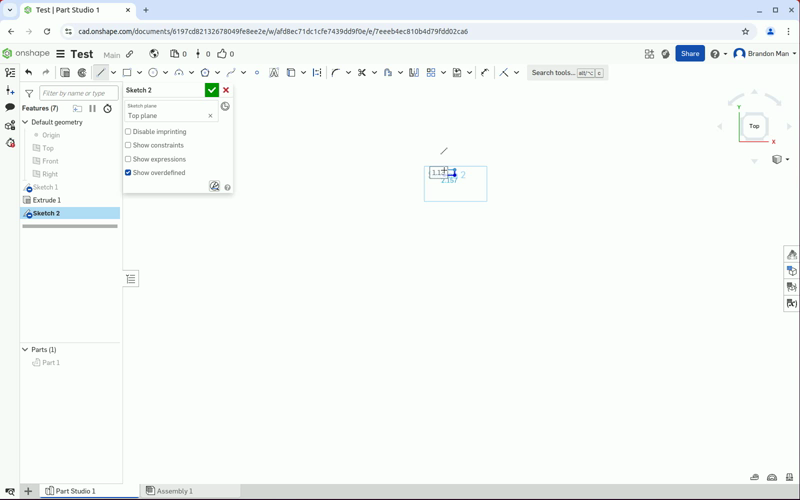
mouse_move(474, 169)
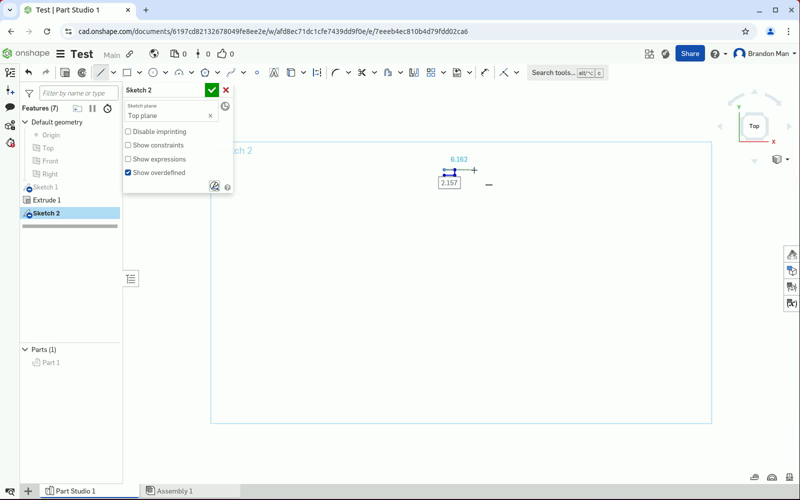
key_down(shift)
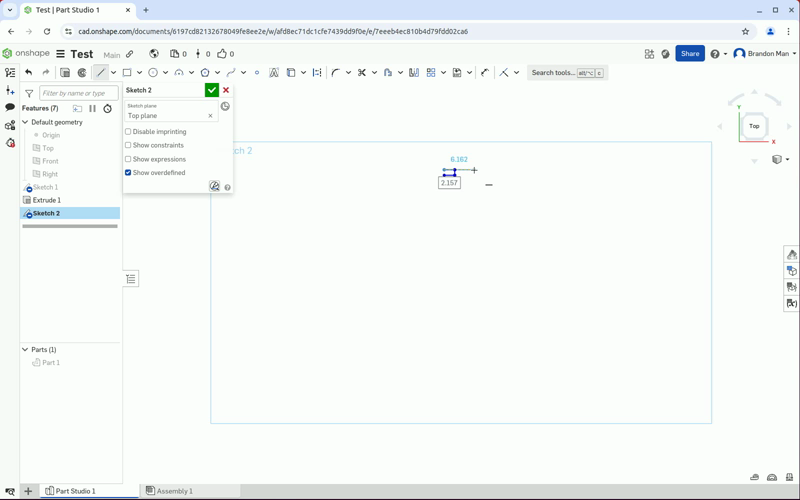
mouse_move(444, 175)
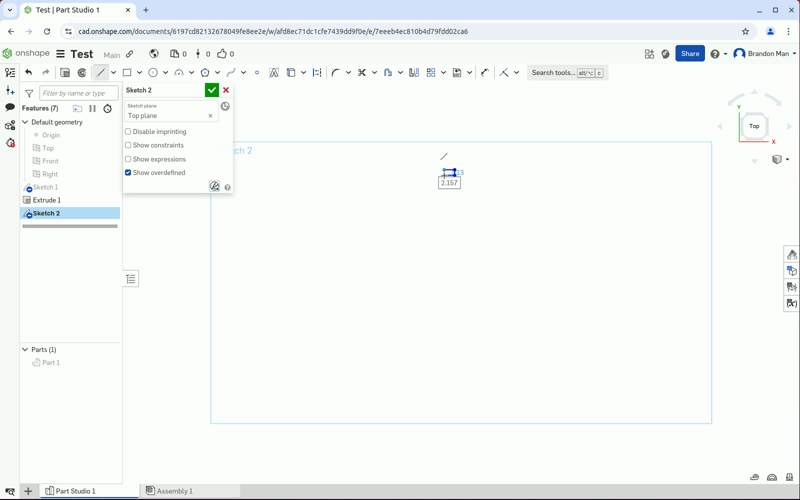
scroll(6)
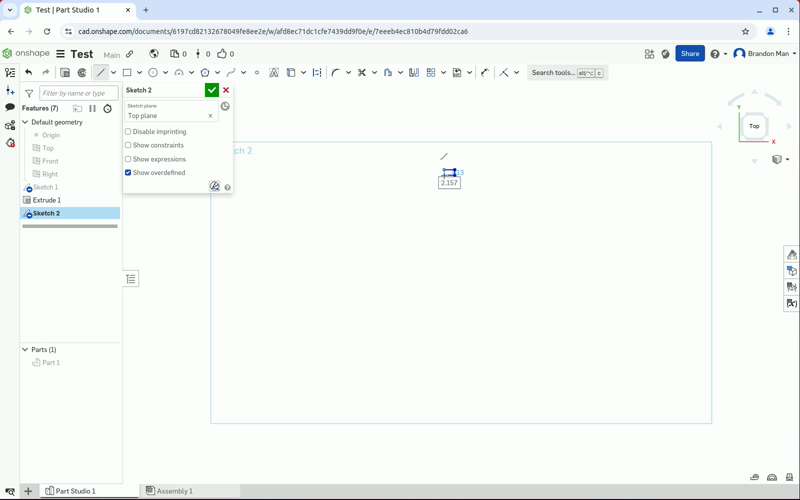
scroll(6)
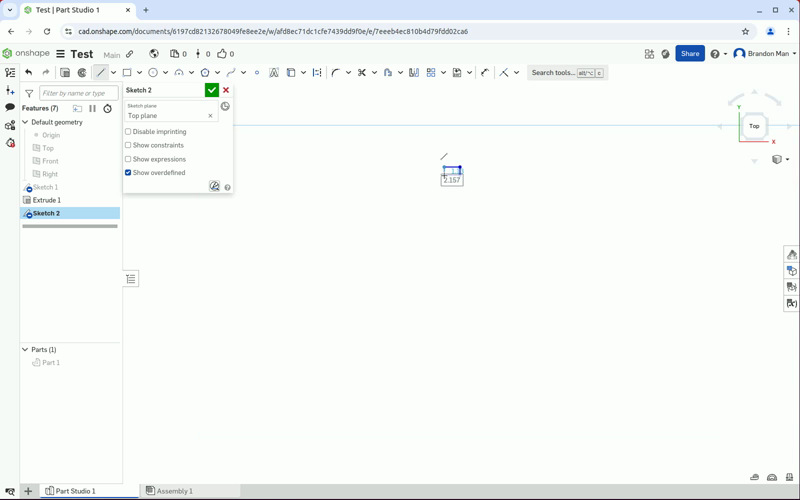
scroll(6)
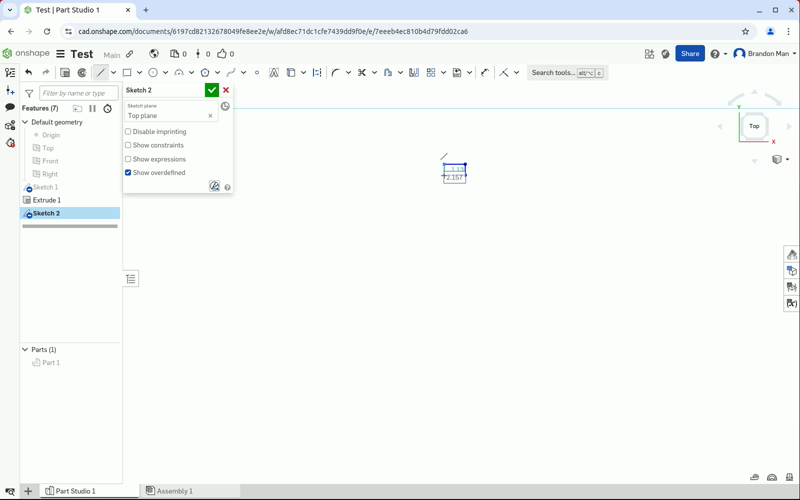
scroll(6)
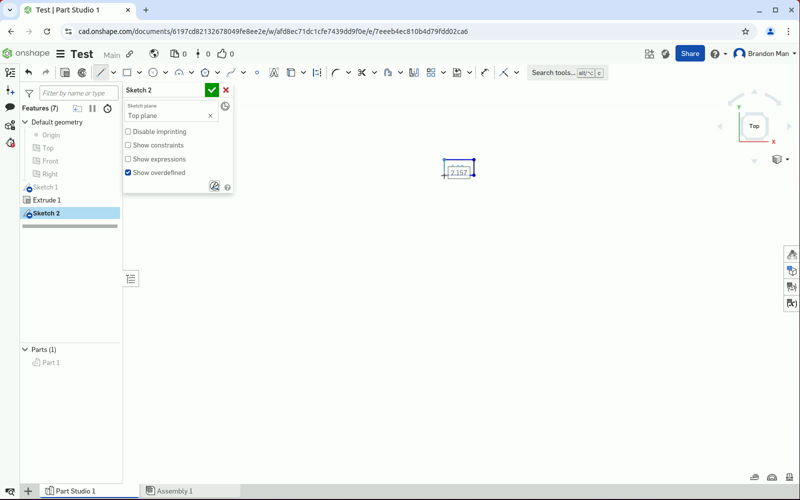
scroll(6)
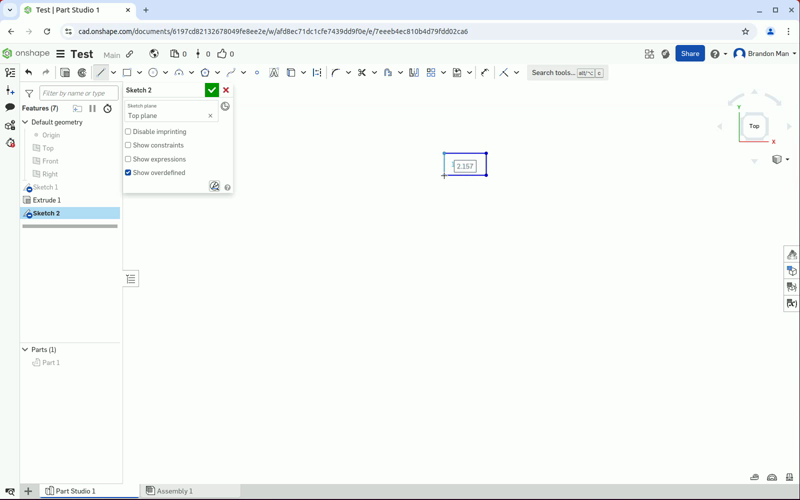
scroll(6)
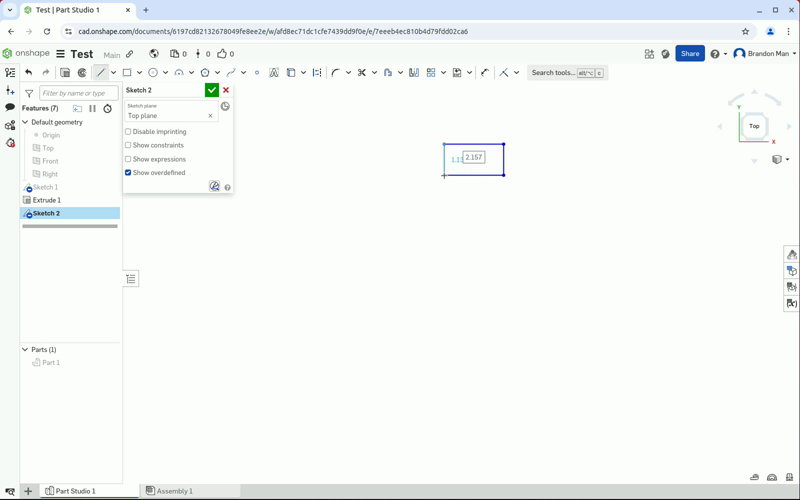
scroll(6)
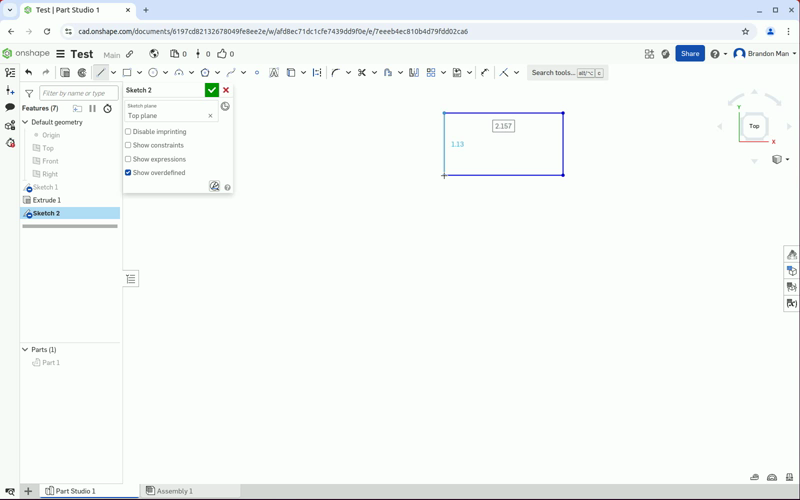
key_up(shift)
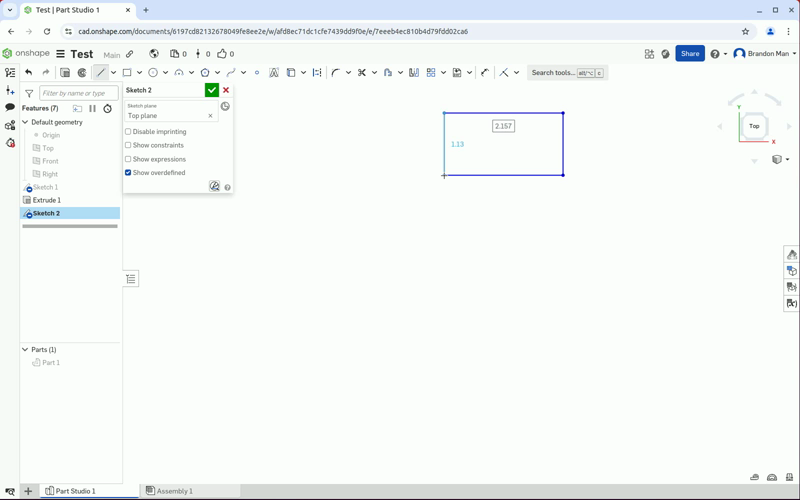
click(444, 175)
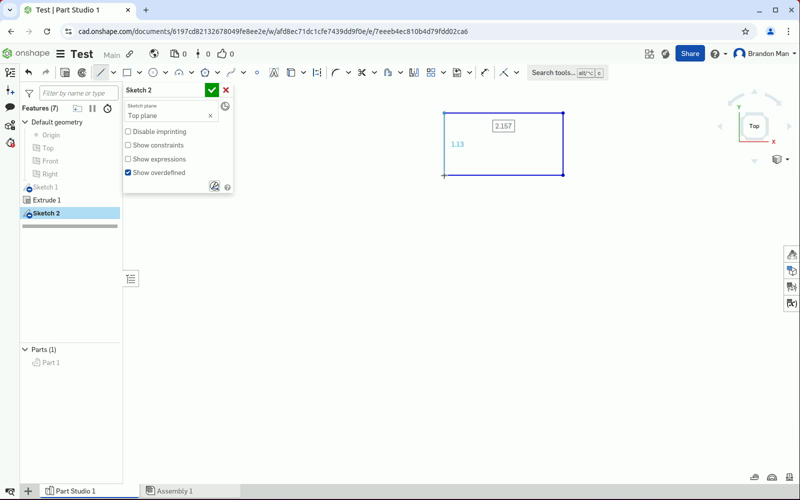
scroll(-6)
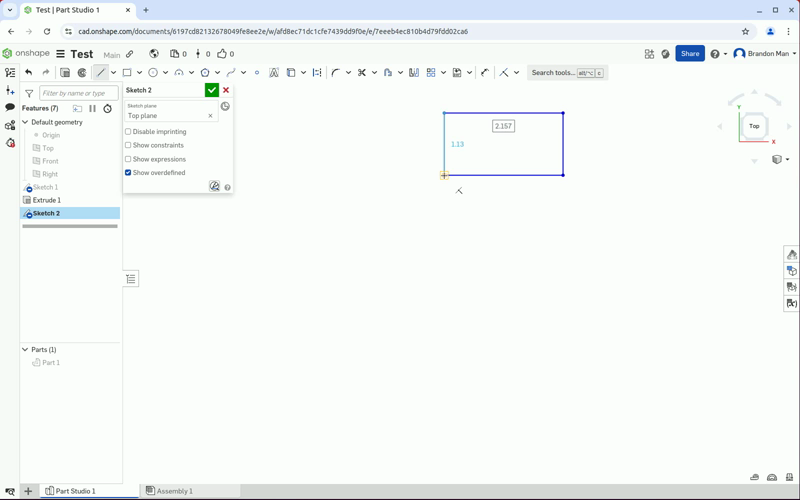
scroll(-6)
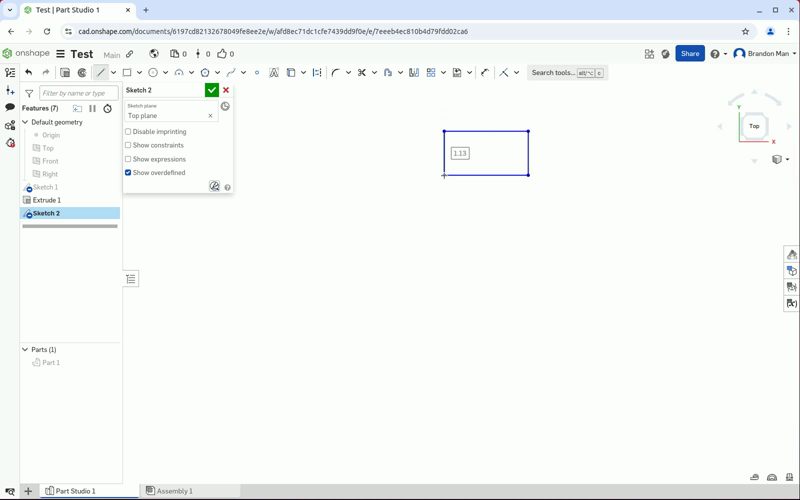
scroll(-6)
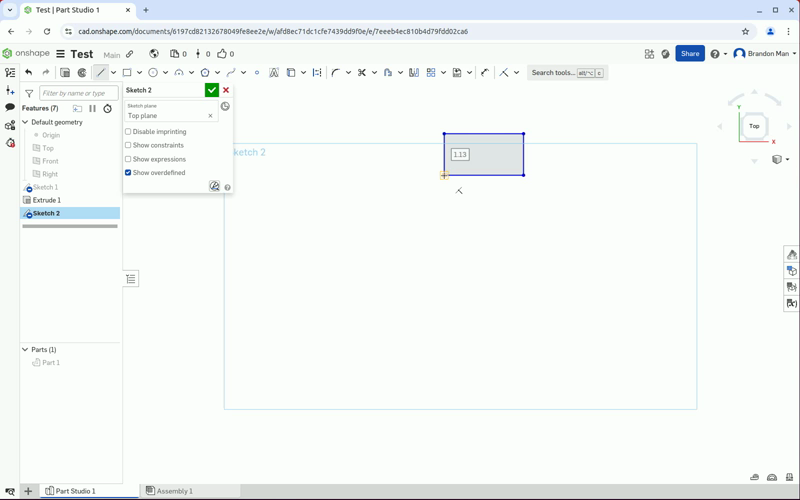
scroll(-6)
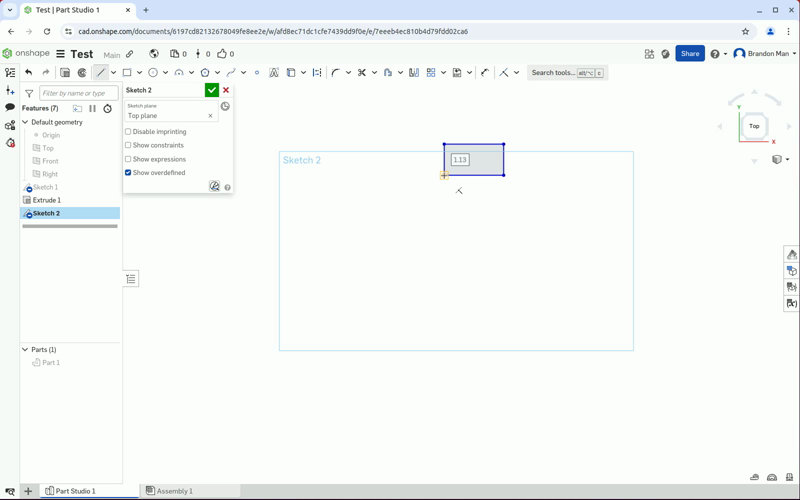
scroll(-6)
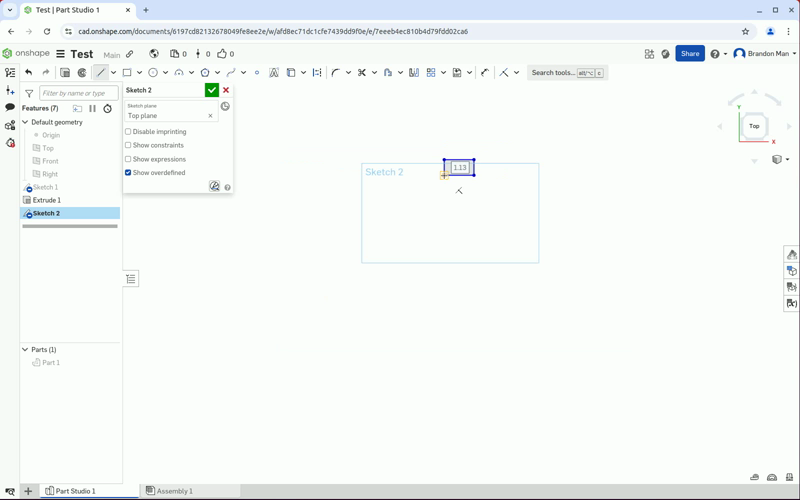
scroll(-6)
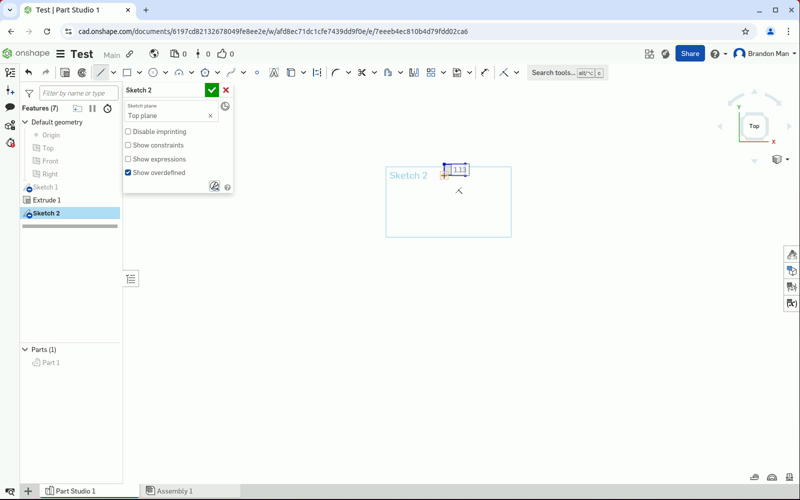
scroll(-6)
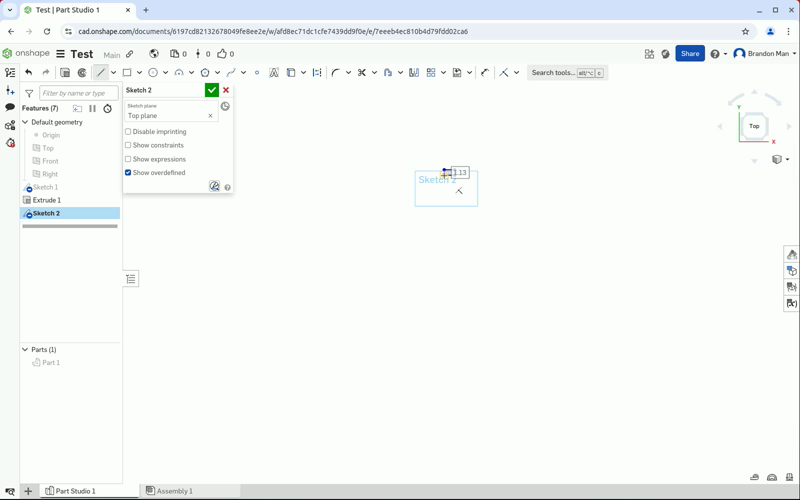
key(esc)
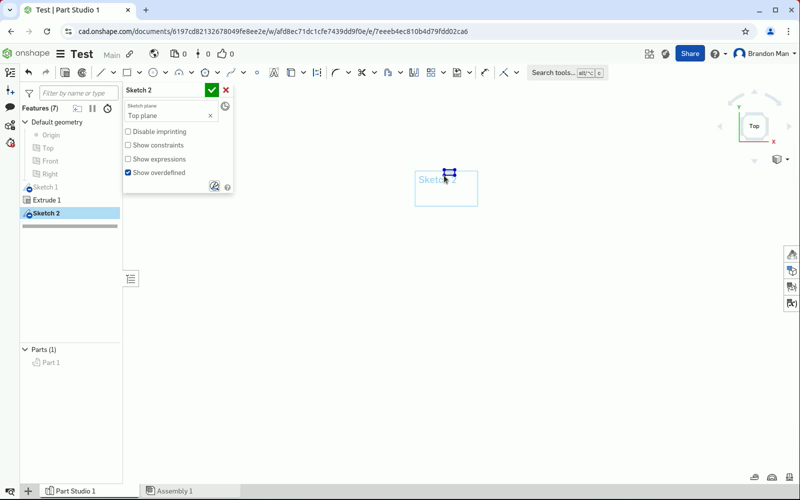
mouse_move(450, 172)
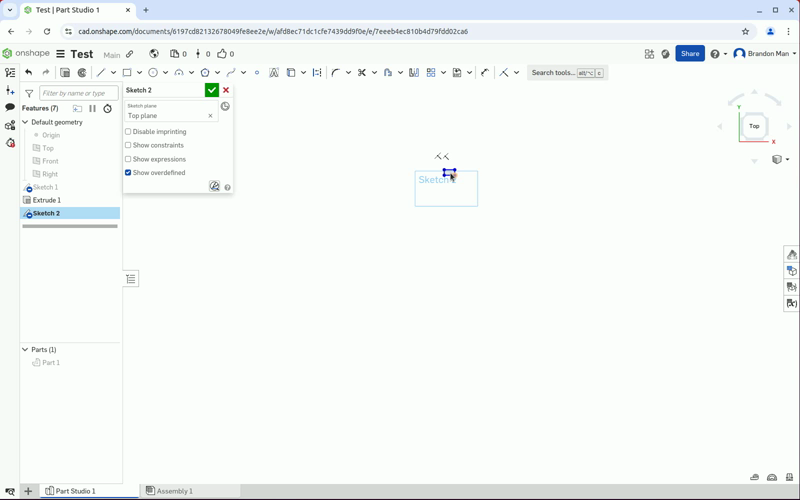
scroll(6)
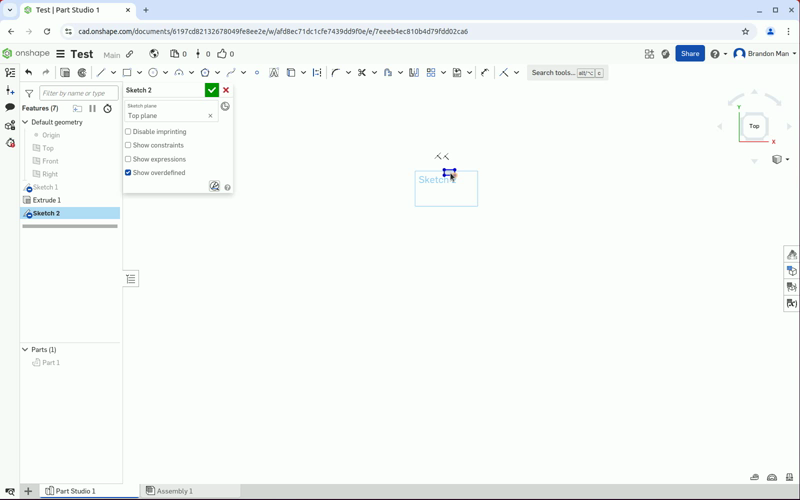
scroll(6)
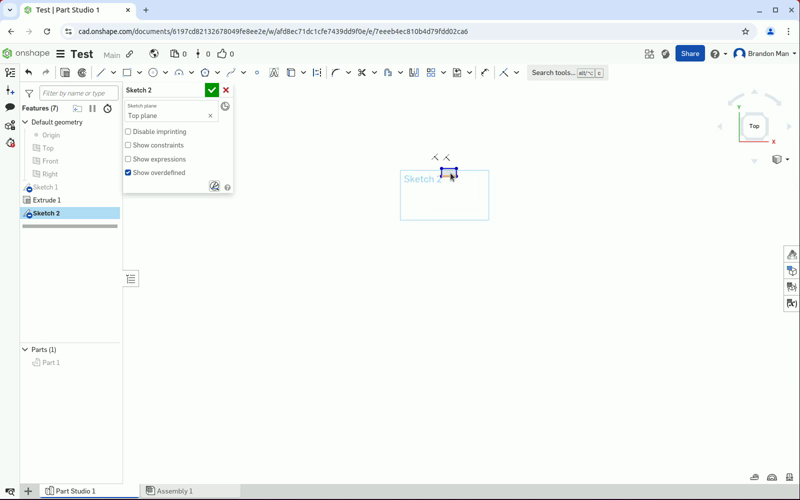
scroll(6)
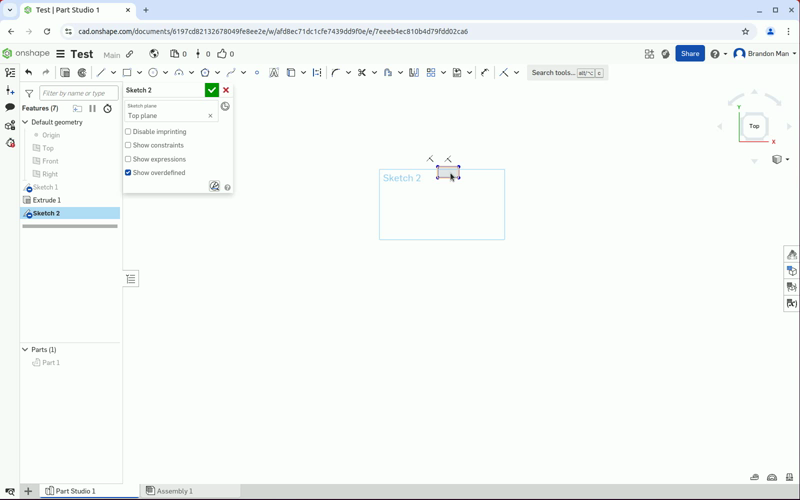
scroll(6)
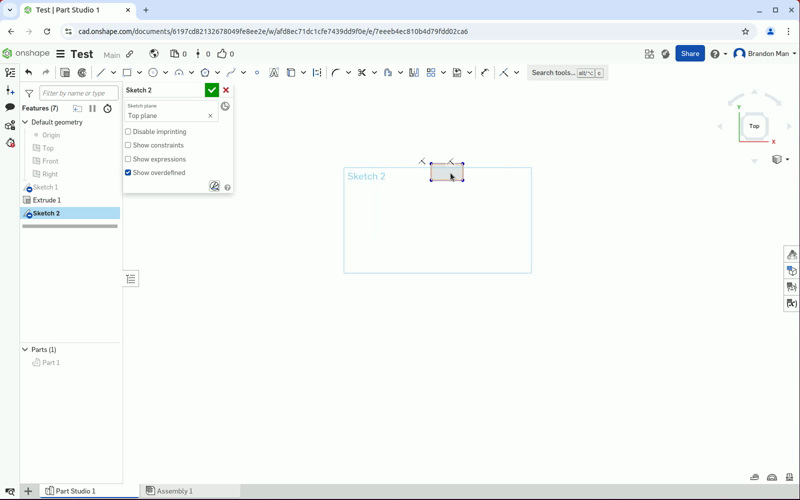
scroll(6)
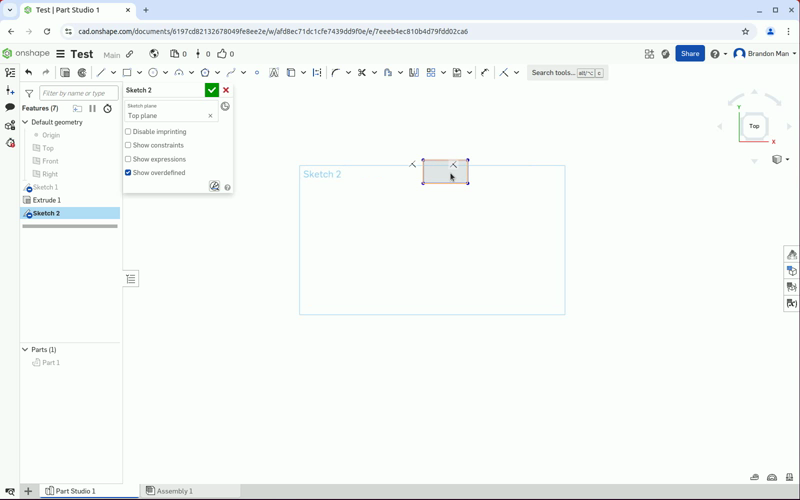
scroll(6)
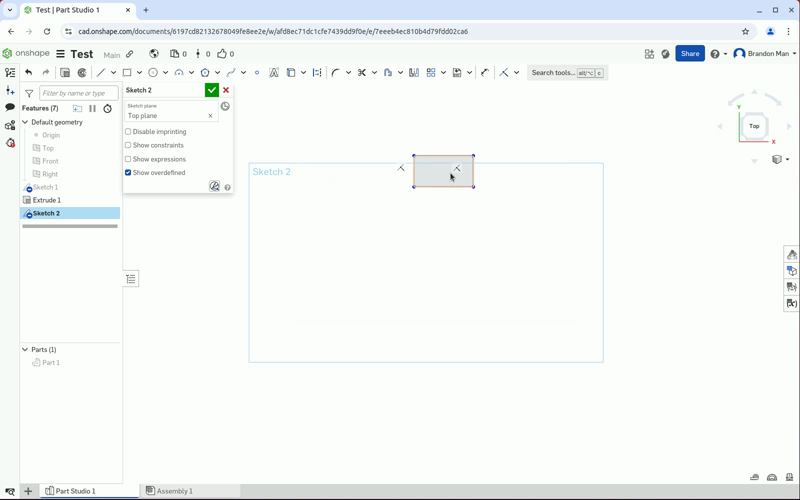
scroll(6)
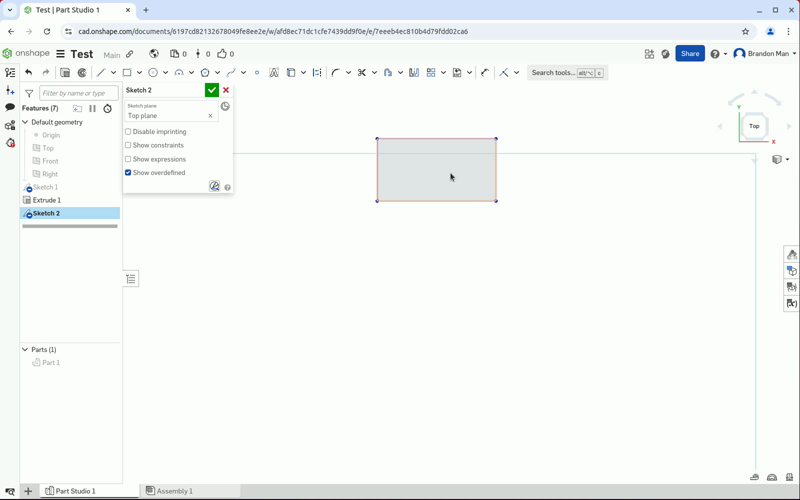
click(450, 172)
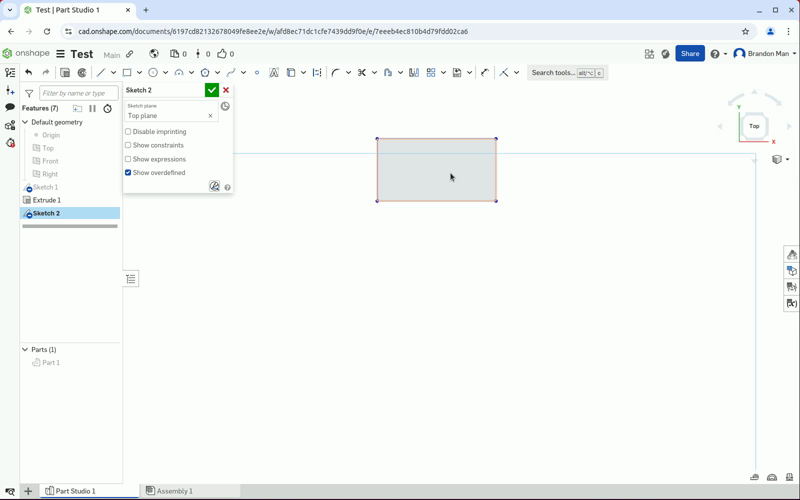
scroll(-6)
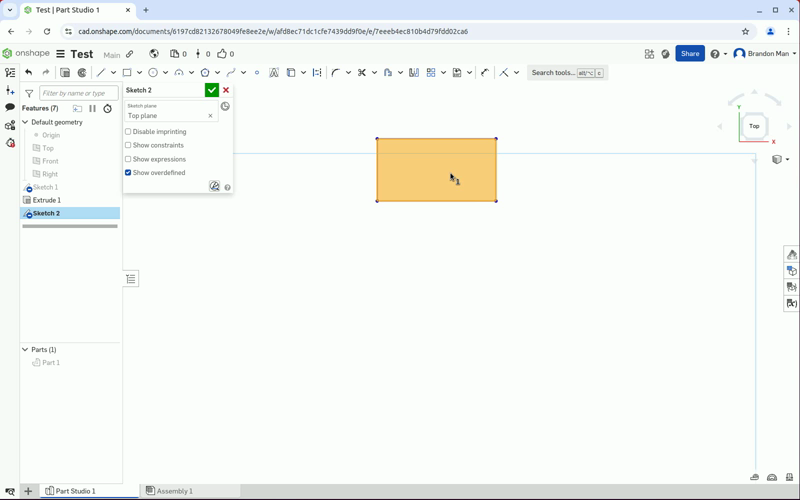
scroll(-6)
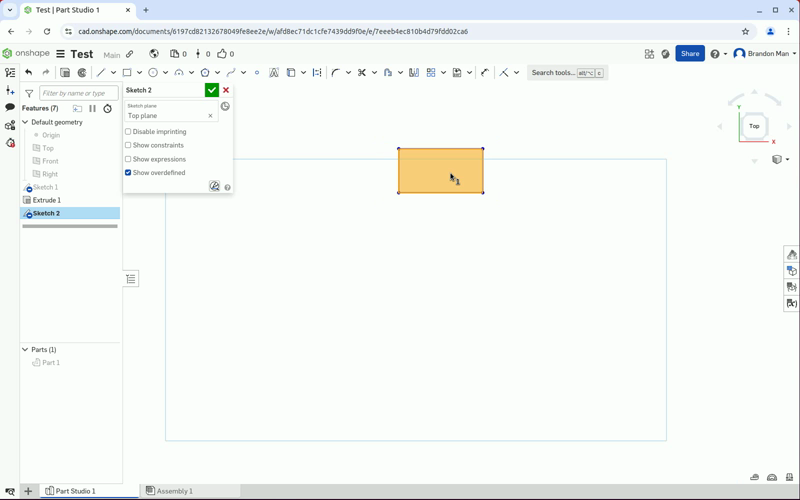
scroll(-6)
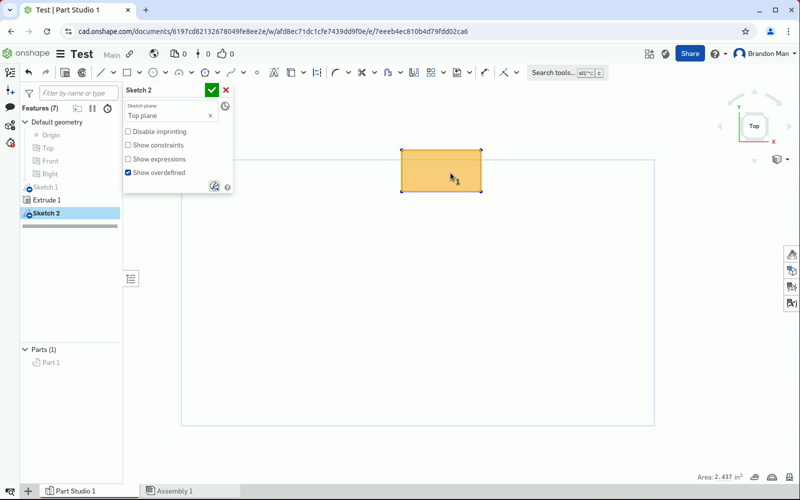
scroll(-6)
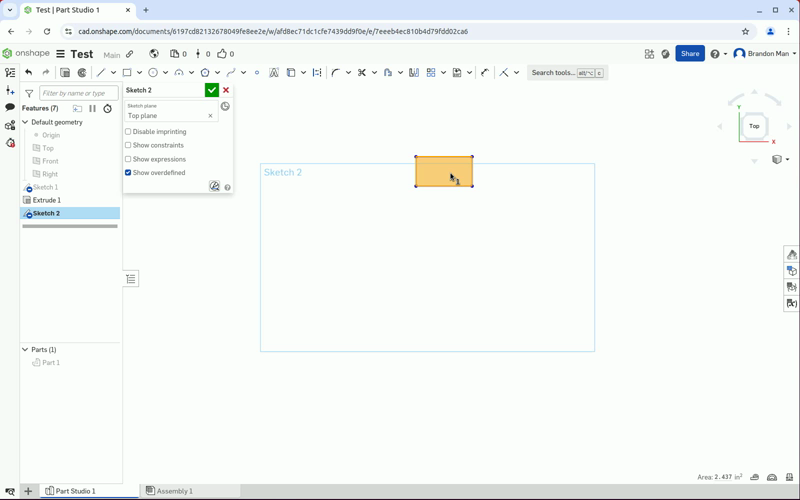
scroll(-6)
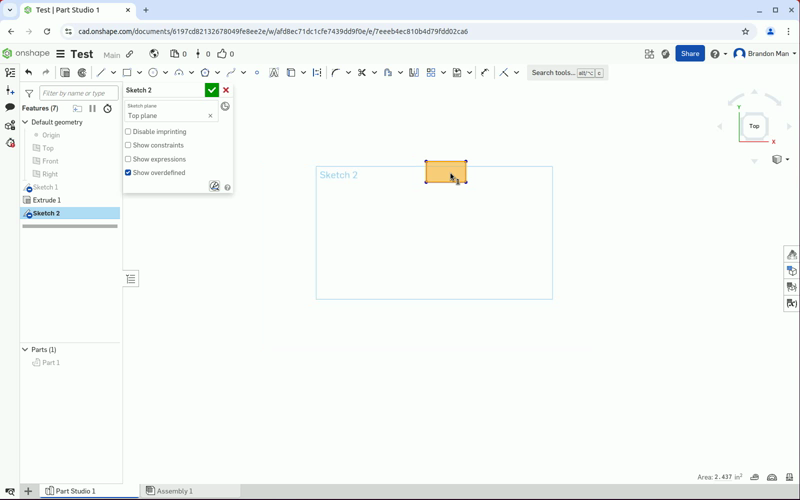
scroll(-6)
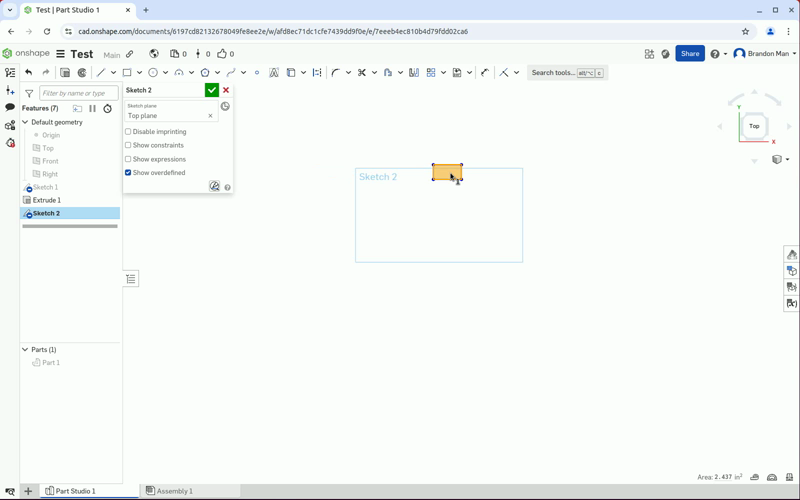
scroll(-6)
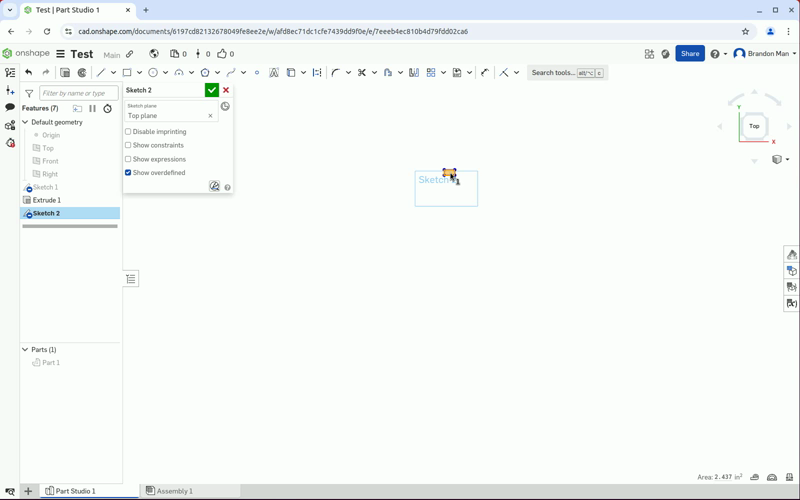
mouse_move(73, 352)
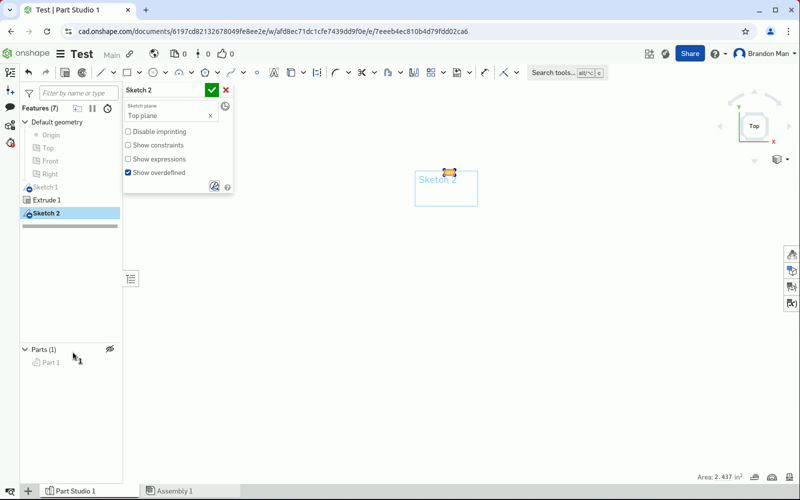
key(shift+y)
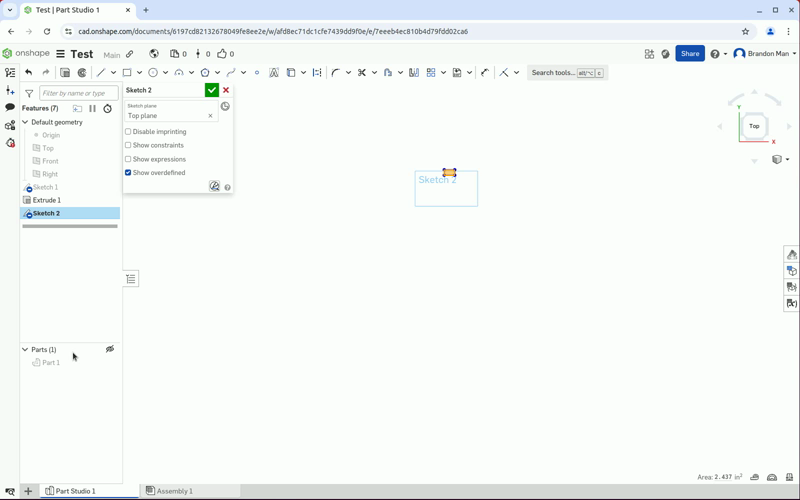
key(shift+e)
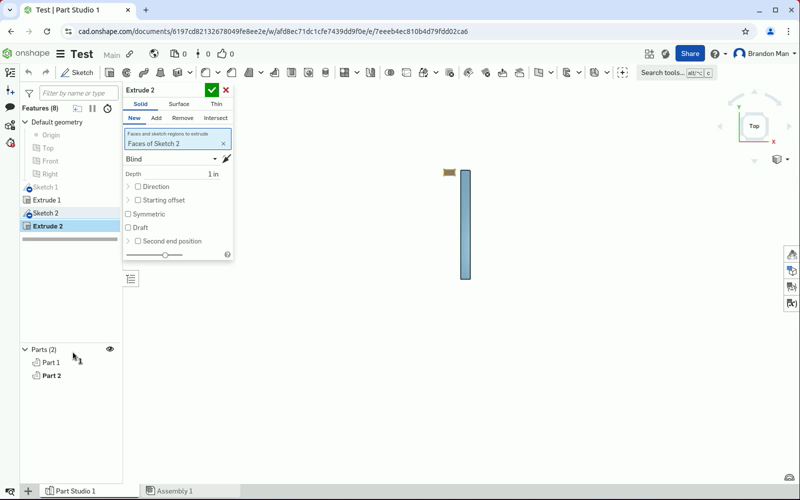
mouse_move(143, 106)
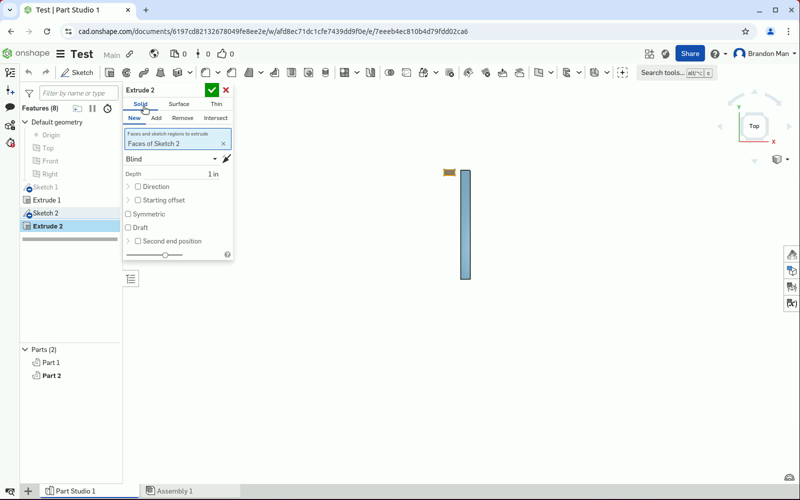
click(143, 106)
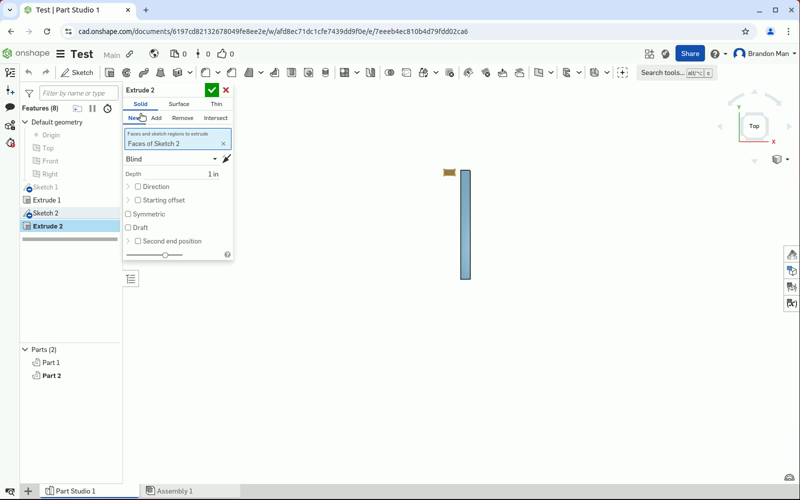
mouse_move(137, 120)
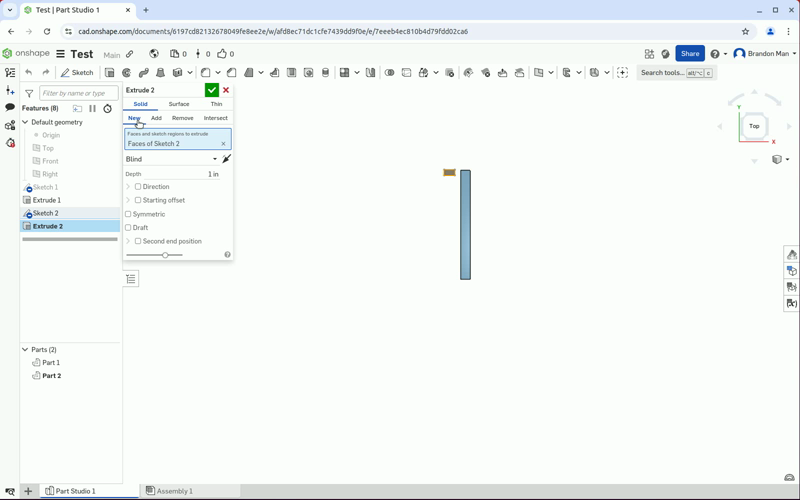
click(137, 120)
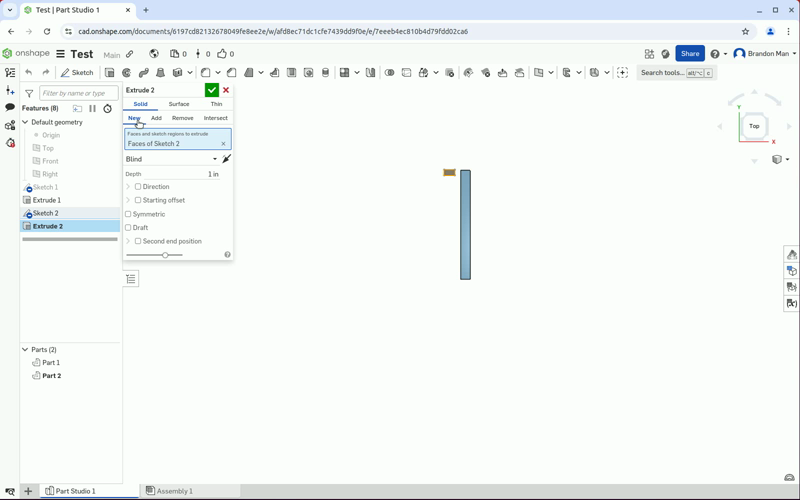
key(tab, 4)
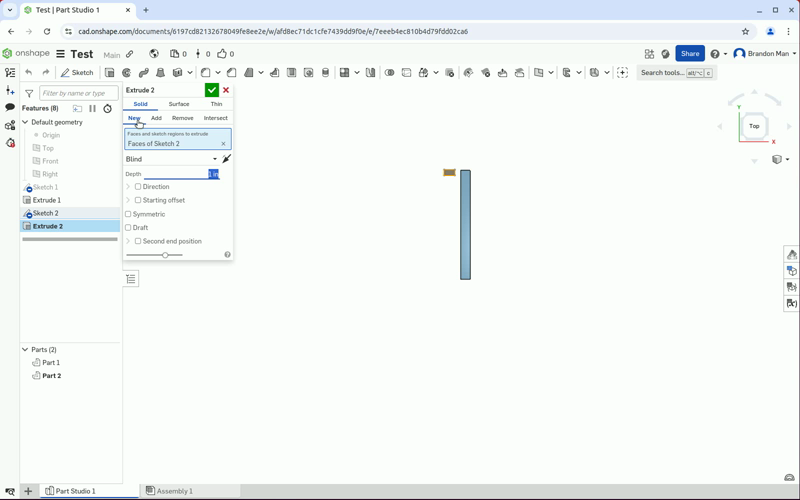
text(0.722)
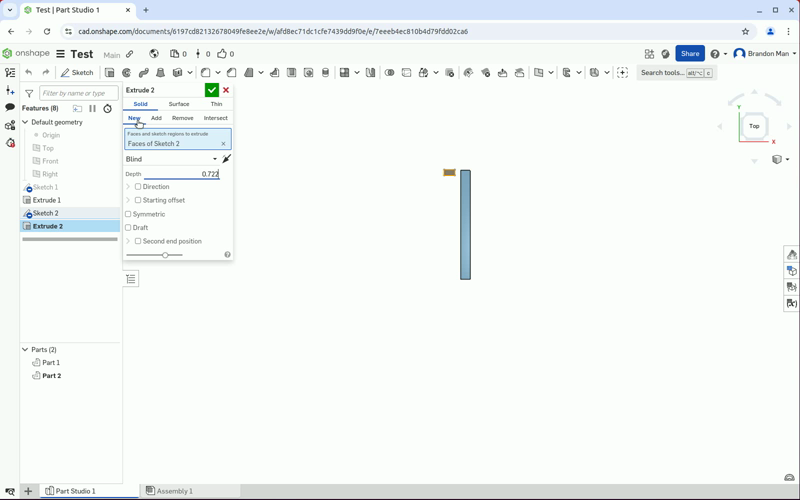
key(enter)
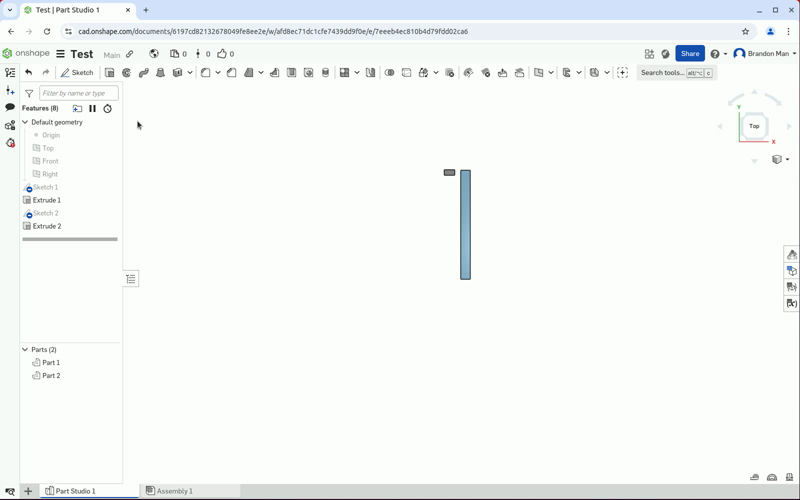
key(shift+h)
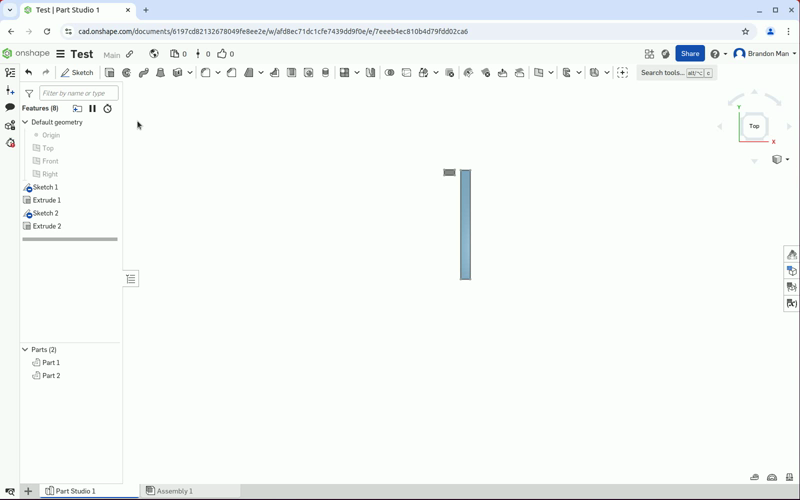
key(shift+h)
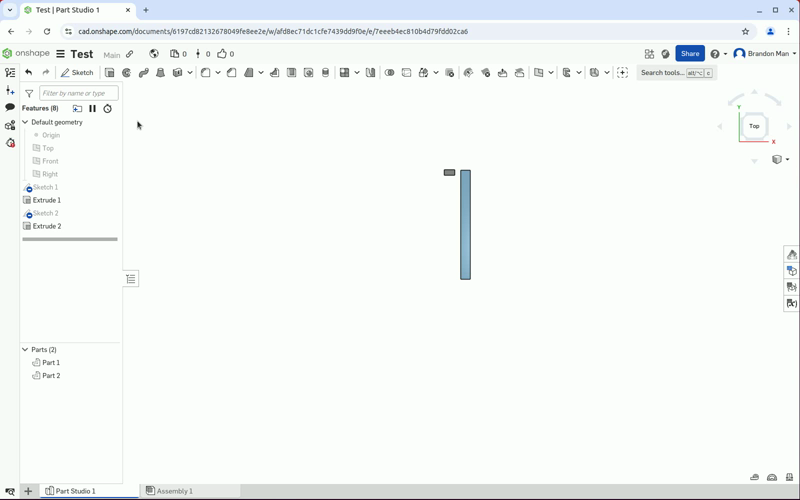
mouse_move(73, 189)
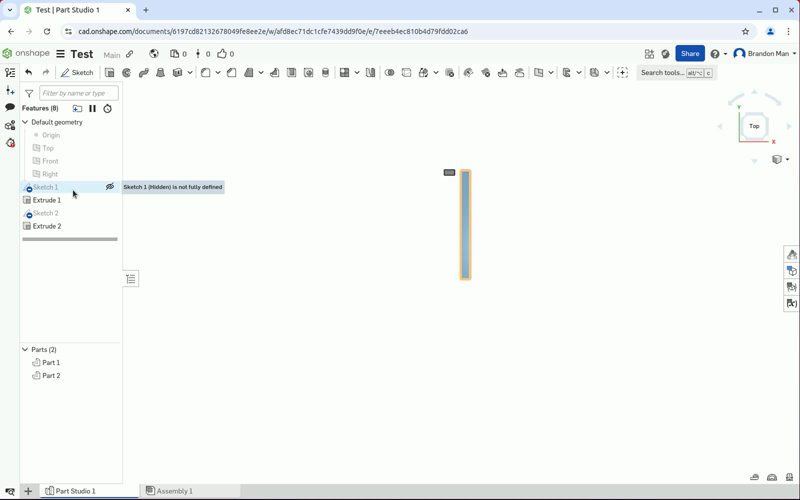
click(73, 189)
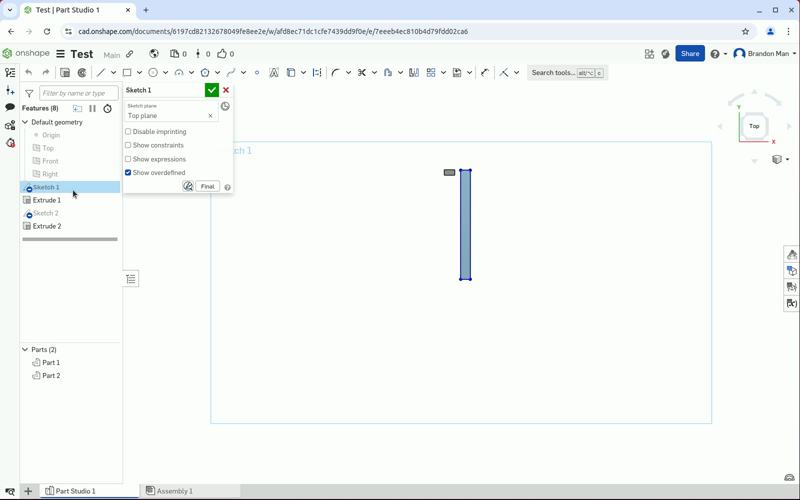
mouse_move(229, 92)
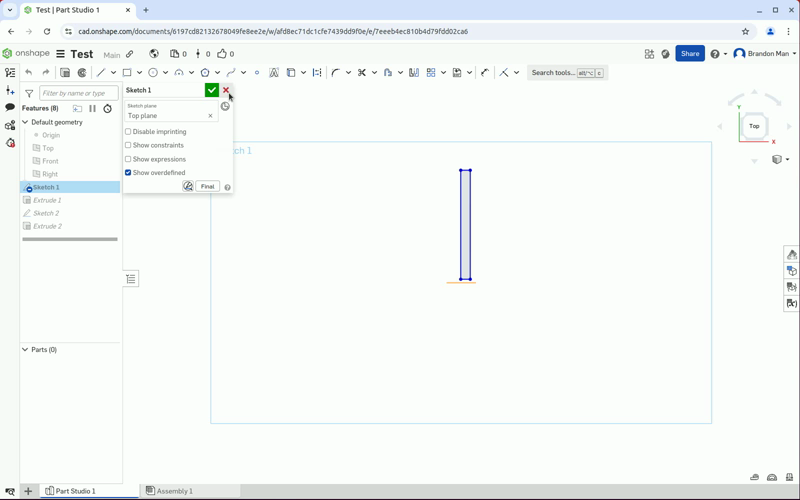
click(229, 92)
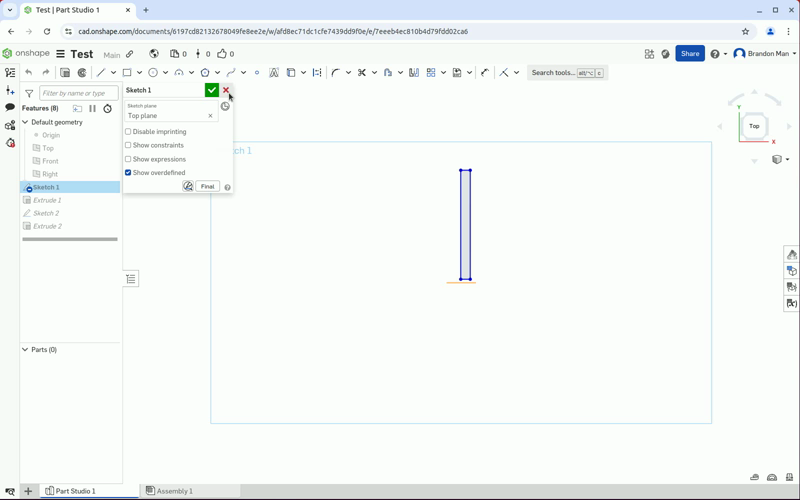
key(shift+s)
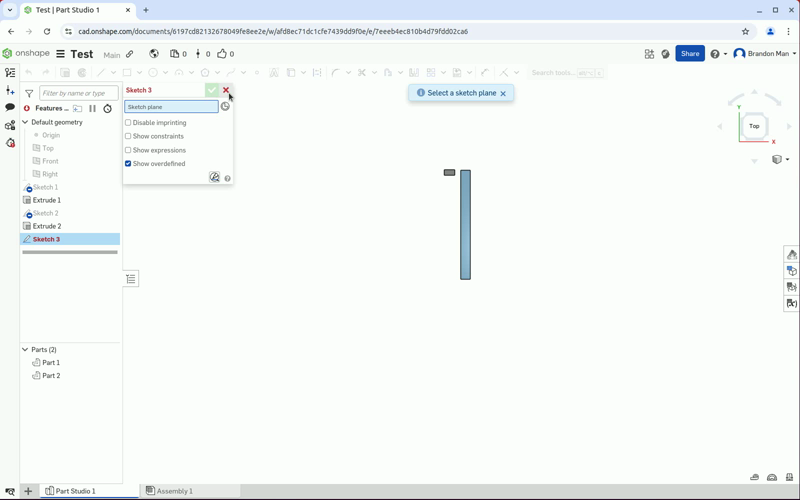
mouse_move(73, 150)
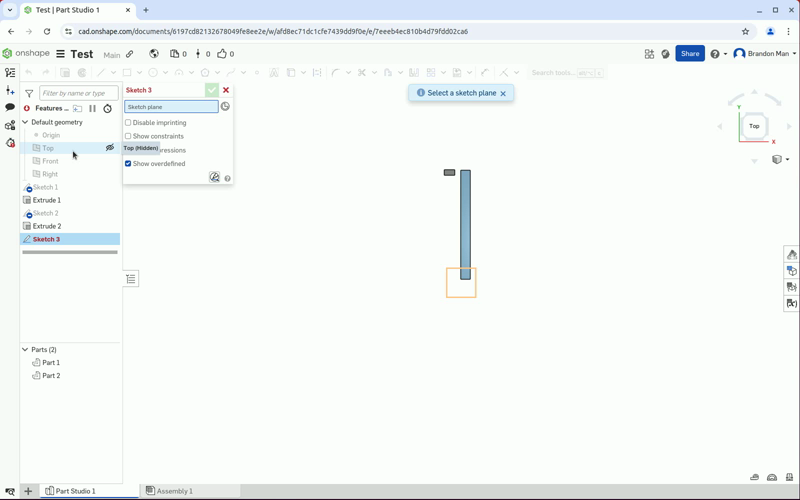
click(73, 150)
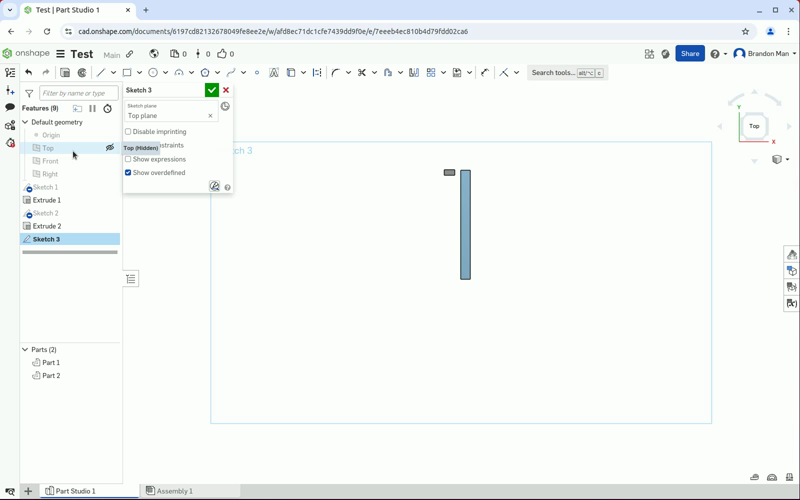
mouse_move(73, 352)
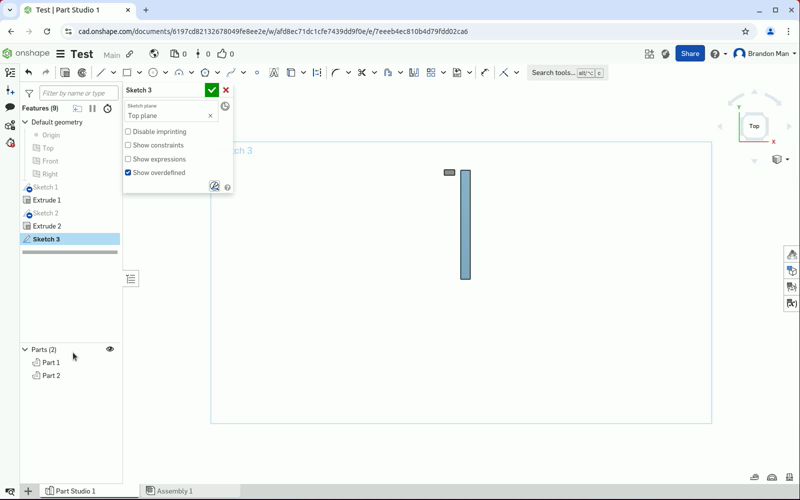
key(y)
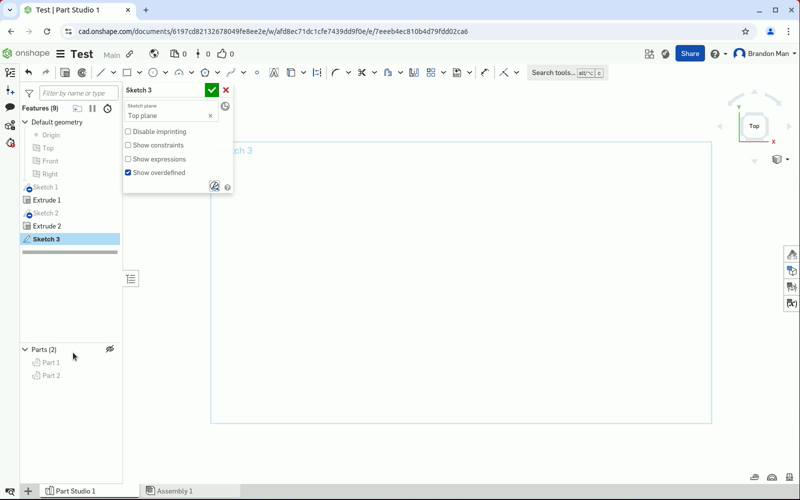
key(l)
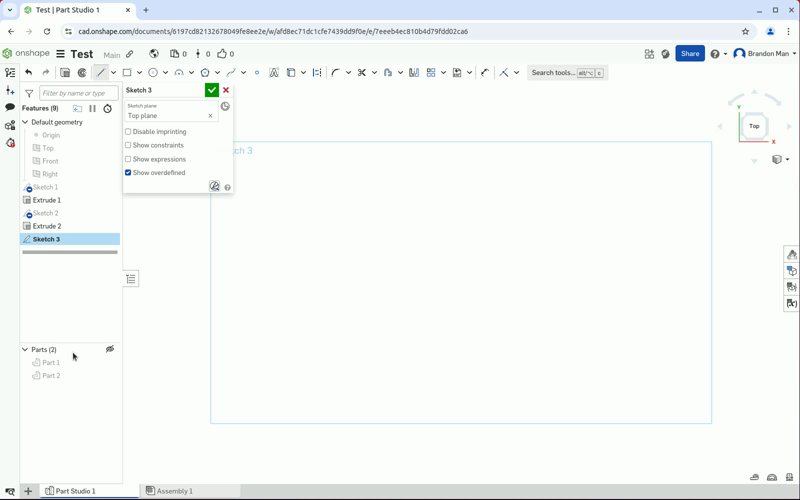
key_down(shift)
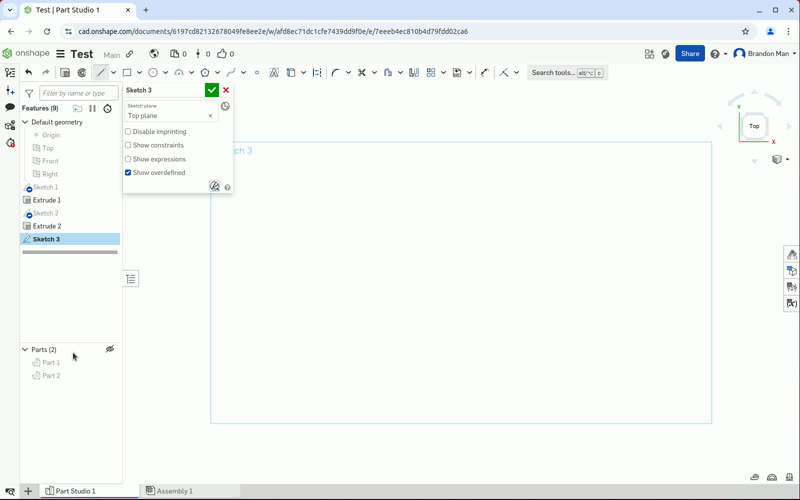
mouse_move(444, 297)
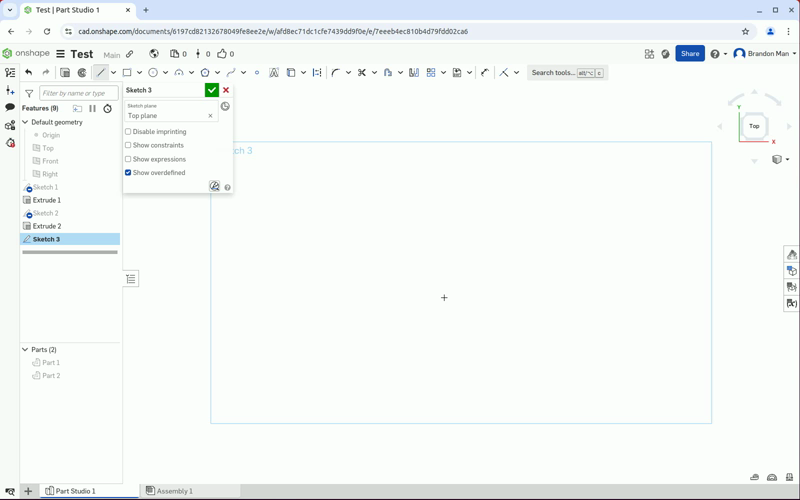
click(444, 297)
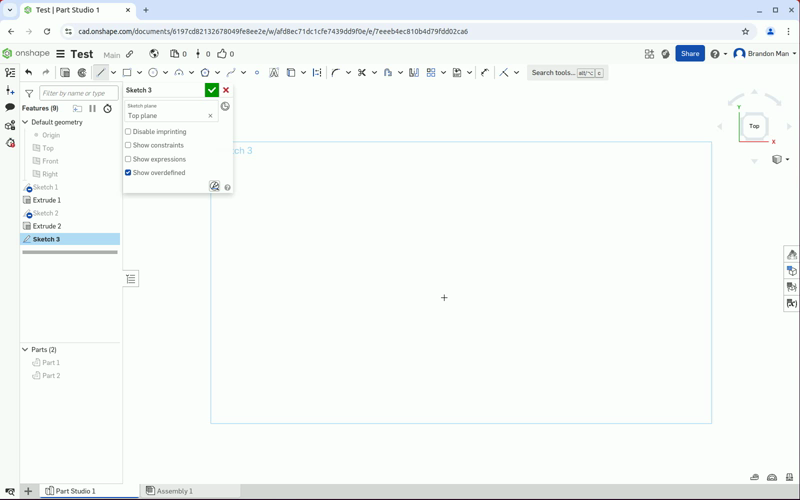
key_up(shift)
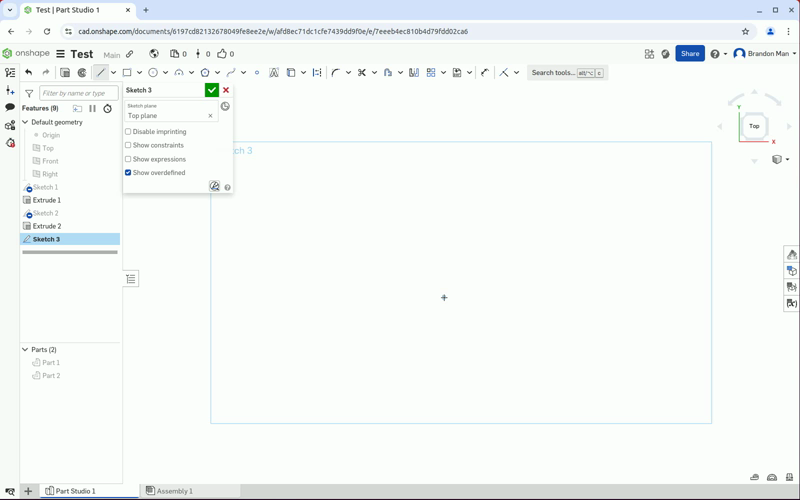
key_down(shift)
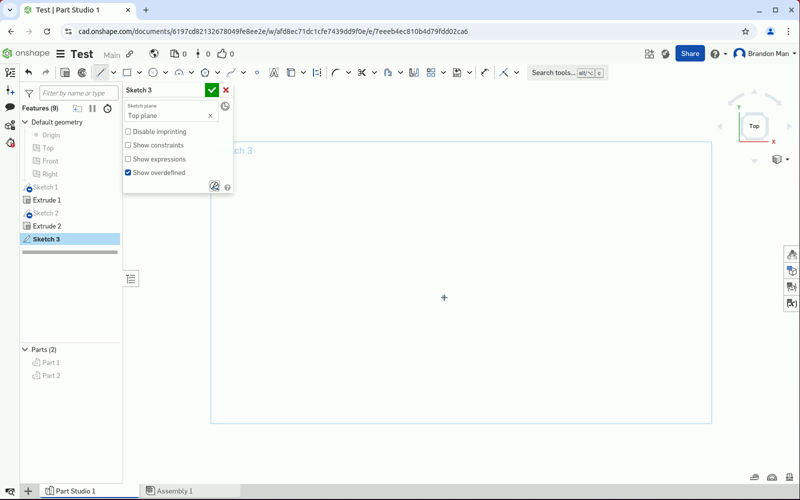
mouse_move(474, 297)
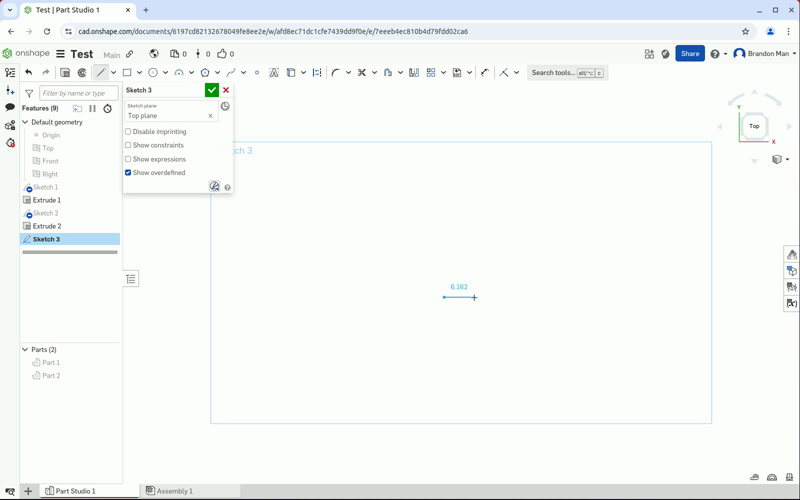
mouse_move(454, 297)
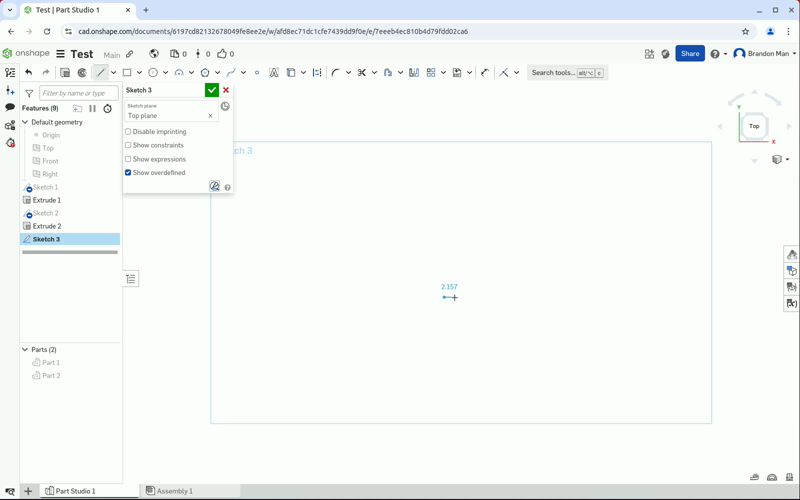
click(454, 297)
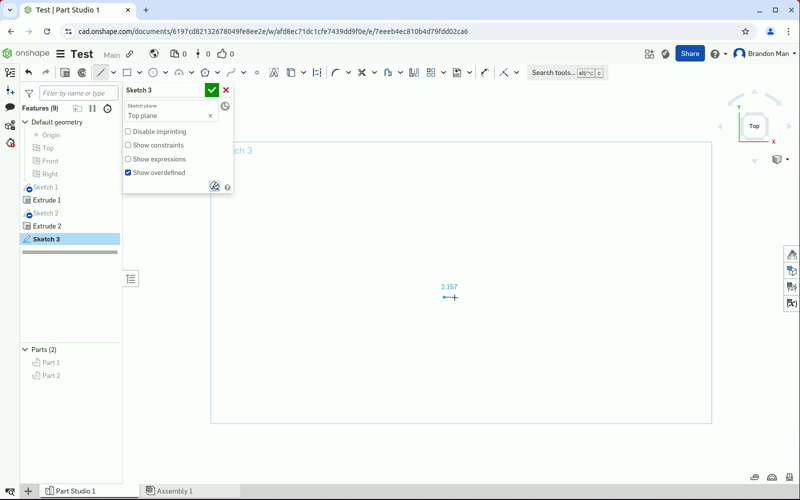
key_up(shift)
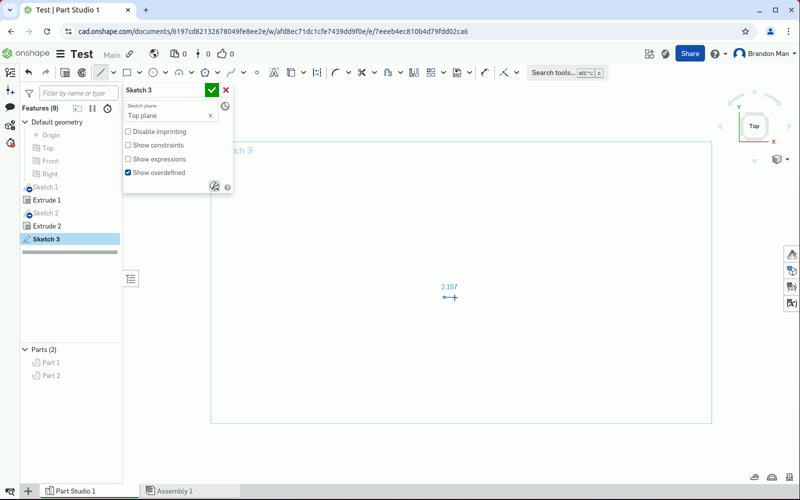
key_down(shift)
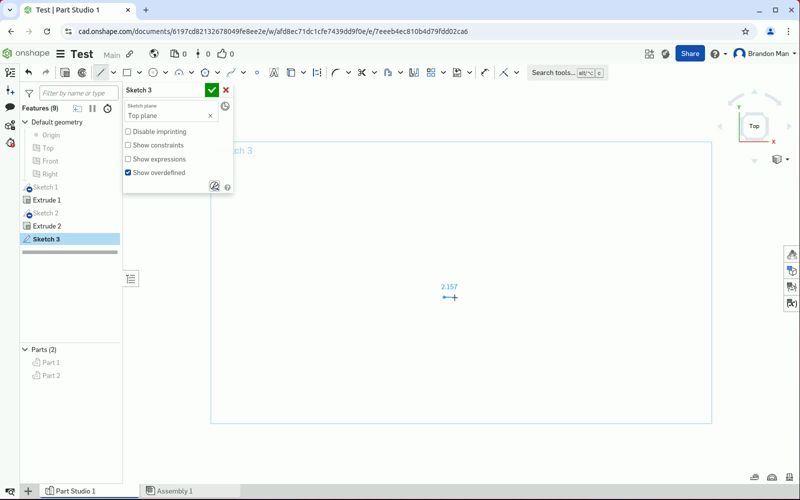
mouse_move(484, 297)
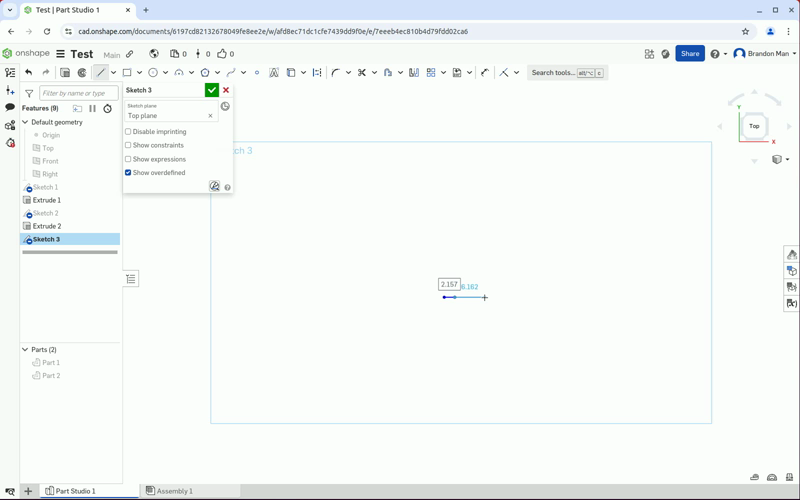
mouse_move(454, 291)
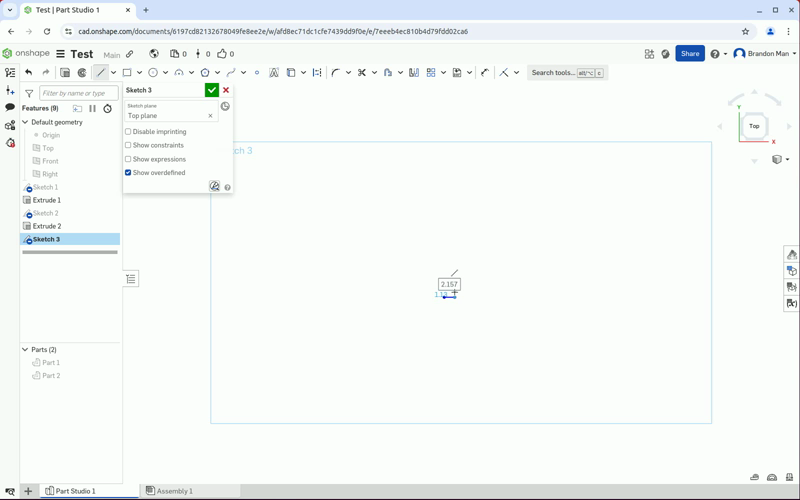
scroll(6)
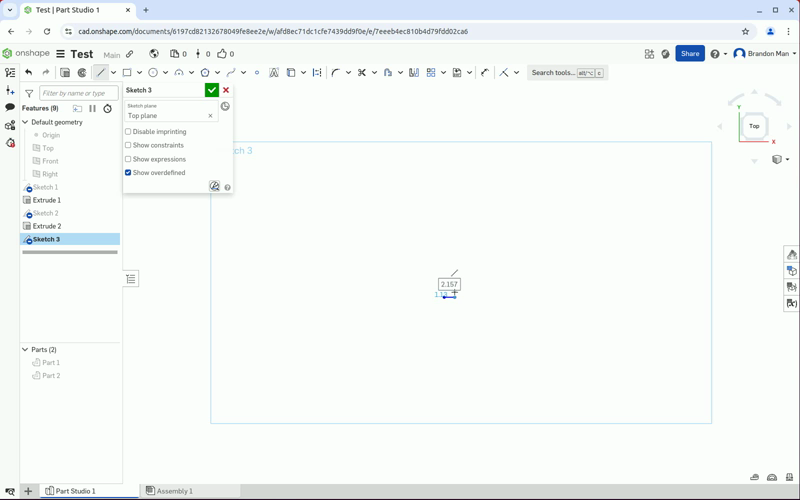
scroll(6)
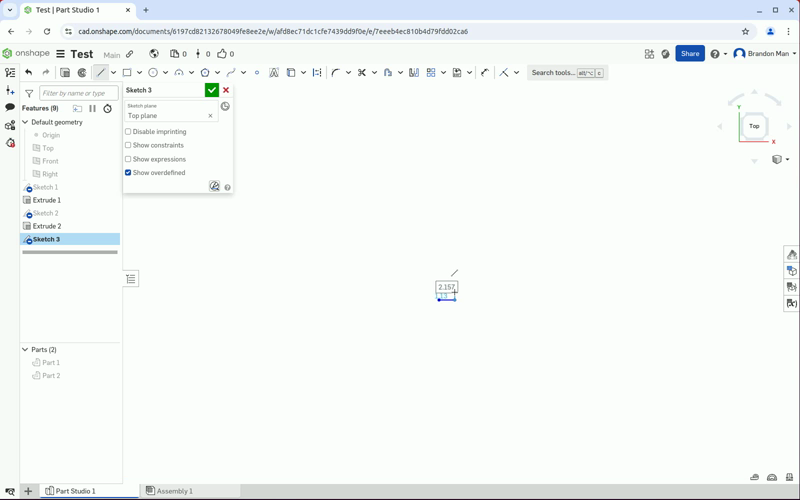
scroll(6)
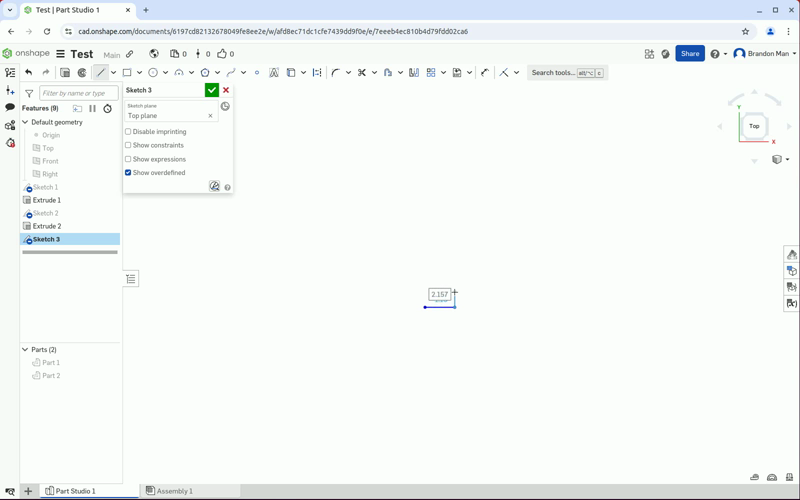
scroll(6)
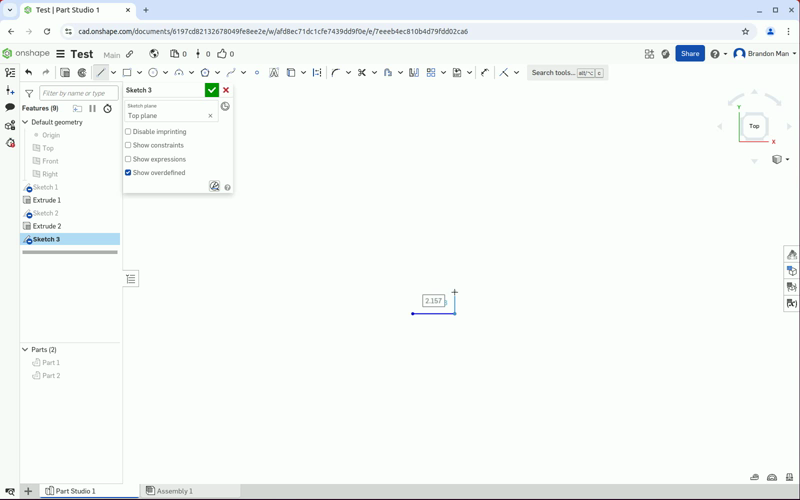
scroll(6)
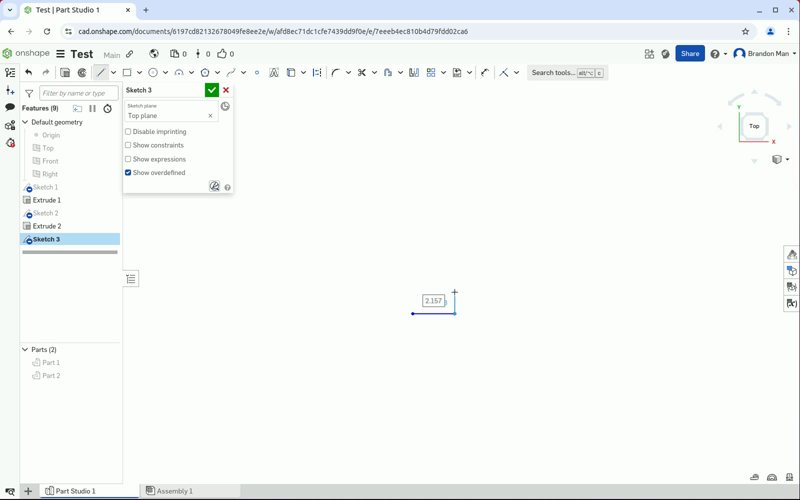
scroll(6)
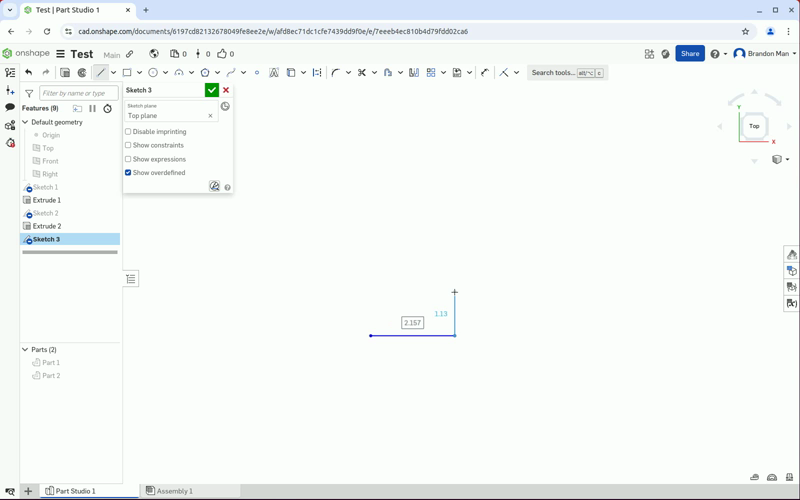
scroll(6)
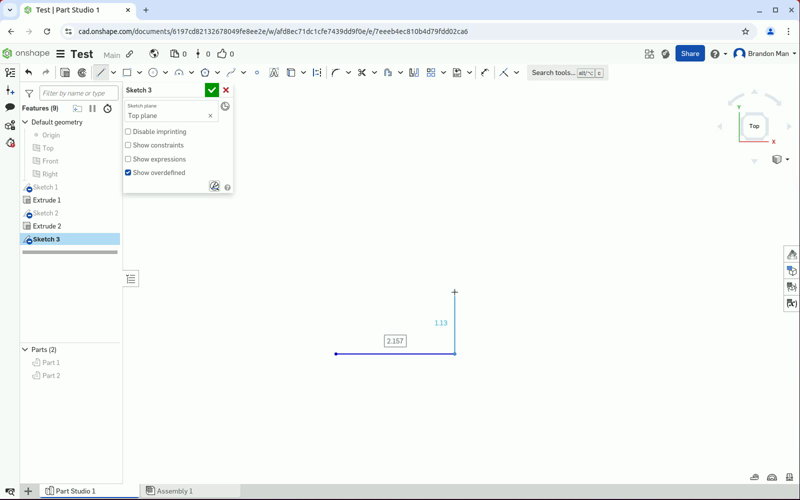
click(454, 291)
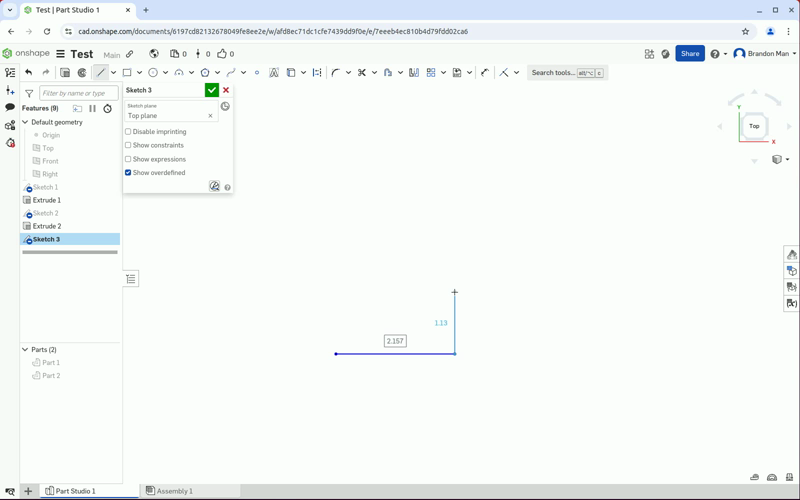
scroll(-6)
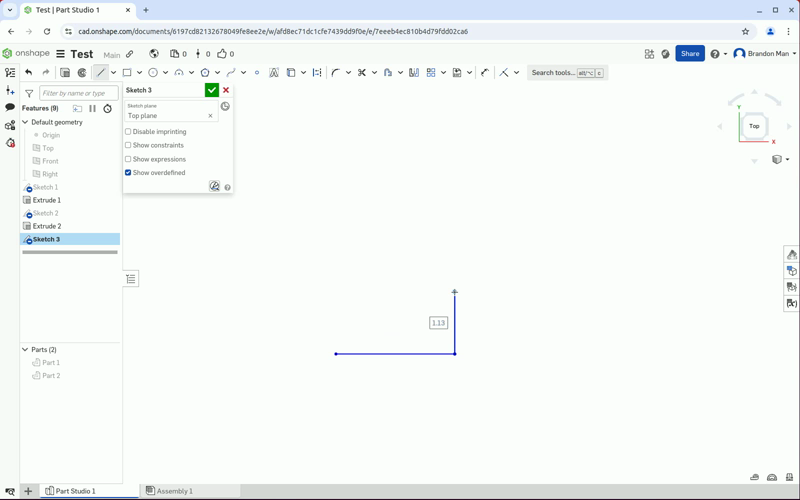
scroll(-6)
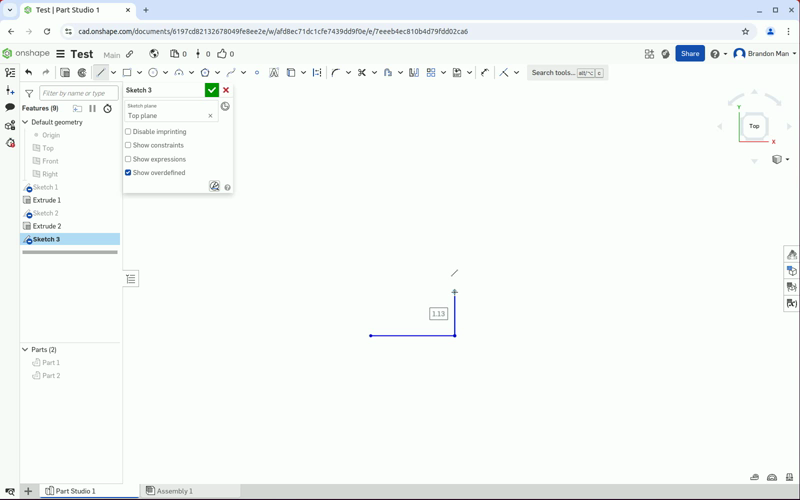
scroll(-6)
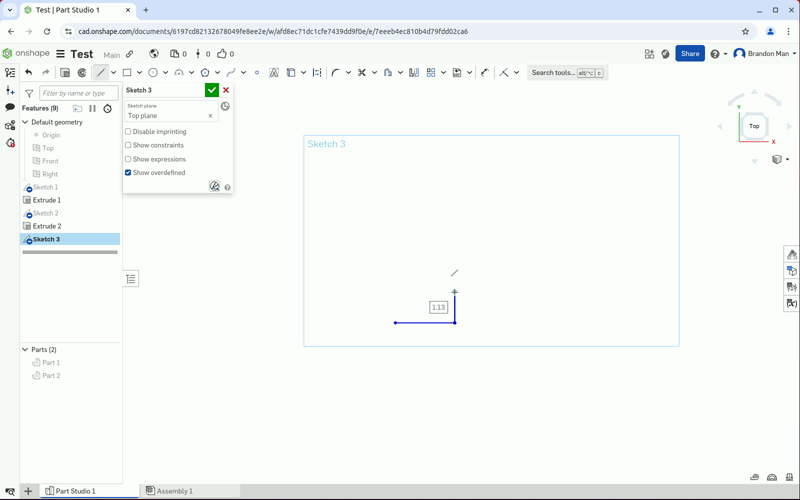
scroll(-6)
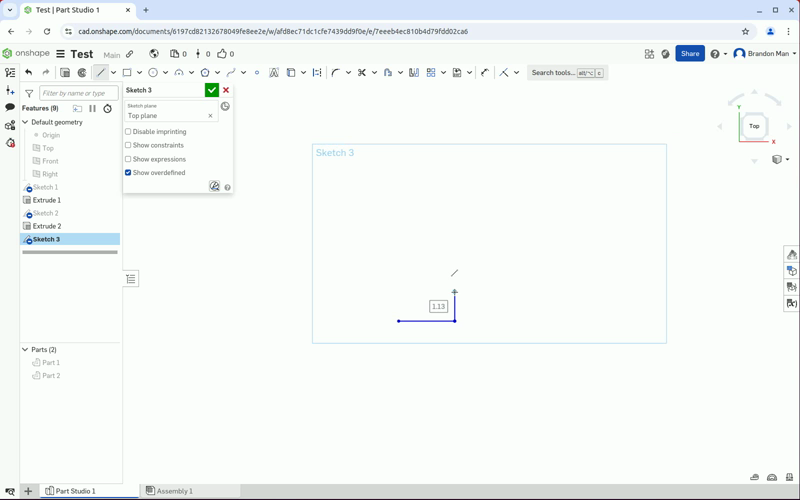
scroll(-6)
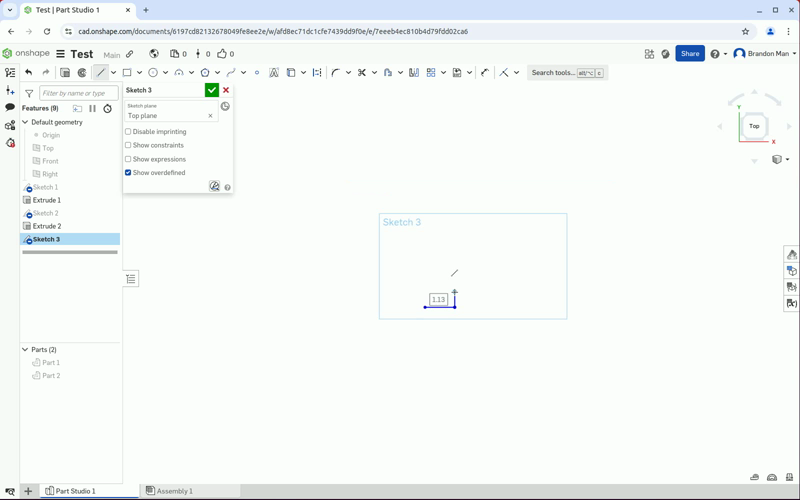
scroll(-6)
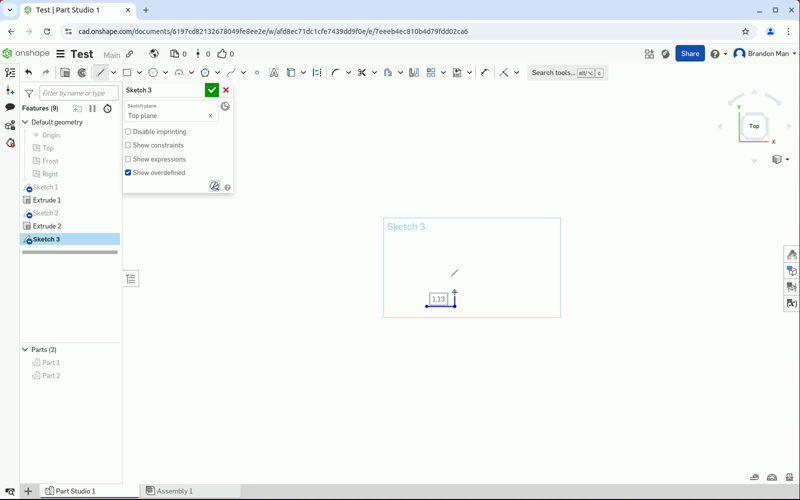
scroll(-6)
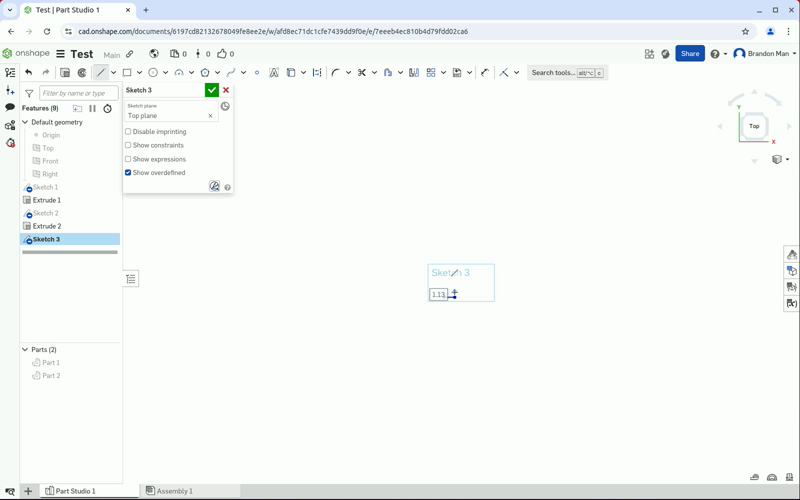
key_up(shift)
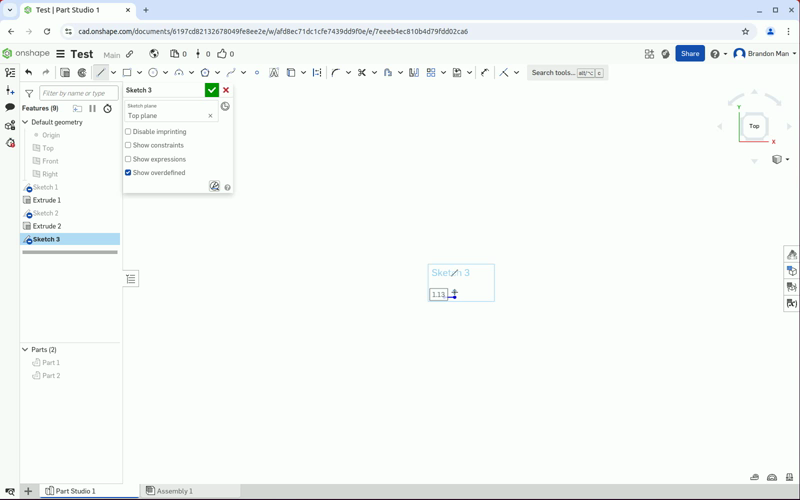
key_down(shift)
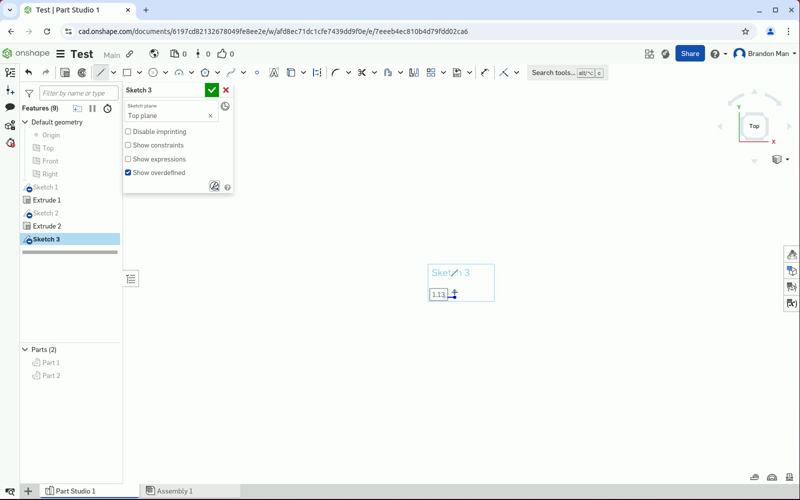
mouse_move(484, 291)
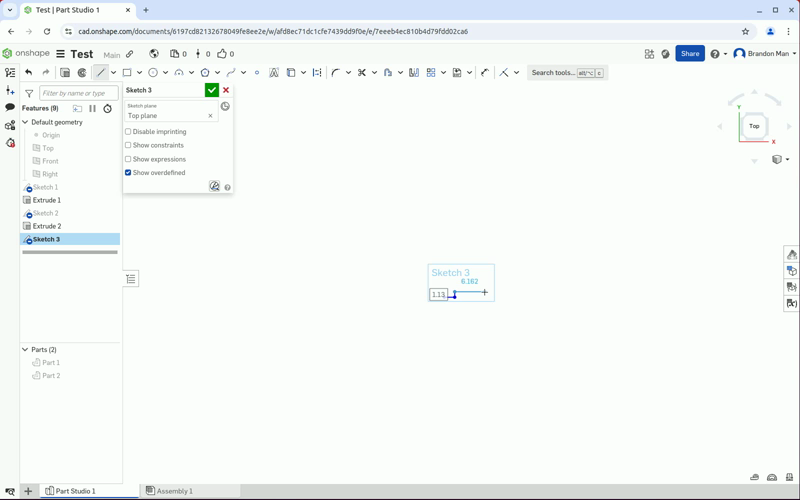
mouse_move(444, 291)
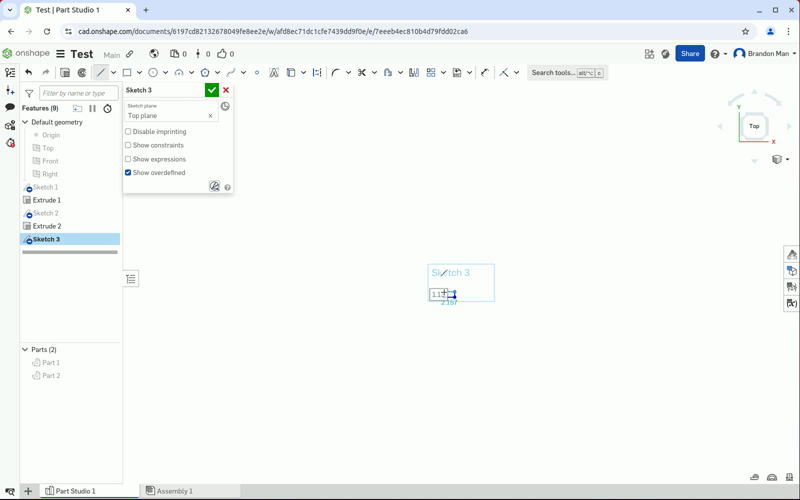
click(444, 291)
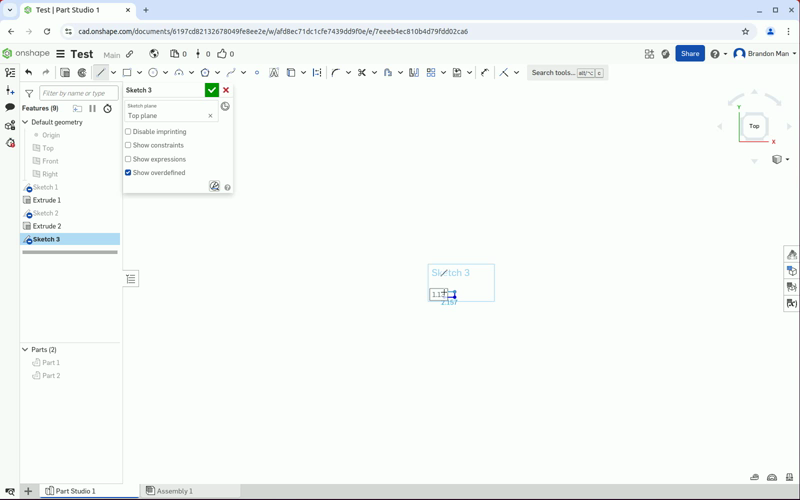
key_up(shift)
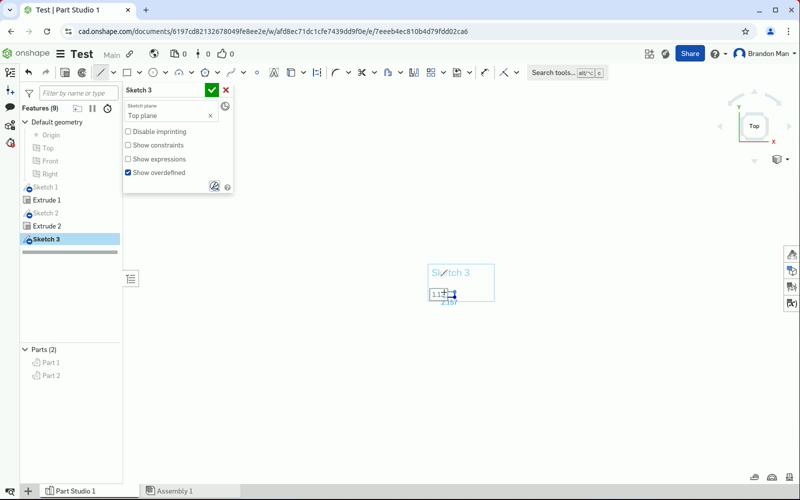
mouse_move(474, 291)
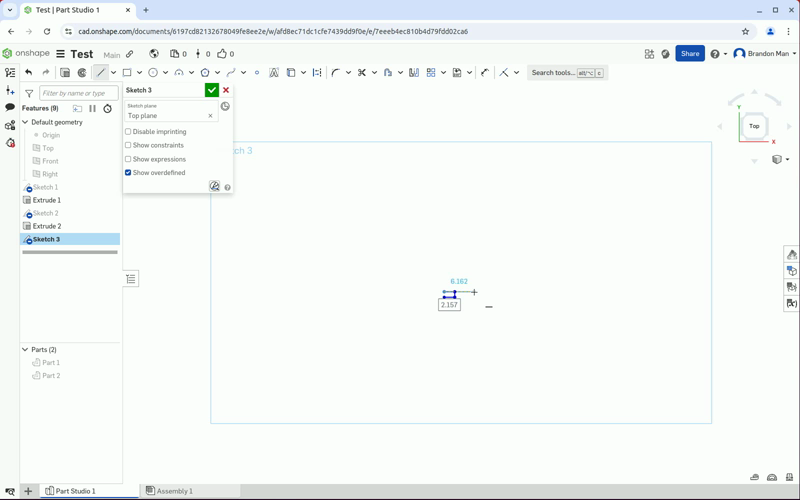
key_down(shift)
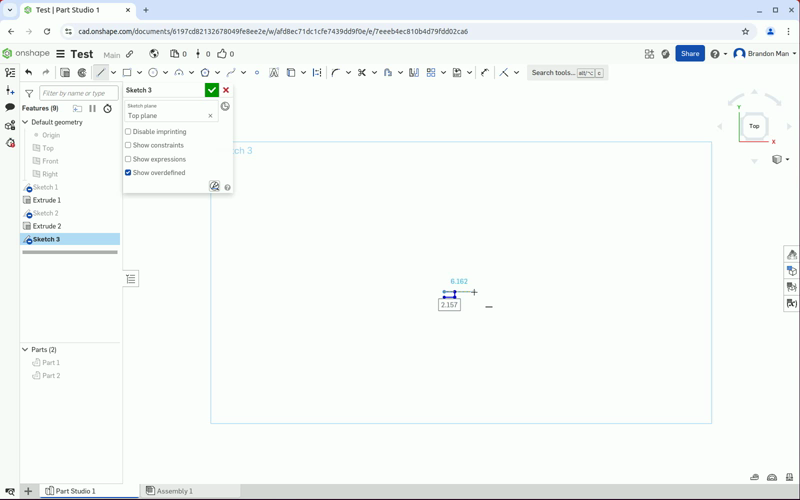
mouse_move(444, 297)
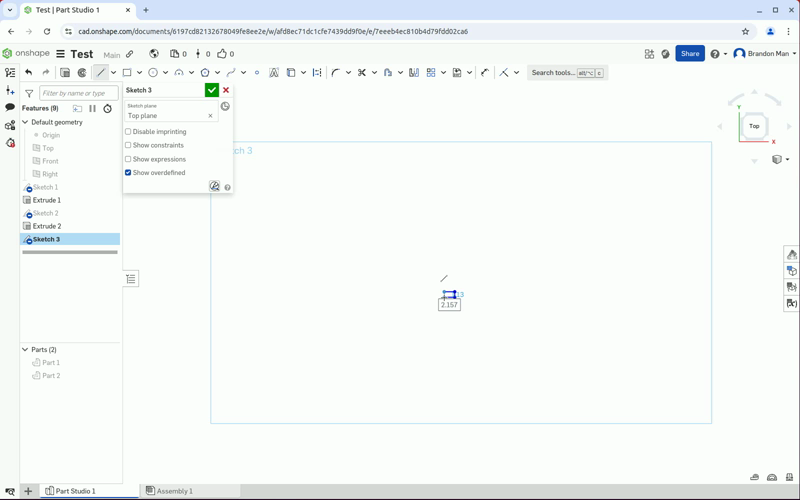
scroll(6)
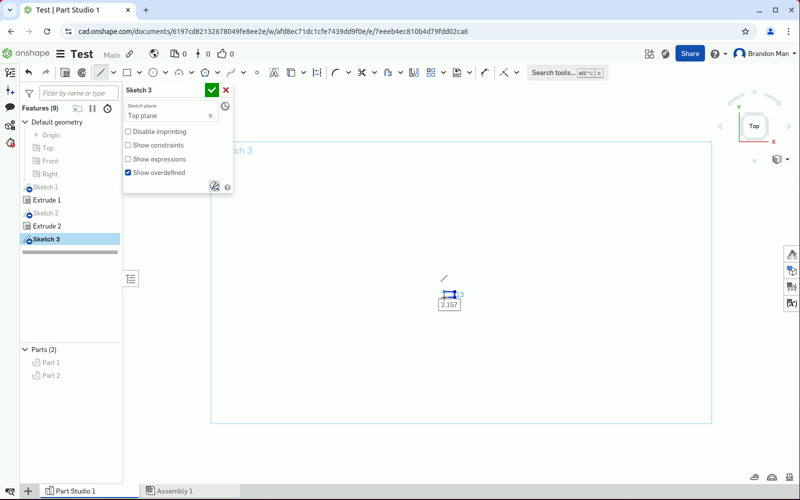
scroll(6)
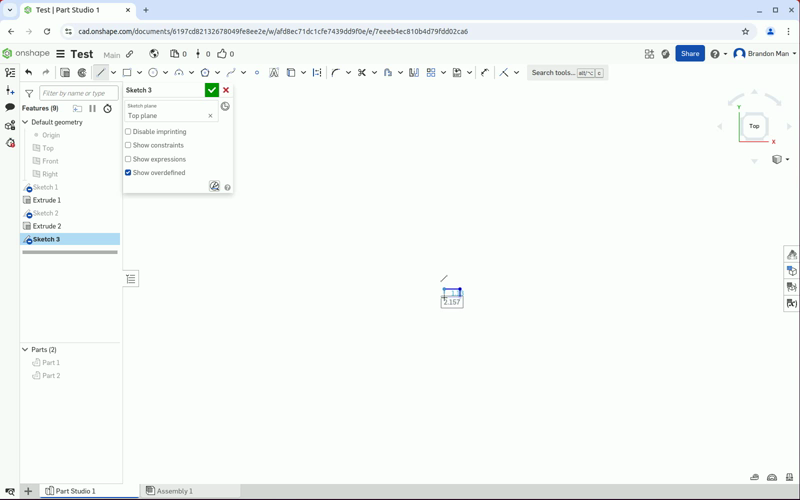
scroll(6)
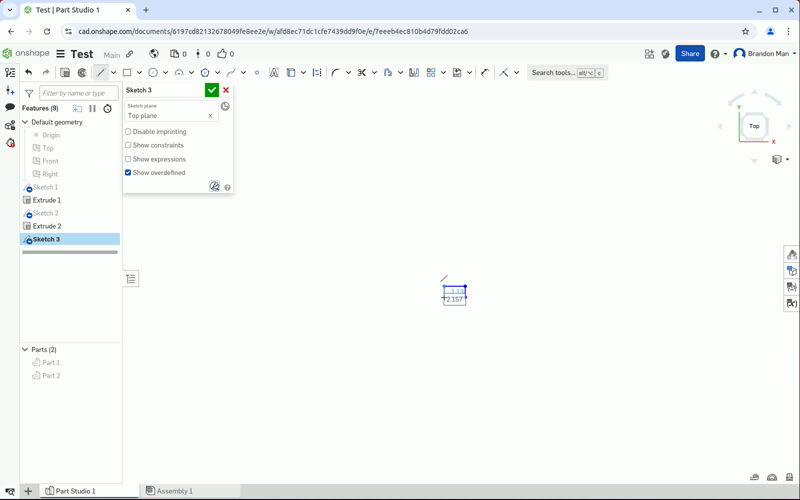
scroll(6)
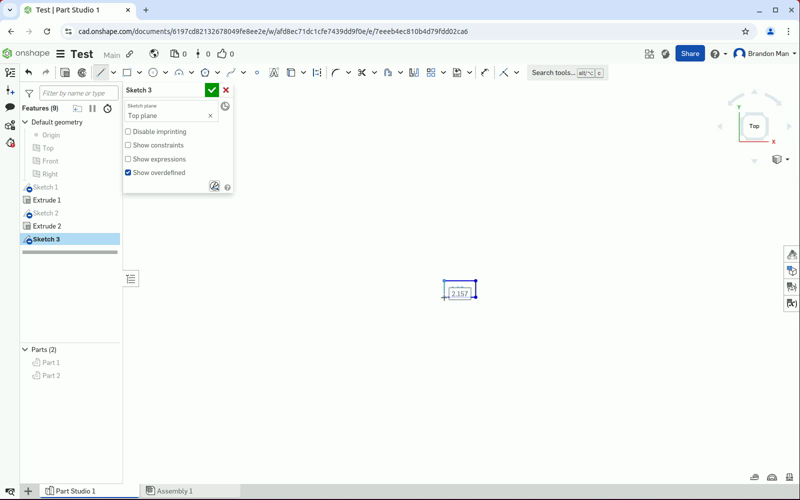
scroll(6)
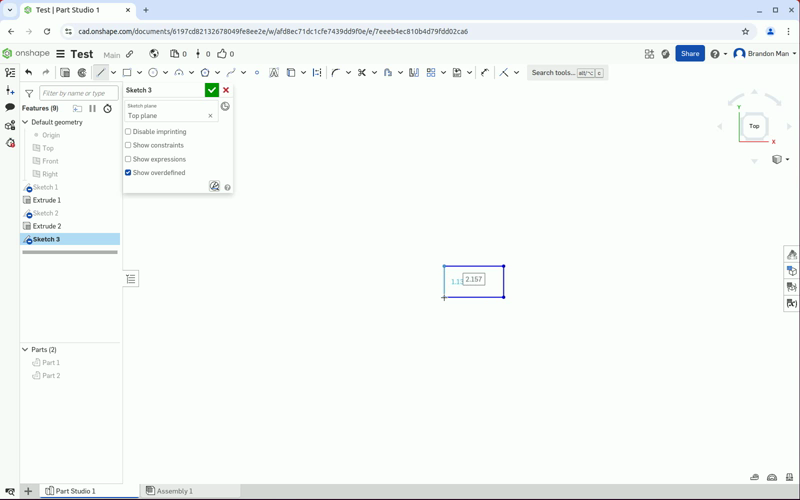
scroll(6)
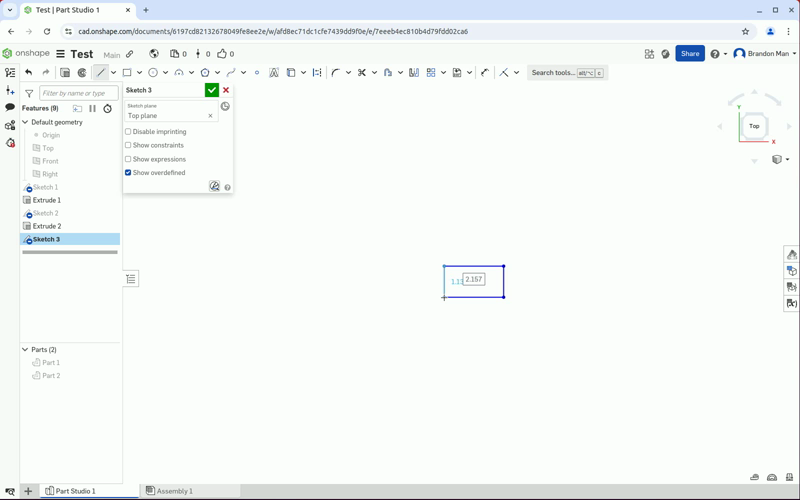
scroll(6)
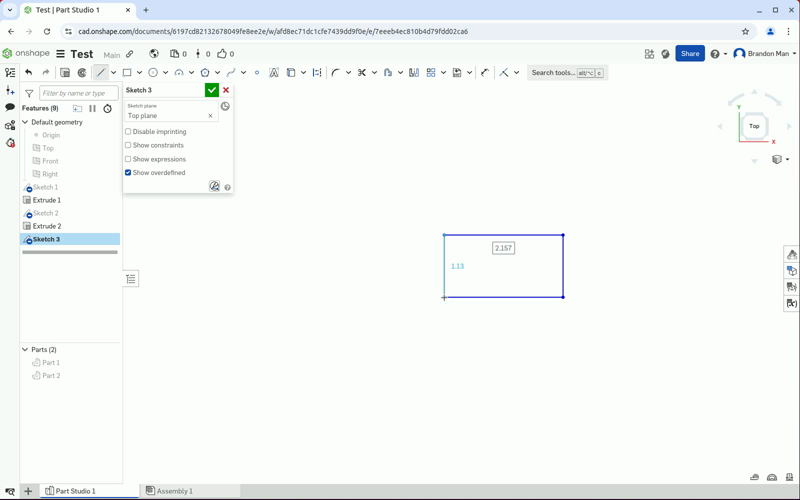
key_up(shift)
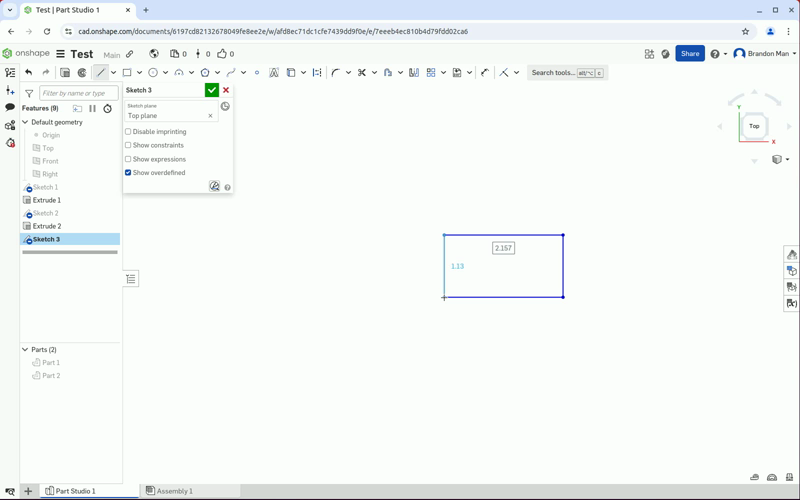
click(444, 297)
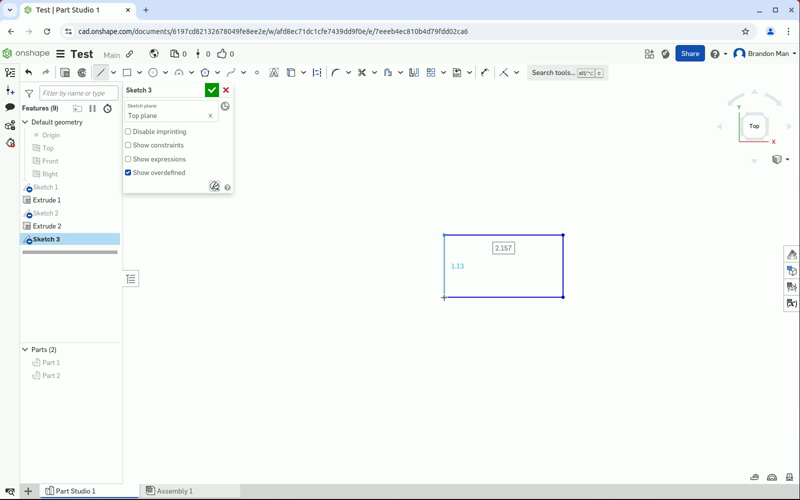
scroll(-6)
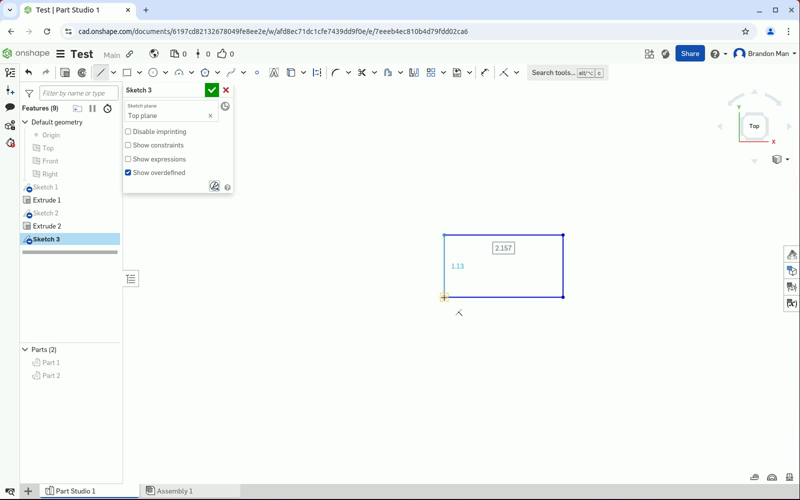
scroll(-6)
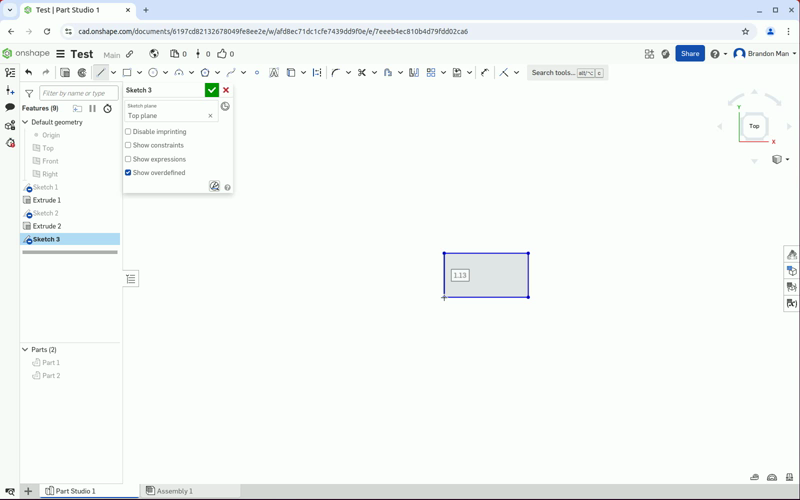
scroll(-6)
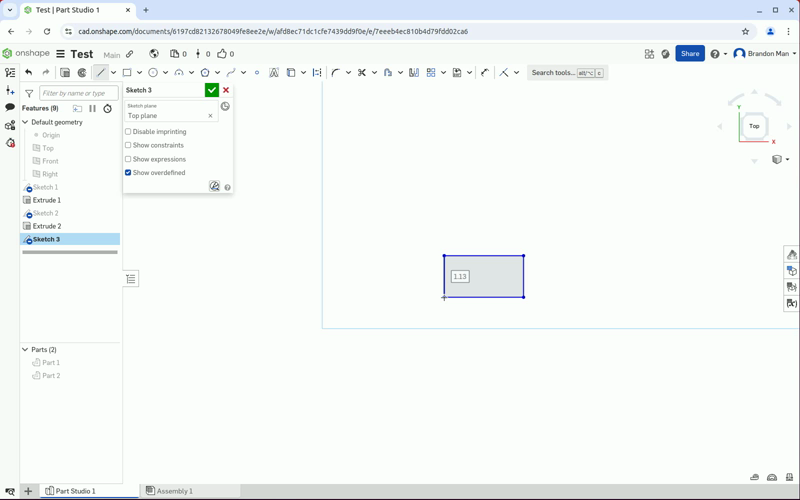
scroll(-6)
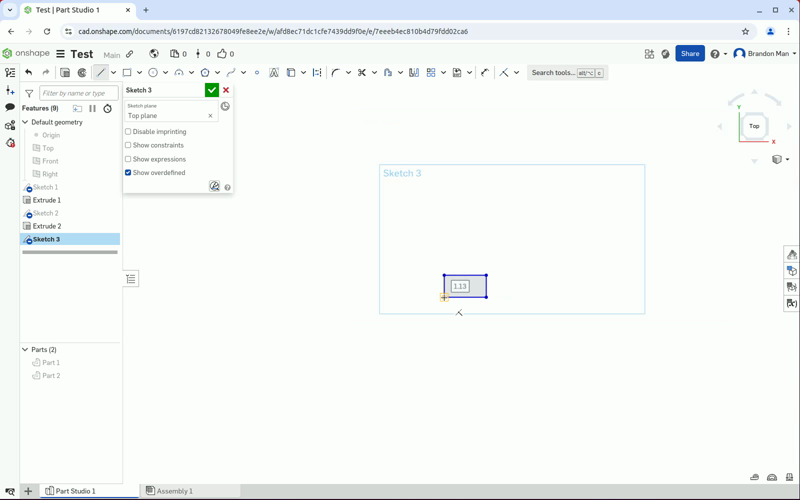
scroll(-6)
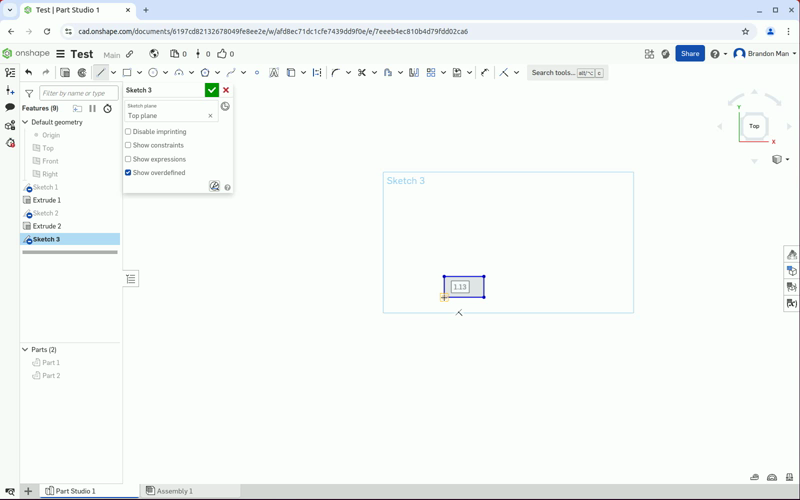
scroll(-6)
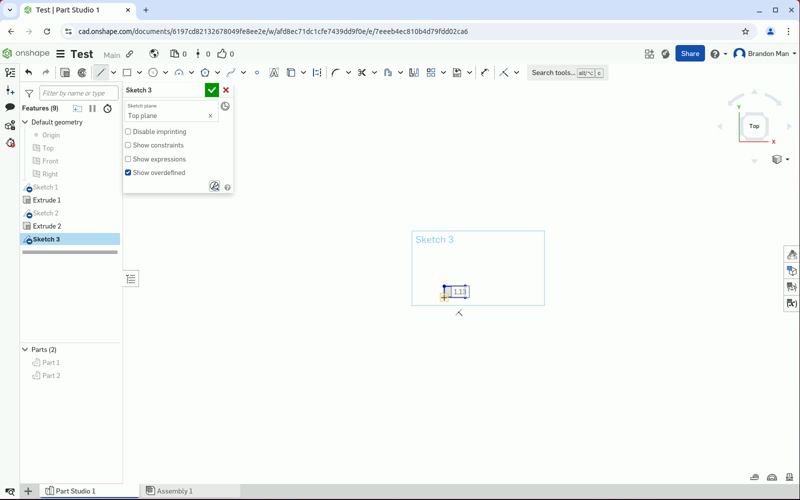
scroll(-6)
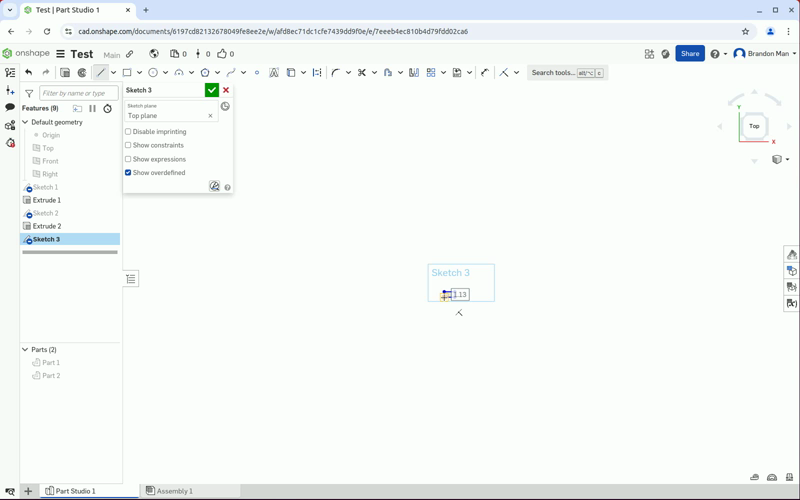
key(esc)
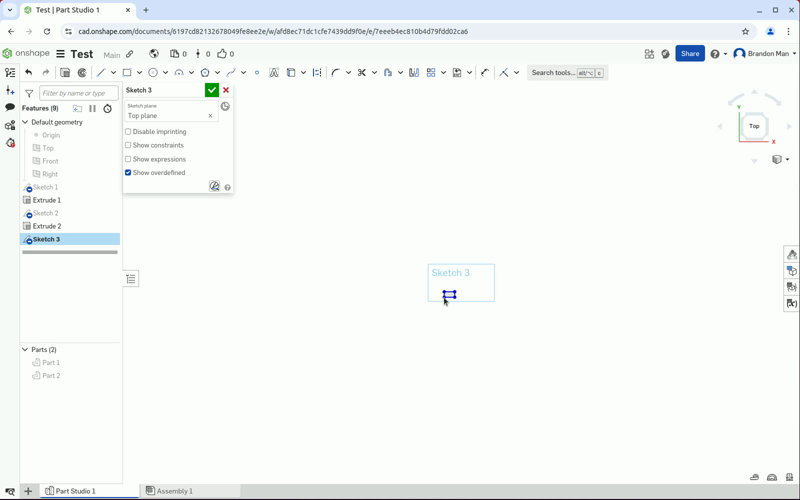
mouse_move(452, 295)
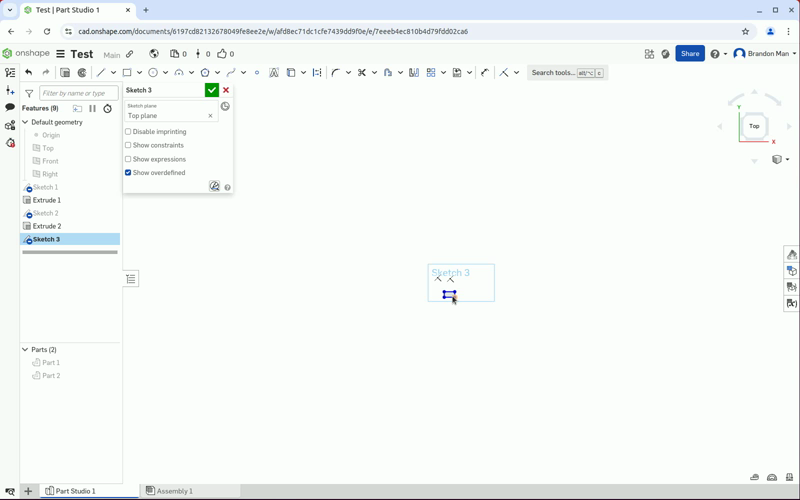
scroll(6)
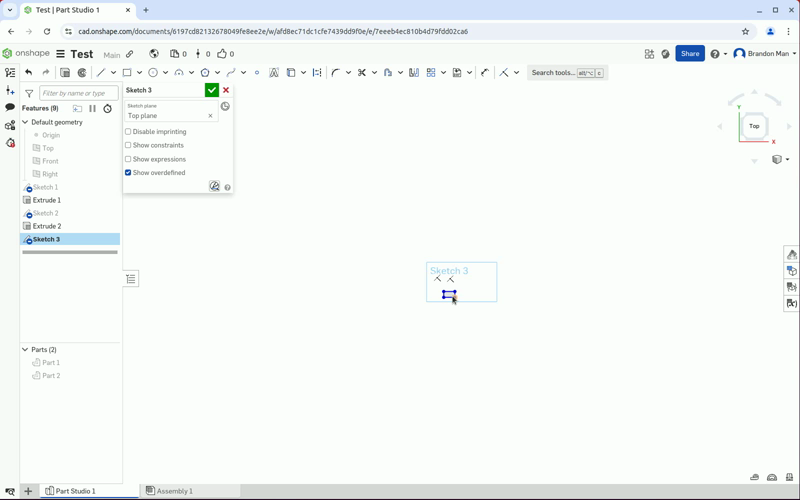
scroll(6)
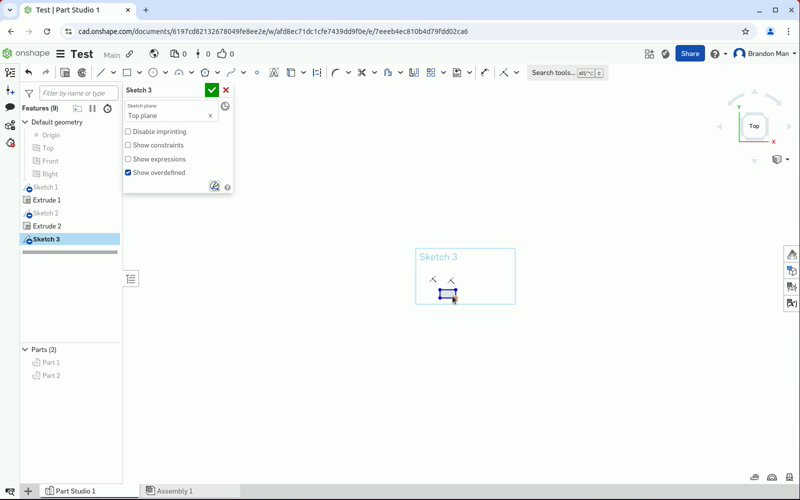
scroll(6)
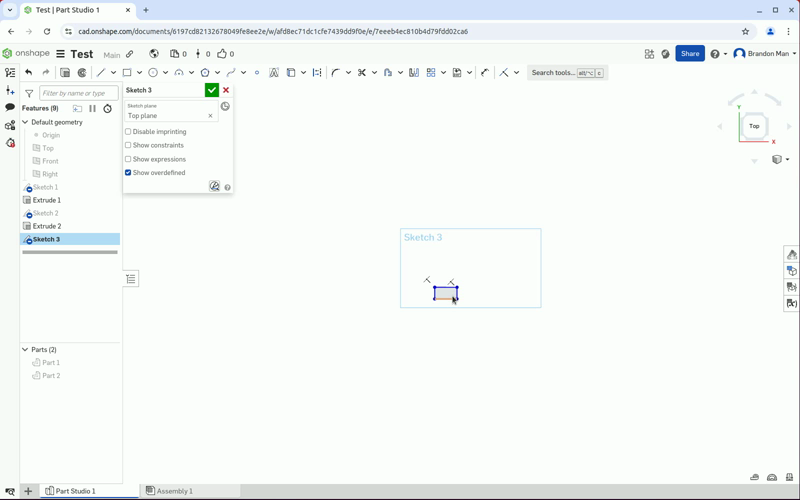
scroll(6)
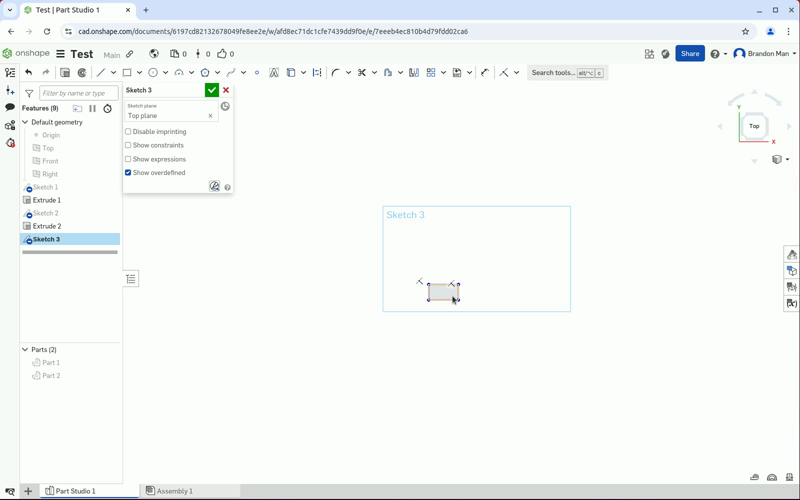
scroll(6)
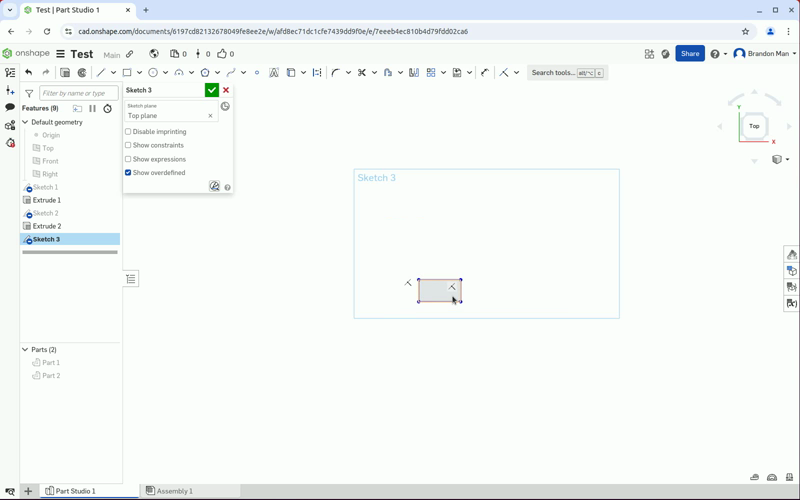
scroll(6)
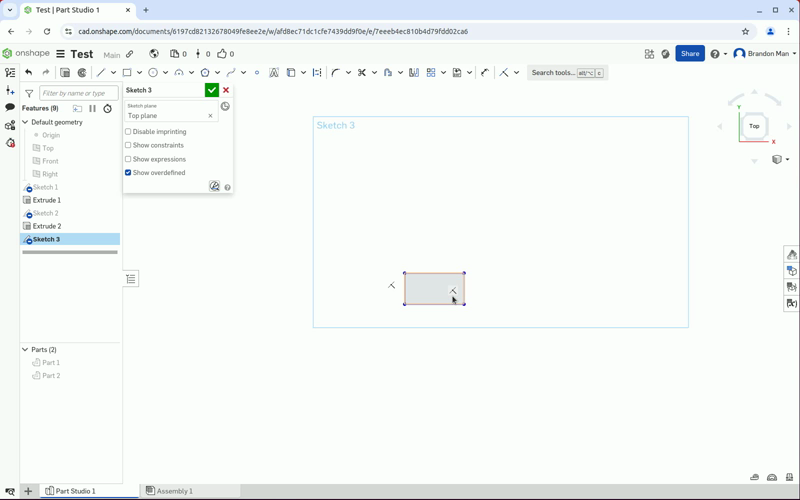
scroll(6)
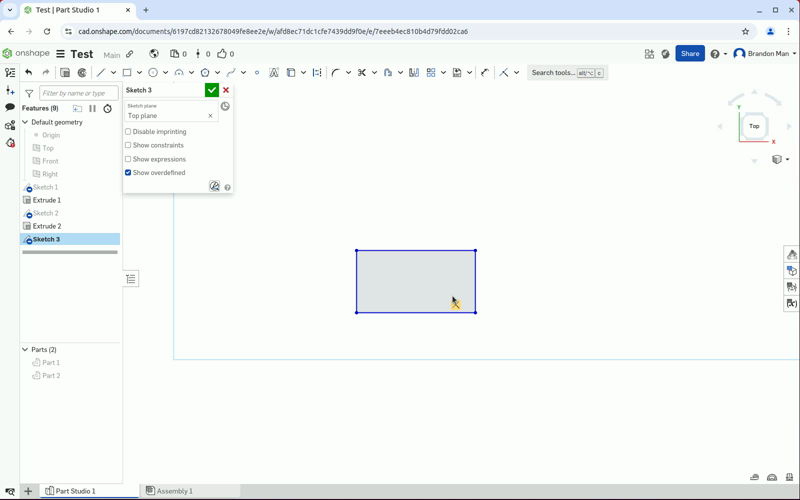
click(452, 295)
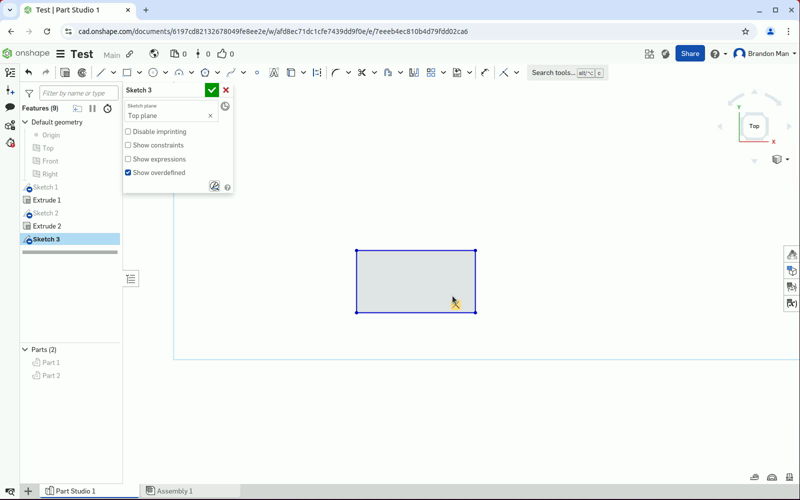
scroll(-6)
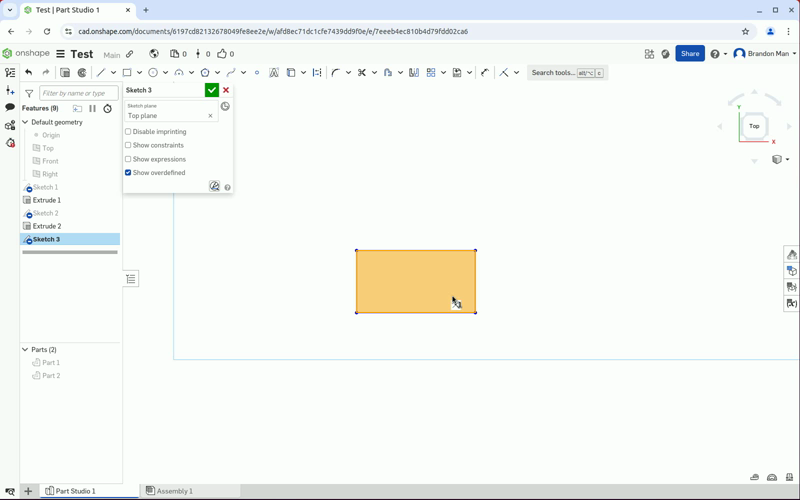
scroll(-6)
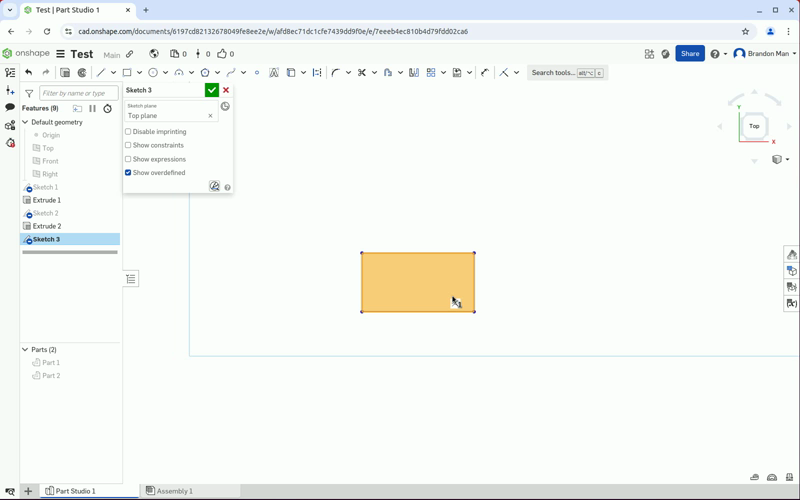
scroll(-6)
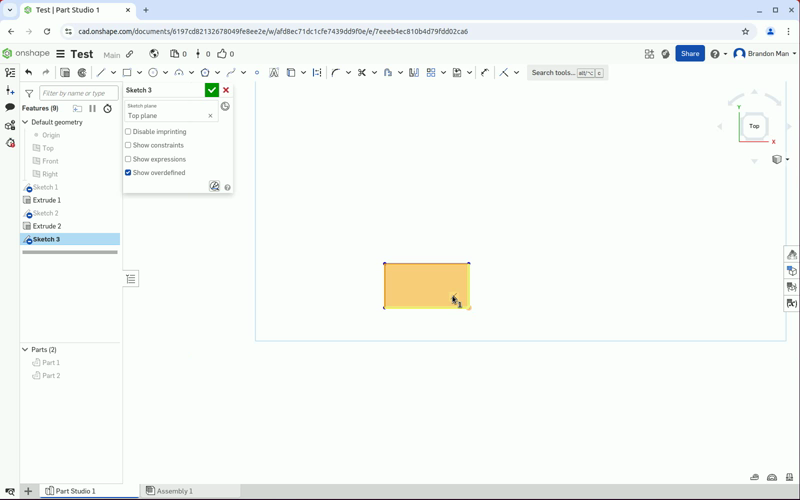
scroll(-6)
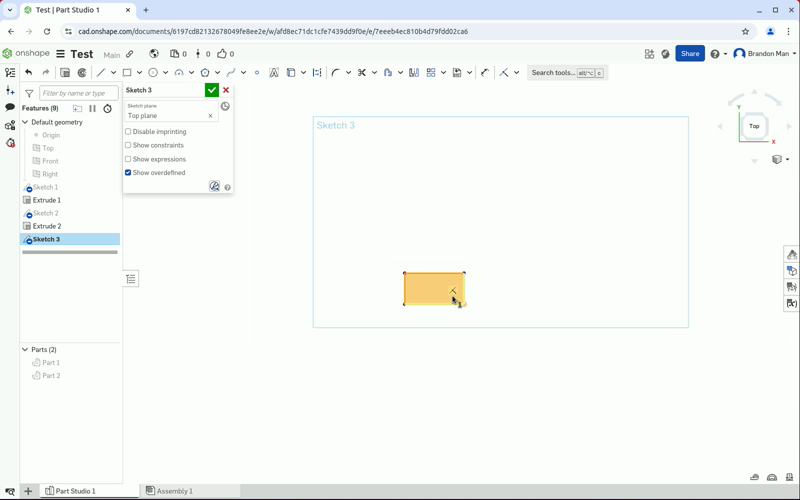
scroll(-6)
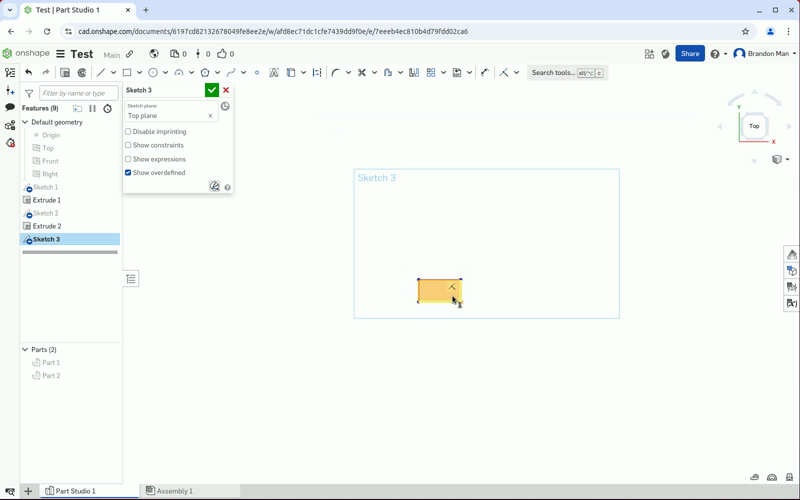
scroll(-6)
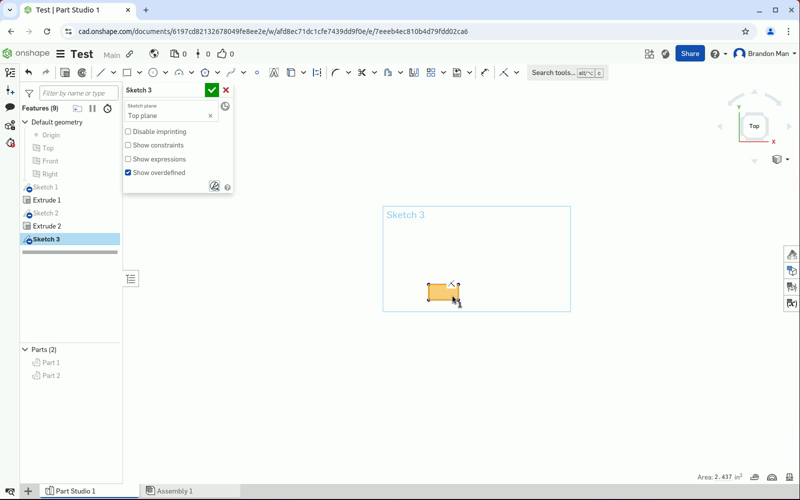
scroll(-6)
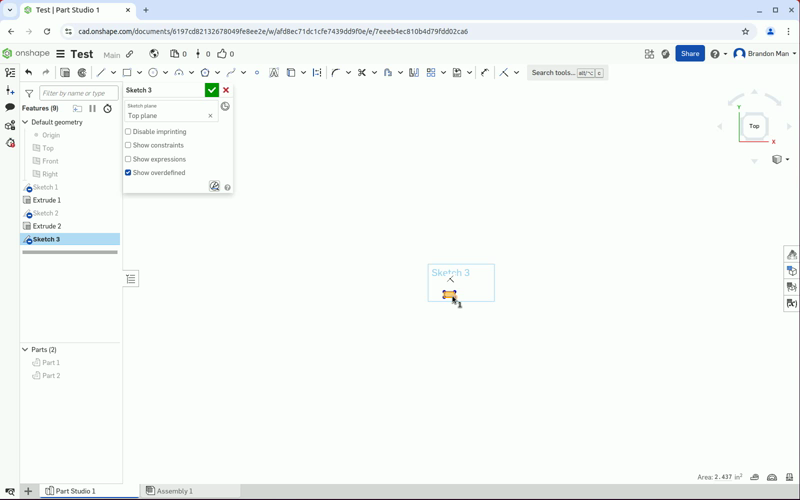
mouse_move(73, 352)
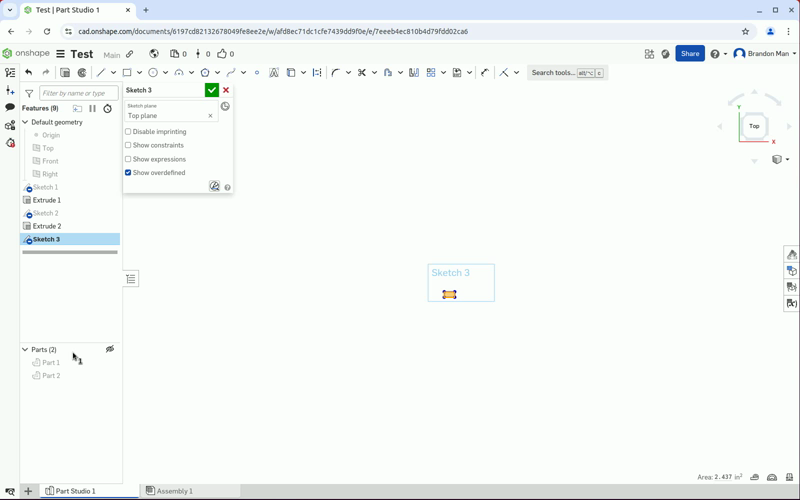
key(shift+y)
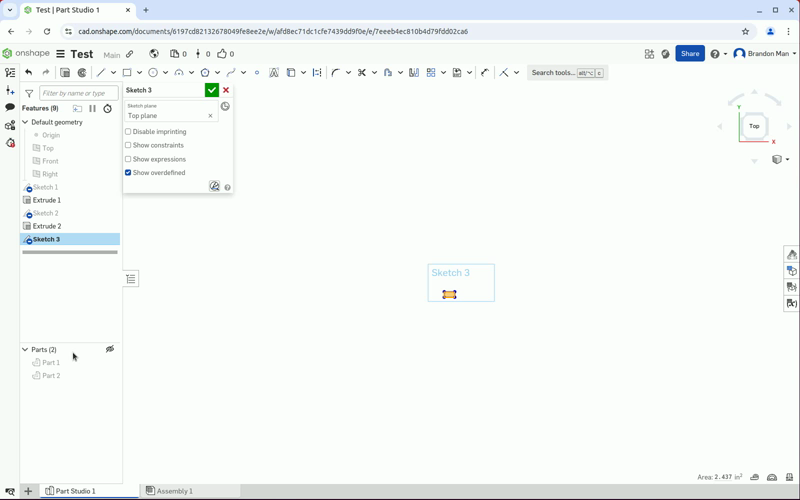
key(shift+e)
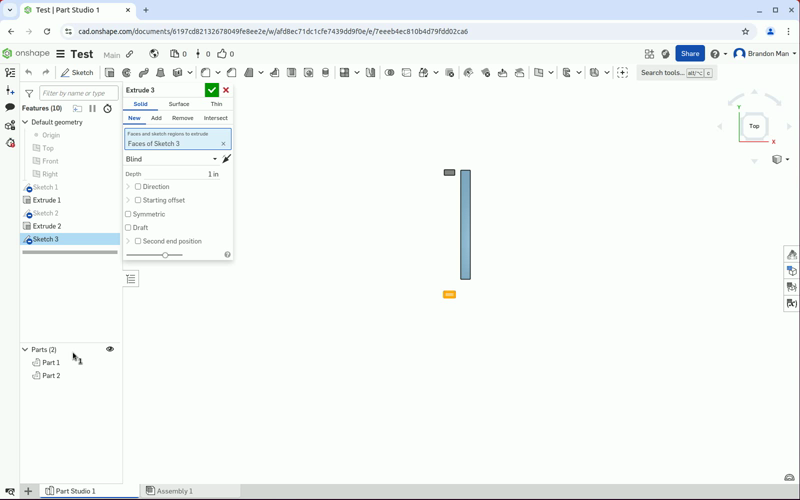
mouse_move(143, 106)
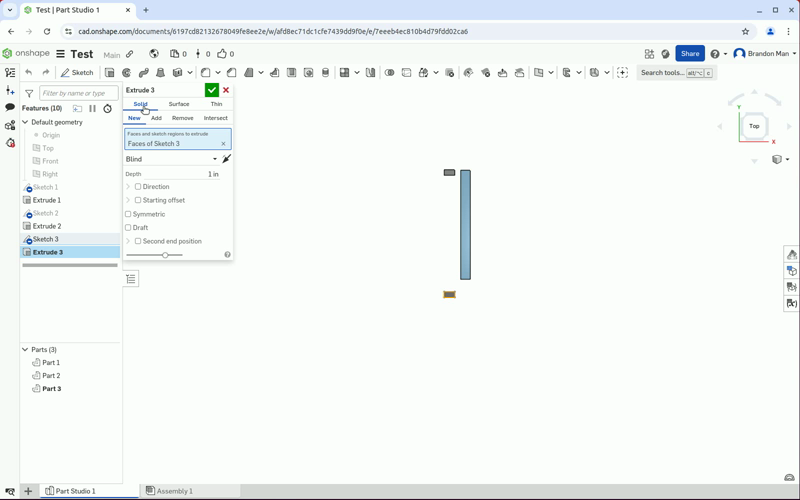
click(143, 106)
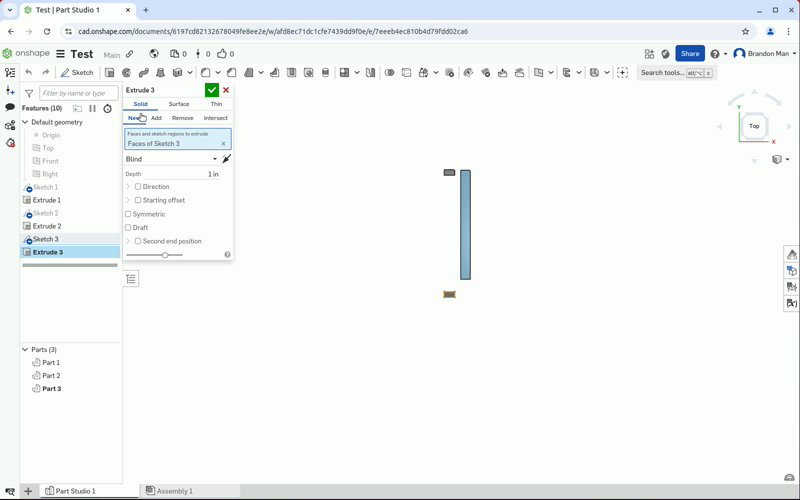
mouse_move(137, 120)
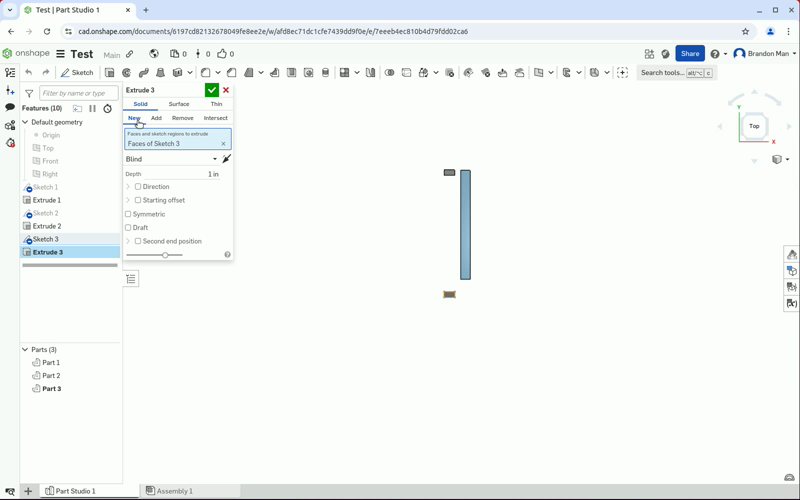
click(137, 120)
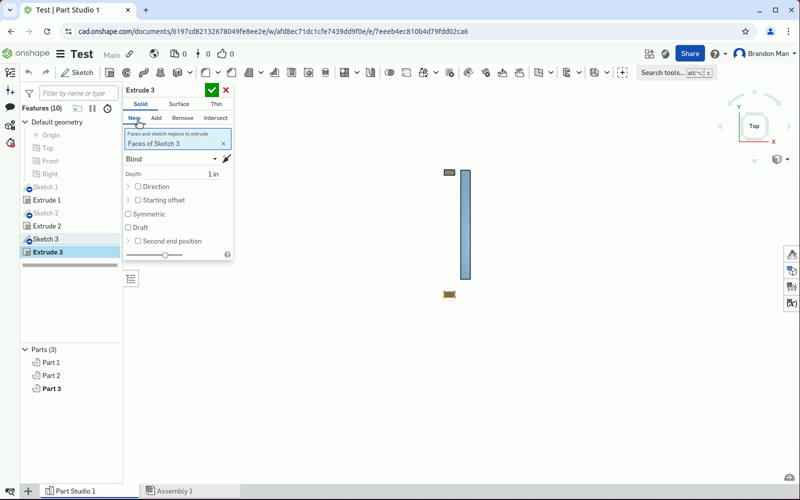
key(tab, 4)
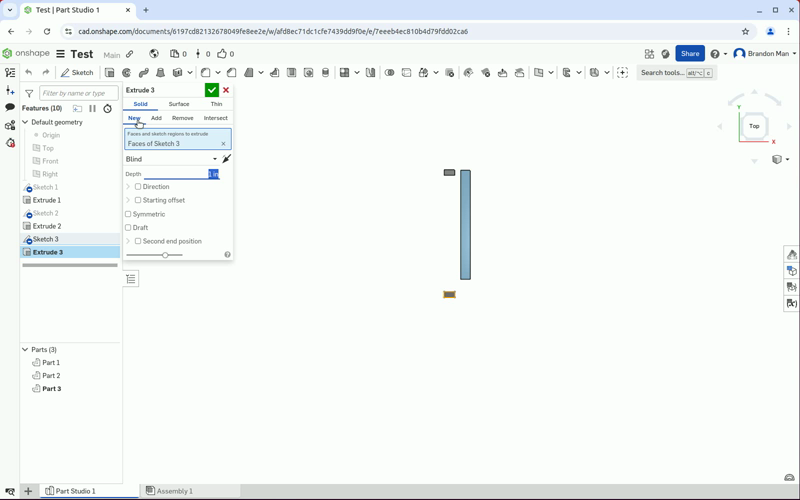
text(0.722)
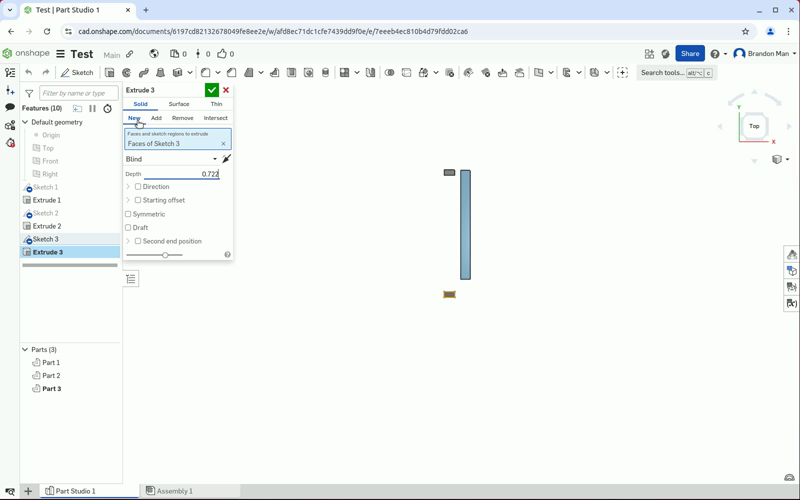
key(enter)
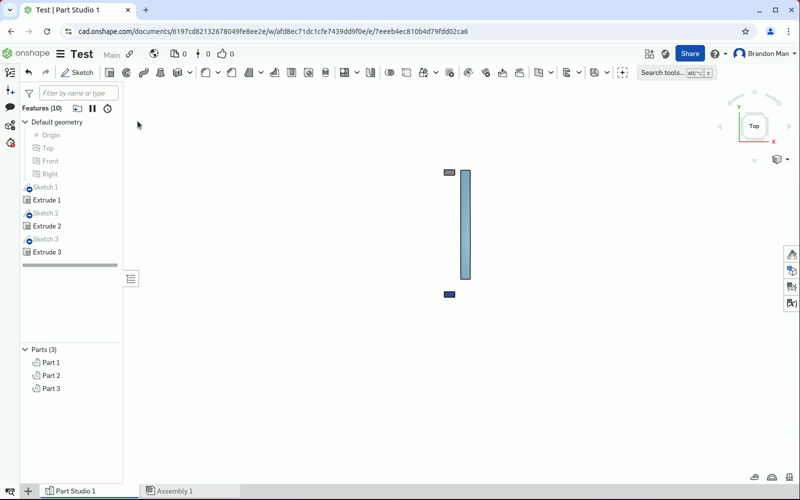
key(shift+h)
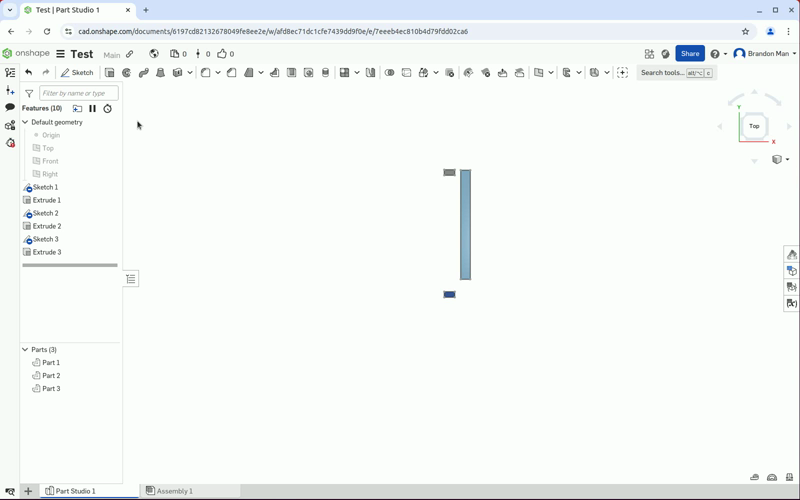
key(shift+h)
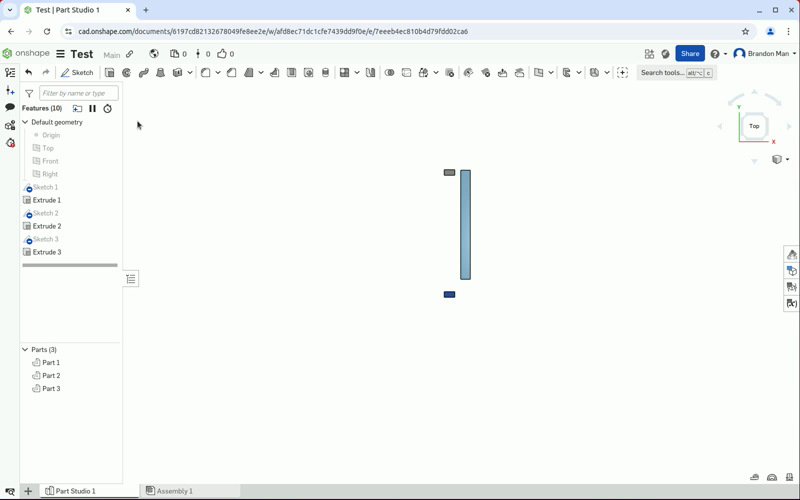
mouse_move(73, 189)
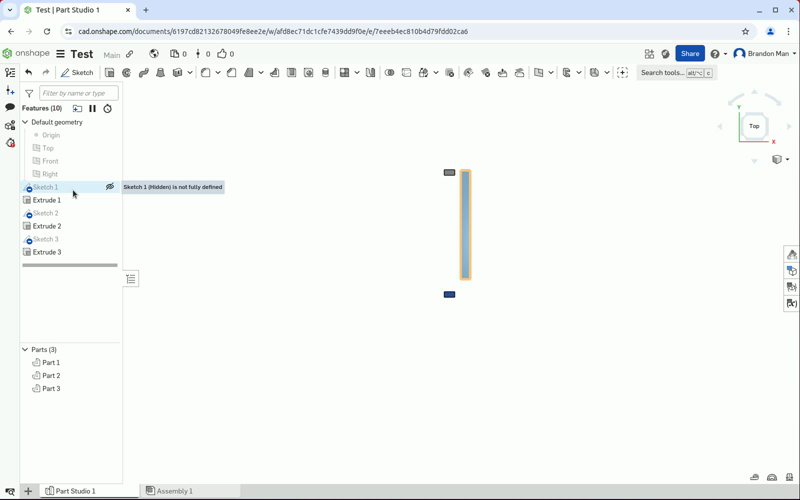
click(73, 189)
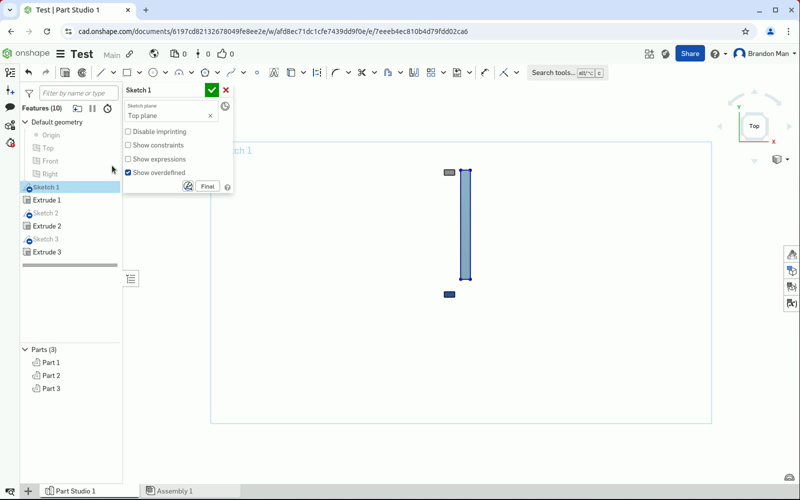
mouse_move(229, 92)
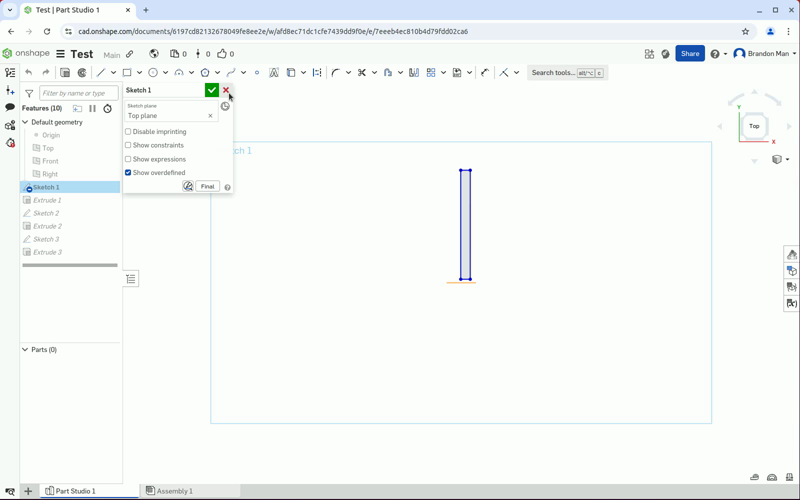
click(229, 92)
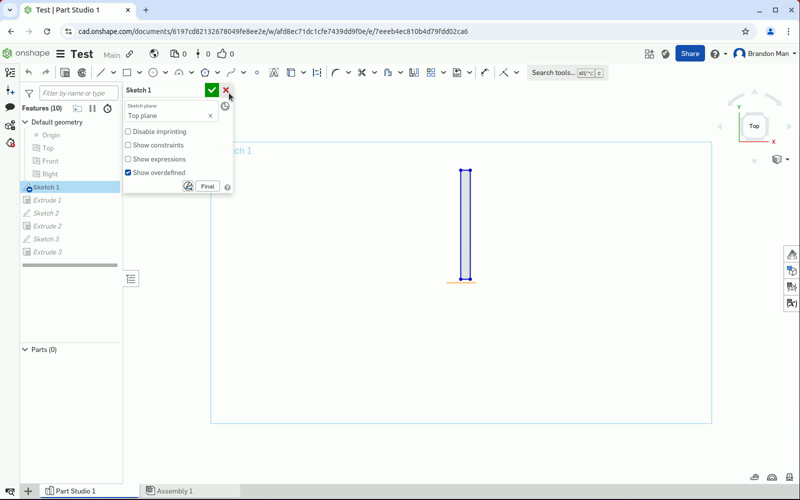
key(shift+s)
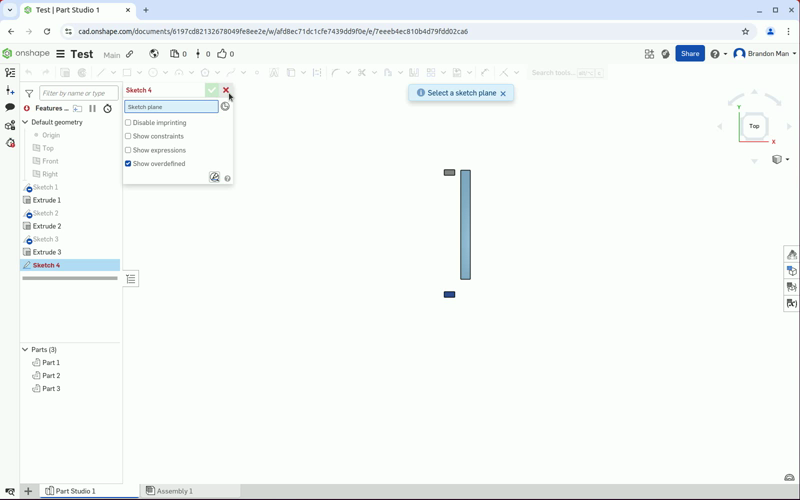
mouse_move(73, 150)
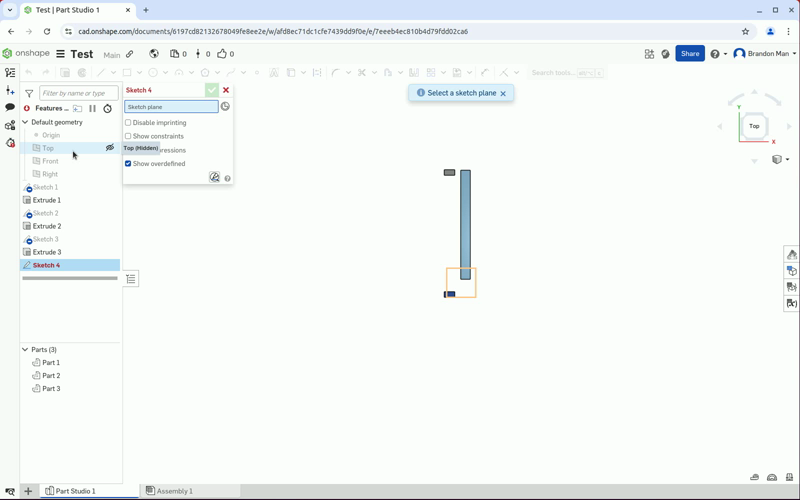
click(73, 150)
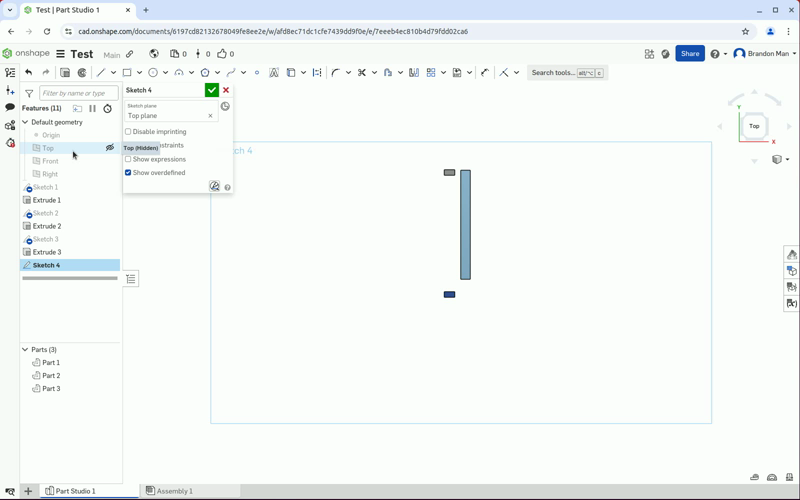
mouse_move(73, 352)
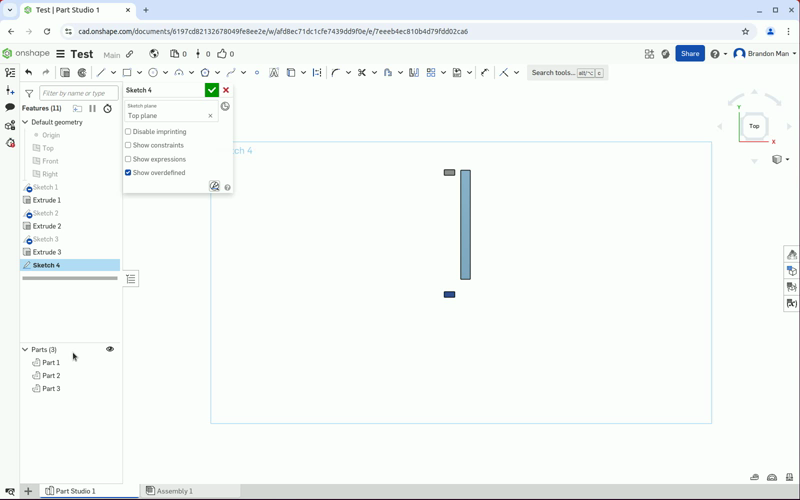
key(y)
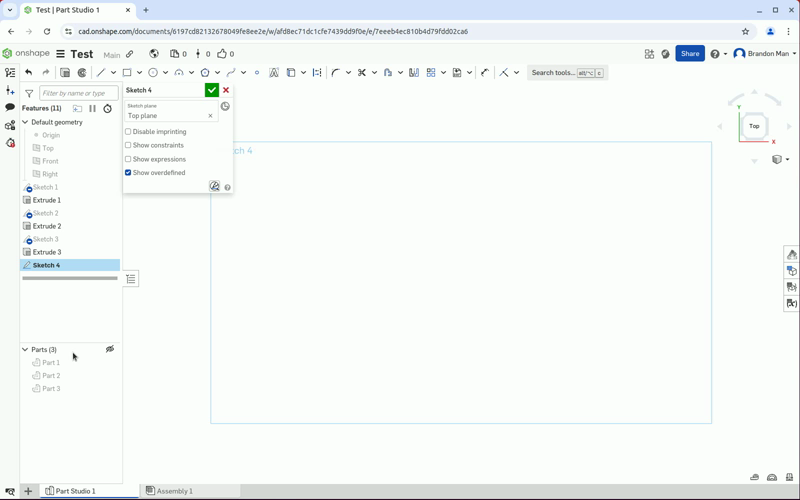
key(l)
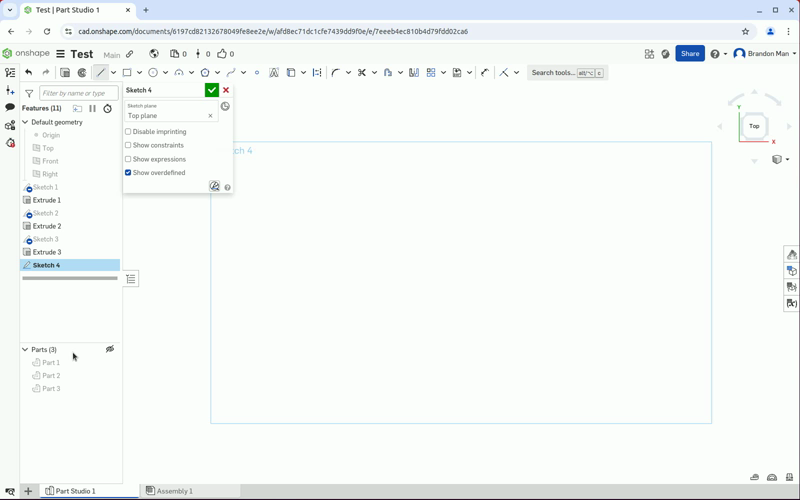
key_down(shift)
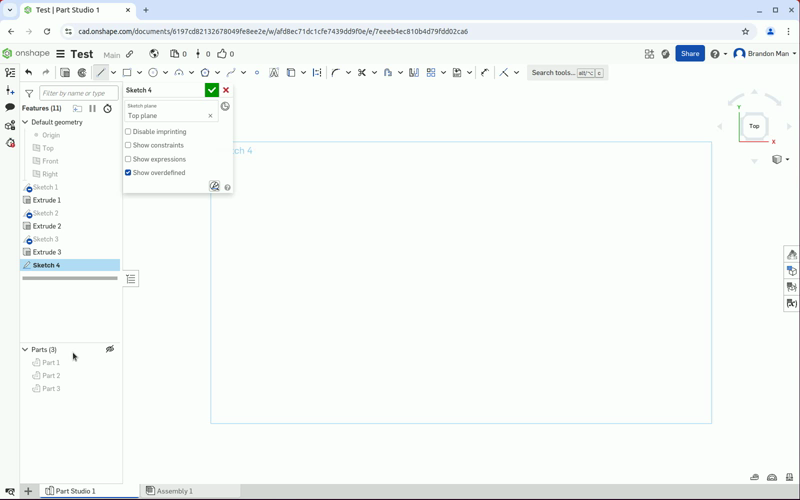
mouse_move(444, 292)
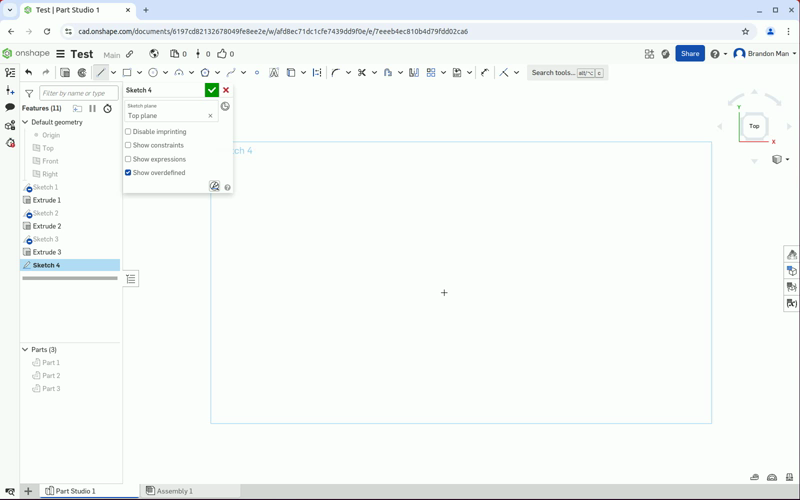
click(444, 292)
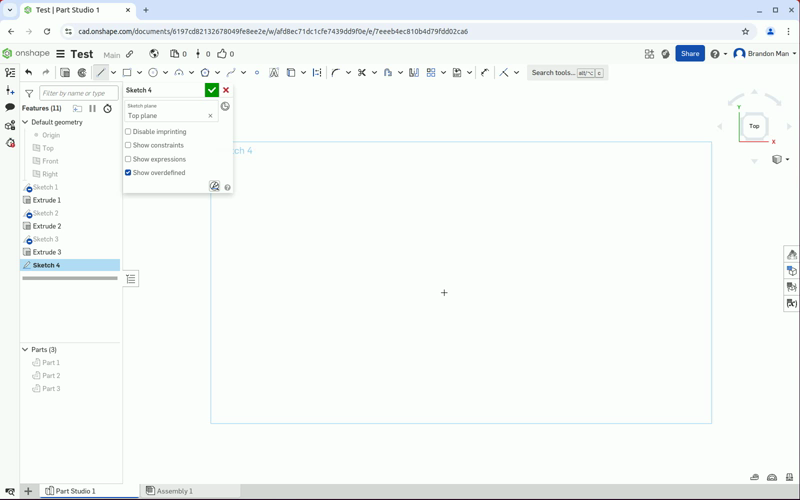
key_up(shift)
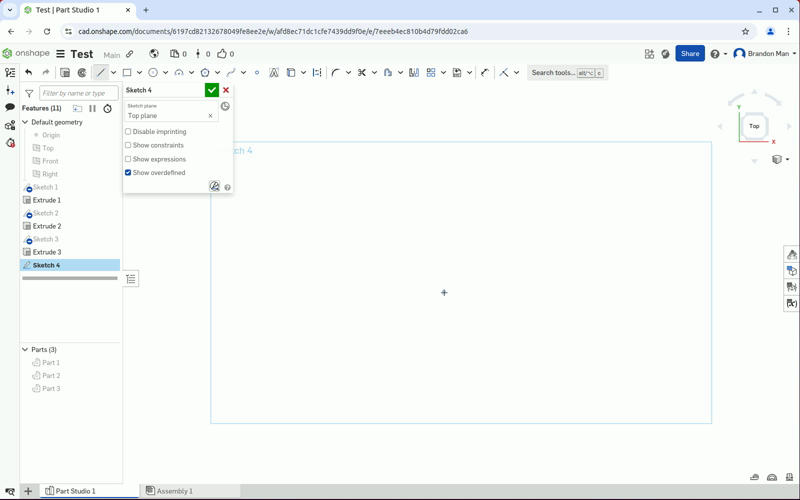
key_down(shift)
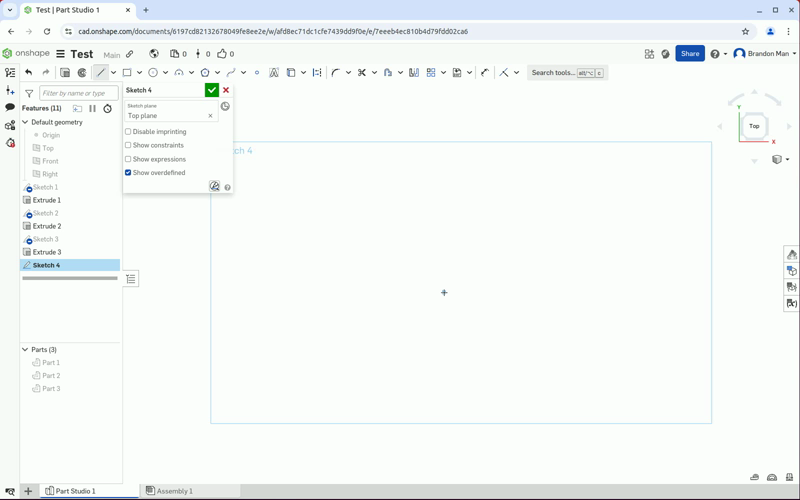
mouse_move(474, 292)
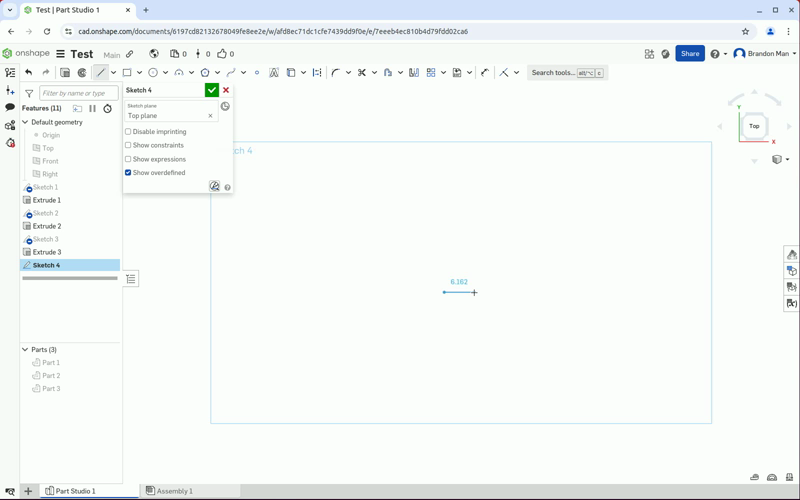
mouse_move(453, 292)
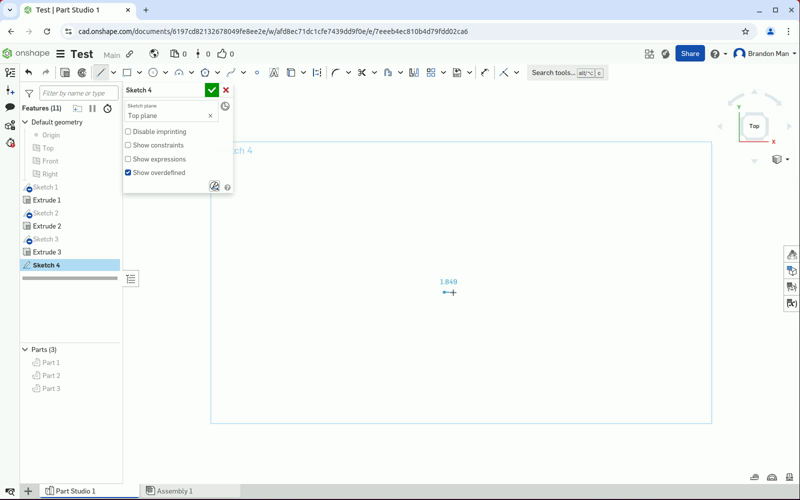
click(453, 292)
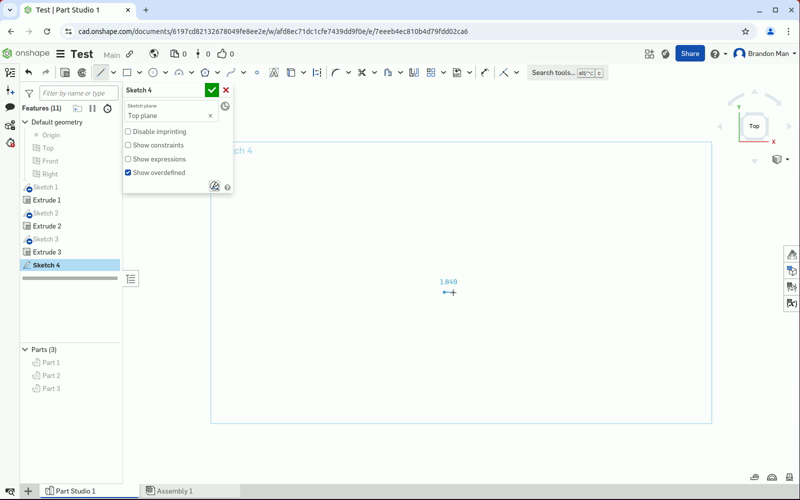
key_up(shift)
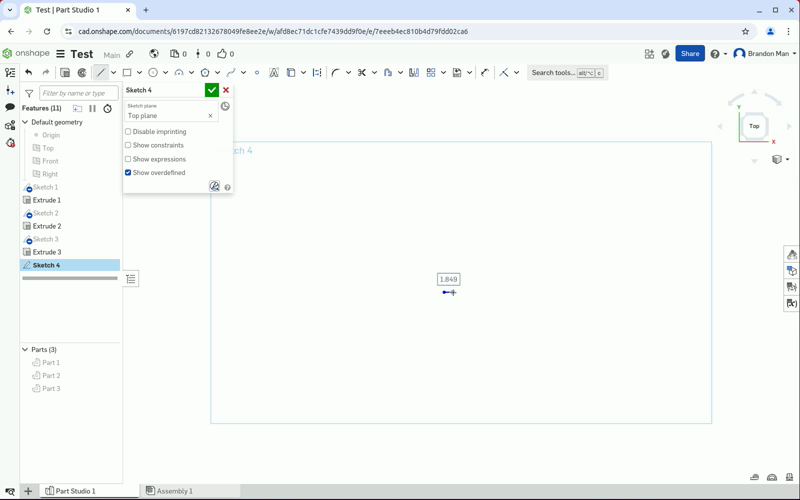
key_down(shift)
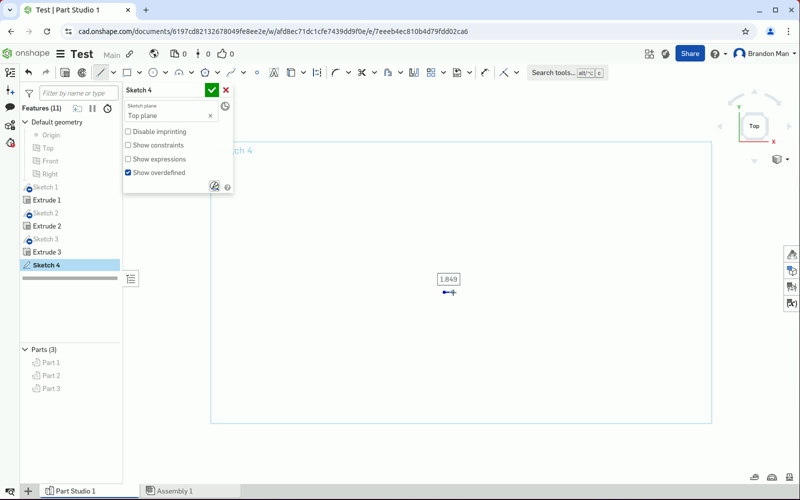
mouse_move(453, 175)
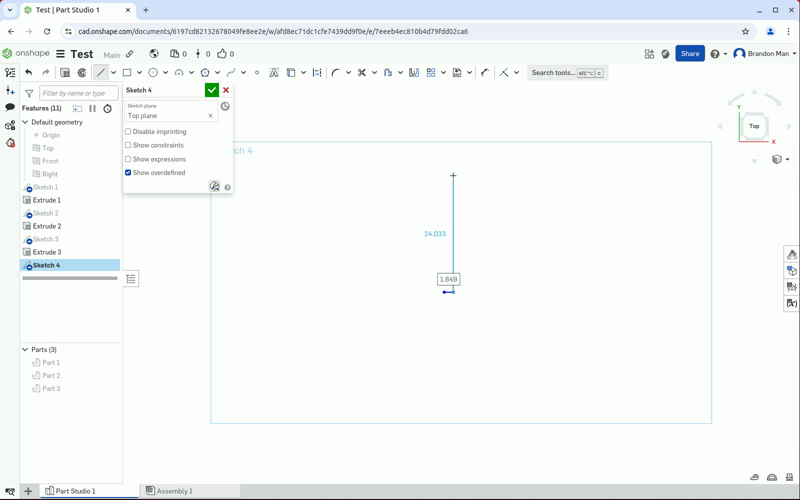
click(453, 175)
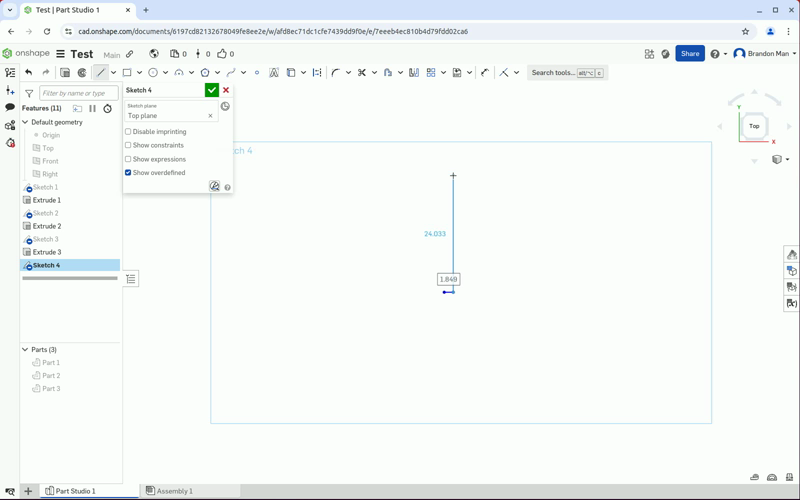
key_up(shift)
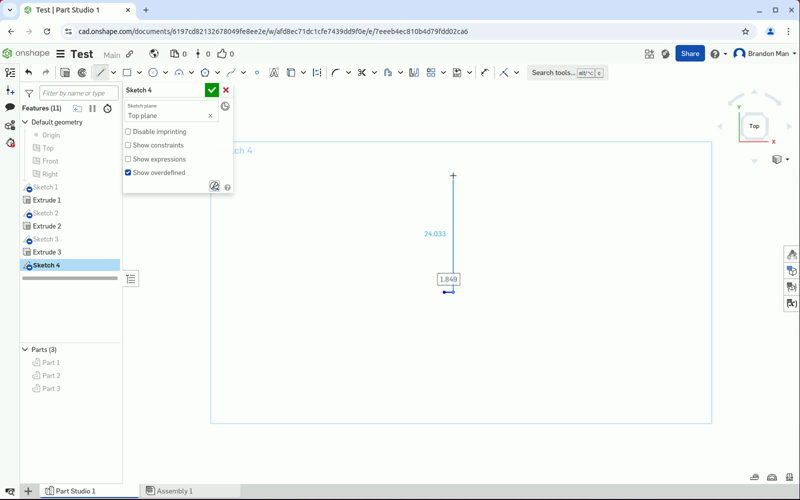
key_down(shift)
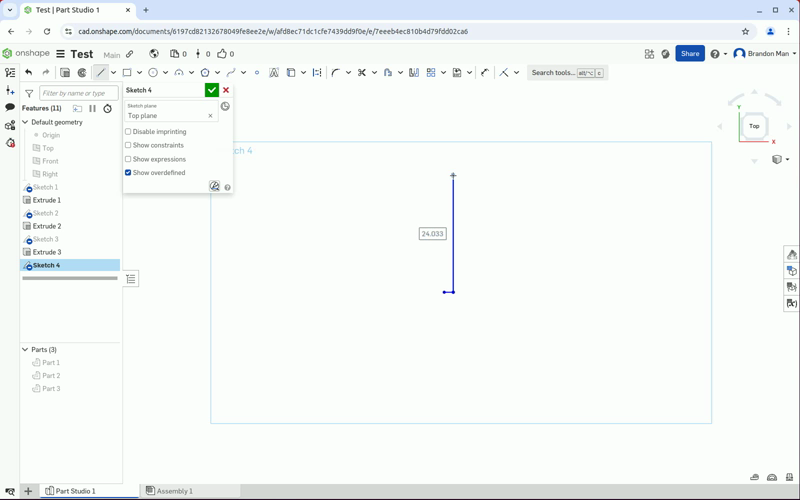
mouse_move(483, 175)
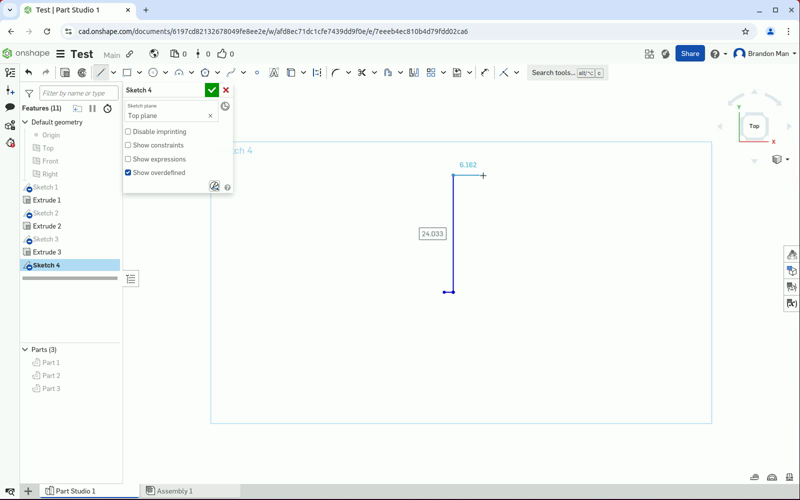
mouse_move(444, 175)
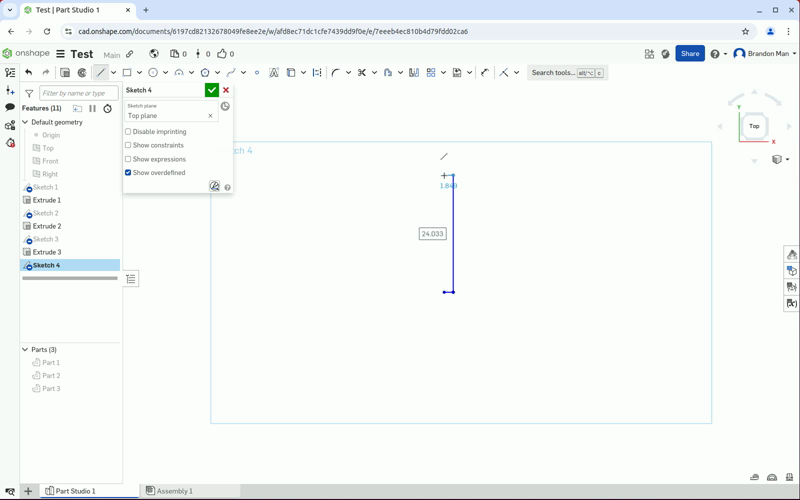
click(444, 175)
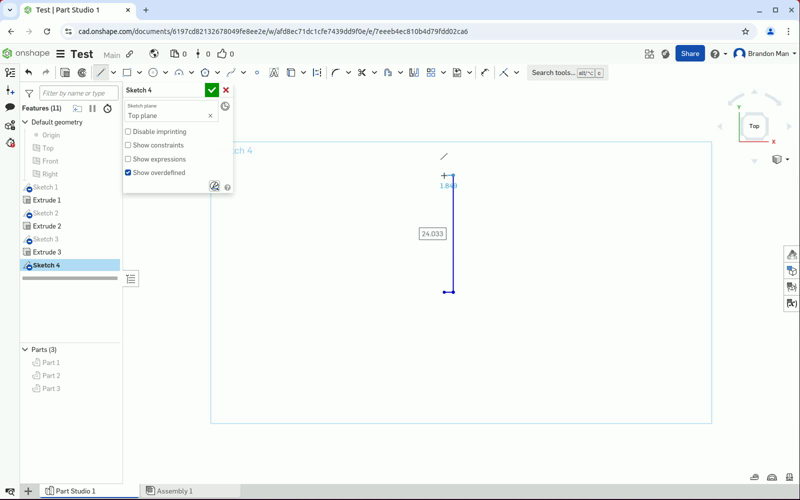
key_up(shift)
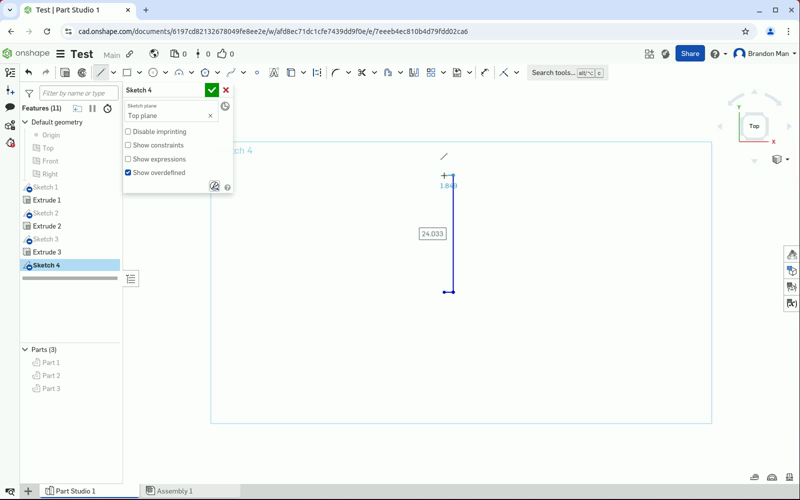
key_down(shift)
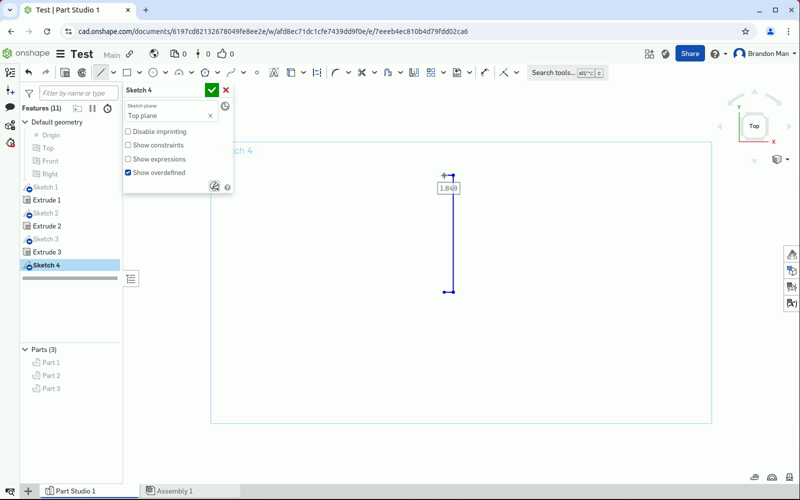
mouse_move(444, 292)
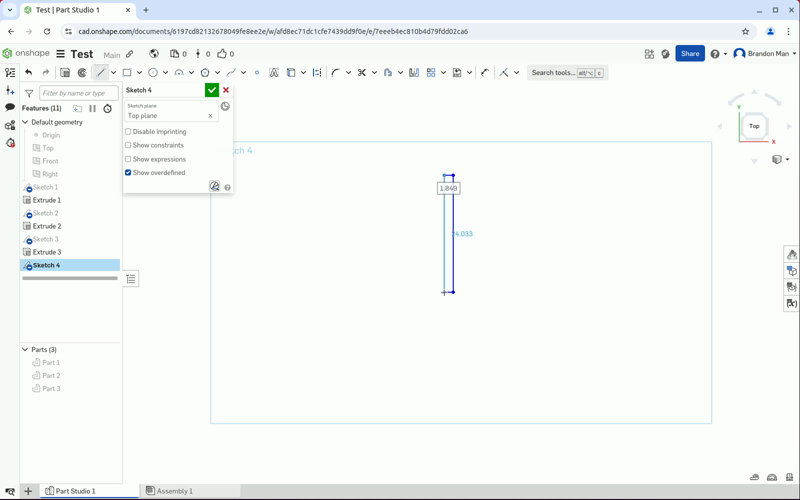
key_up(shift)
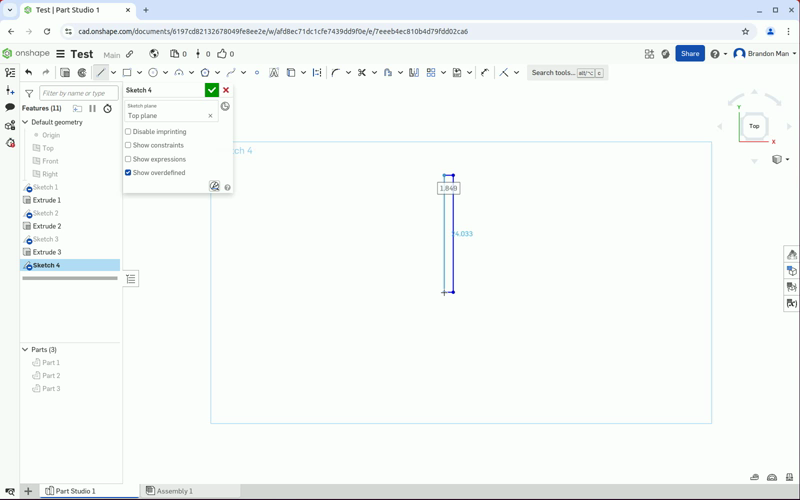
click(444, 292)
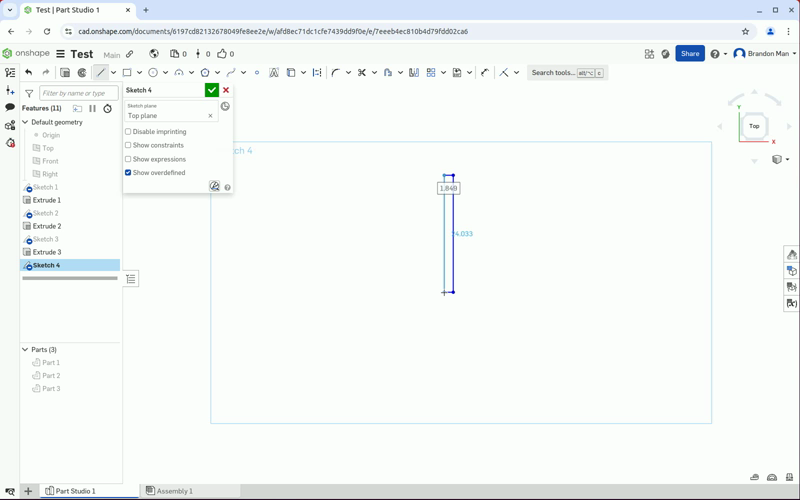
key(esc)
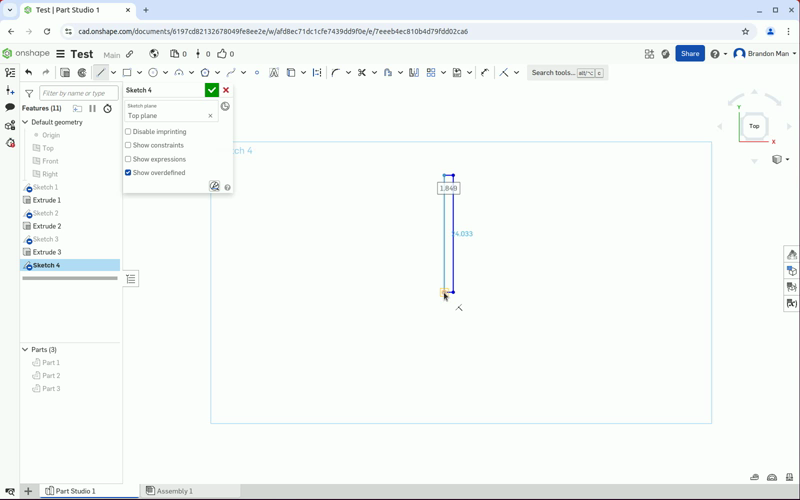
mouse_move(448, 284)
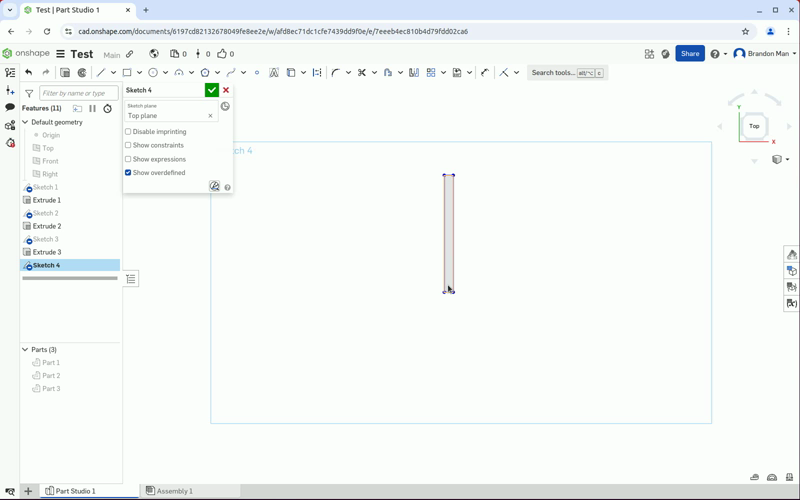
scroll(6)
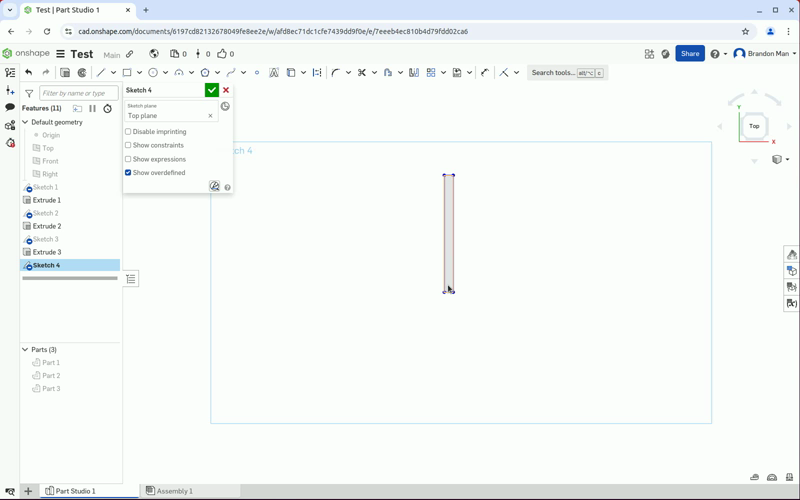
scroll(6)
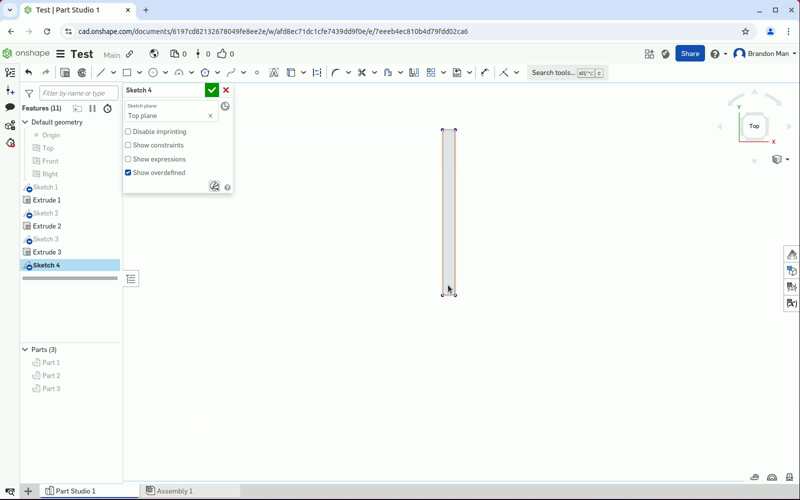
scroll(6)
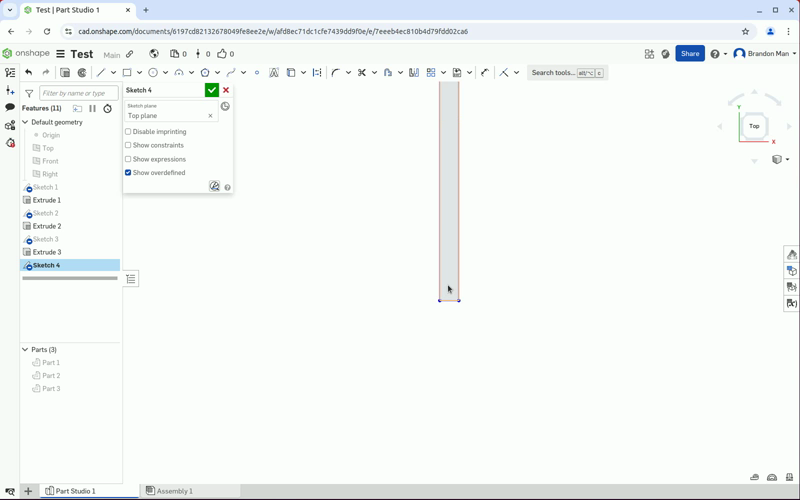
scroll(6)
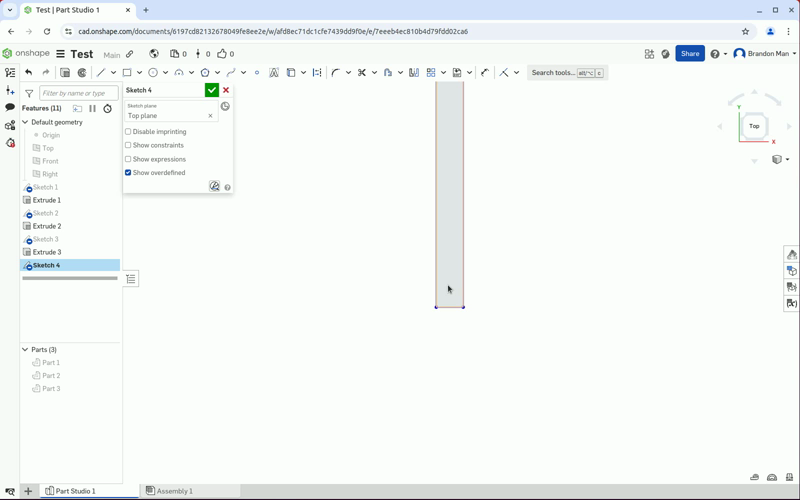
scroll(6)
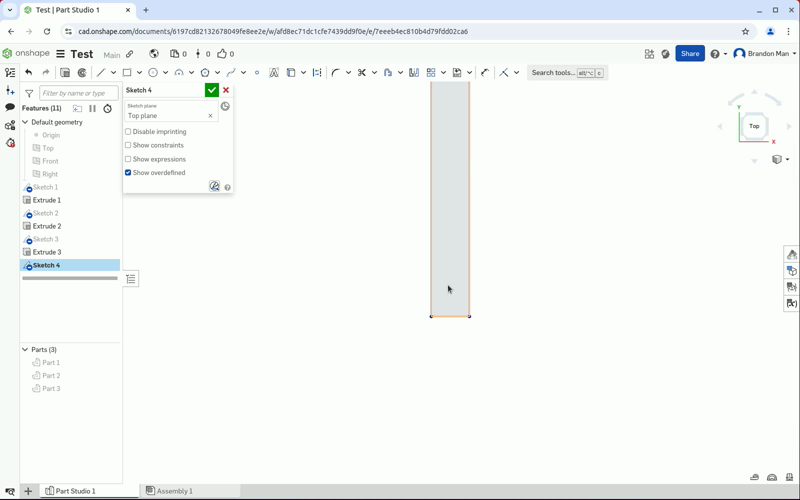
scroll(6)
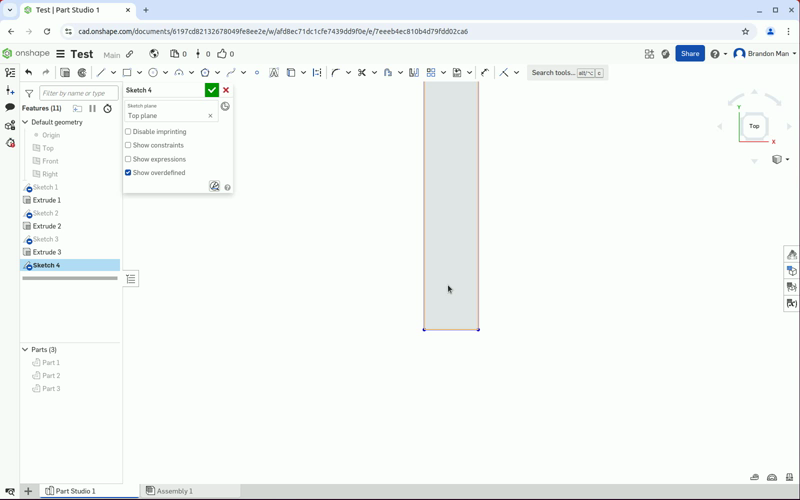
scroll(6)
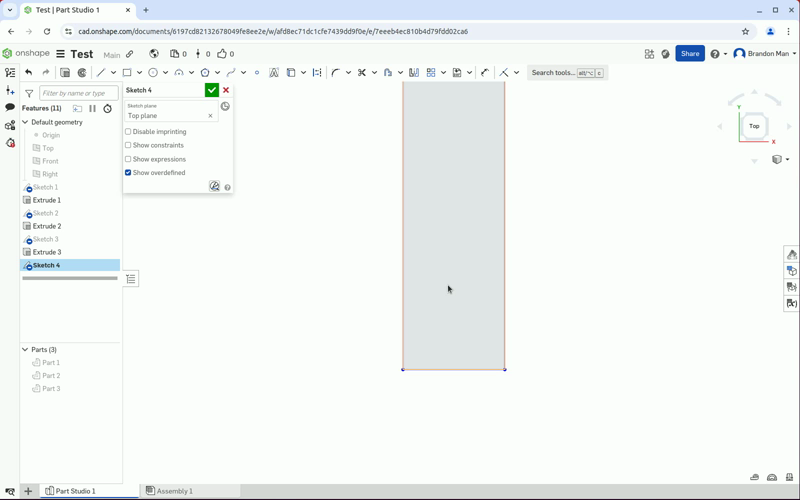
click(448, 284)
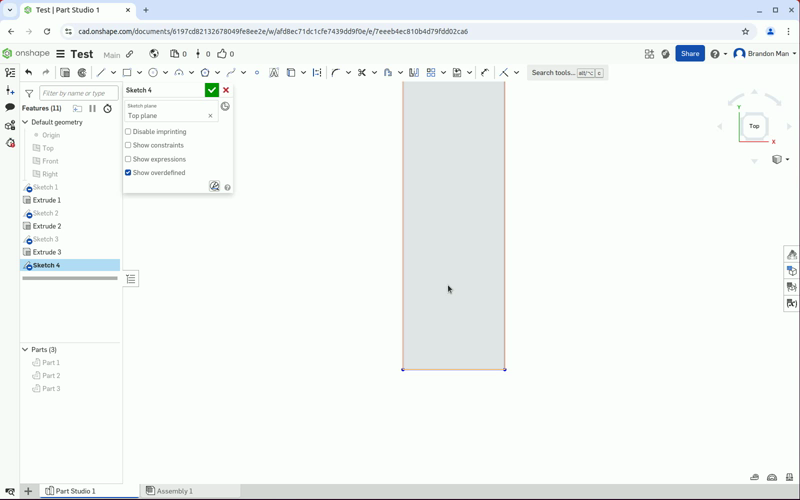
scroll(-6)
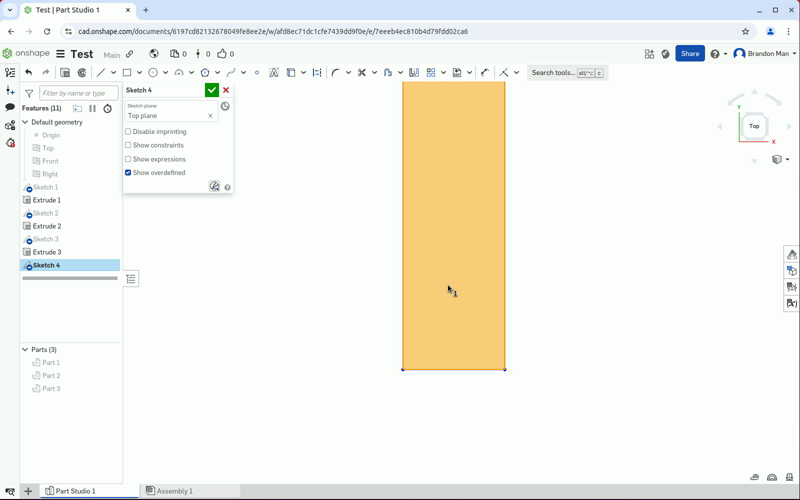
scroll(-6)
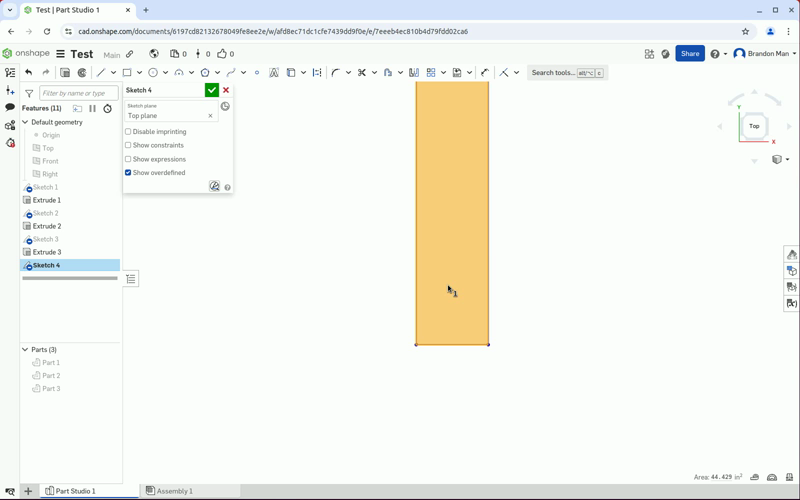
scroll(-6)
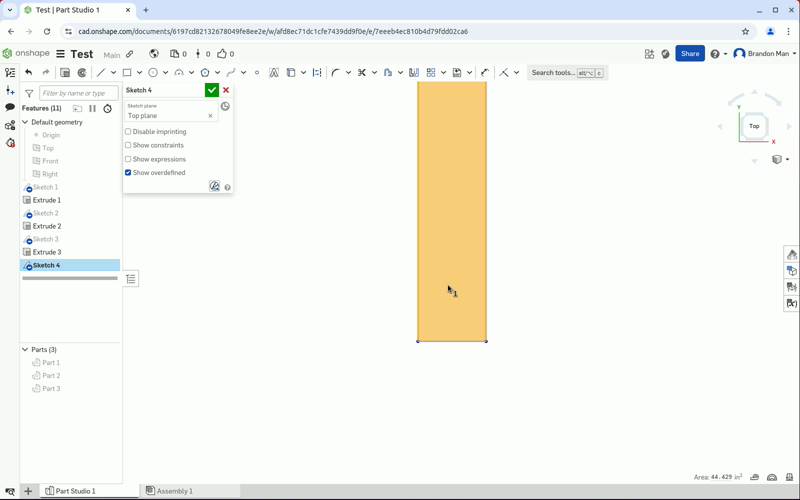
scroll(-6)
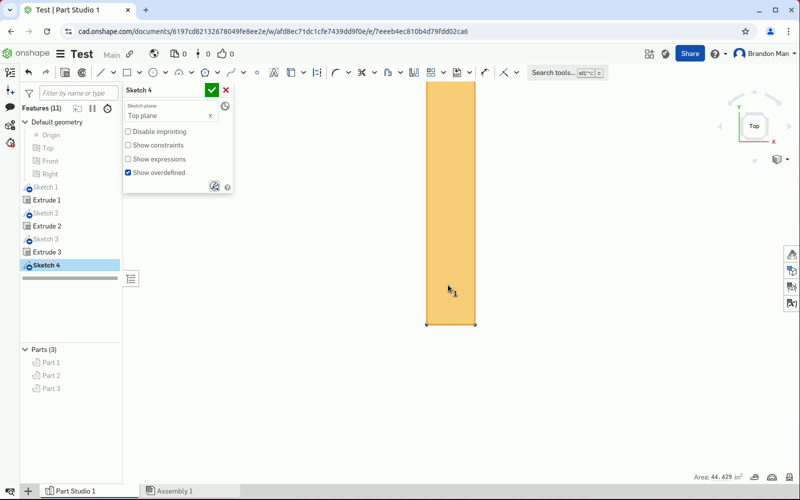
scroll(-6)
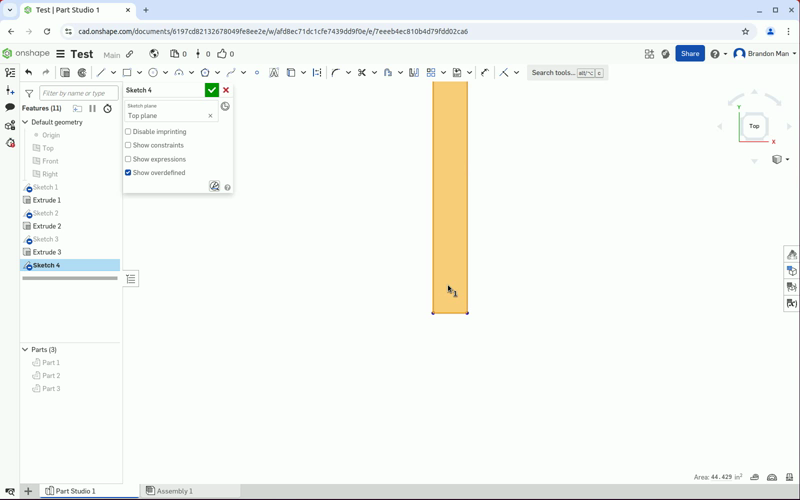
scroll(-6)
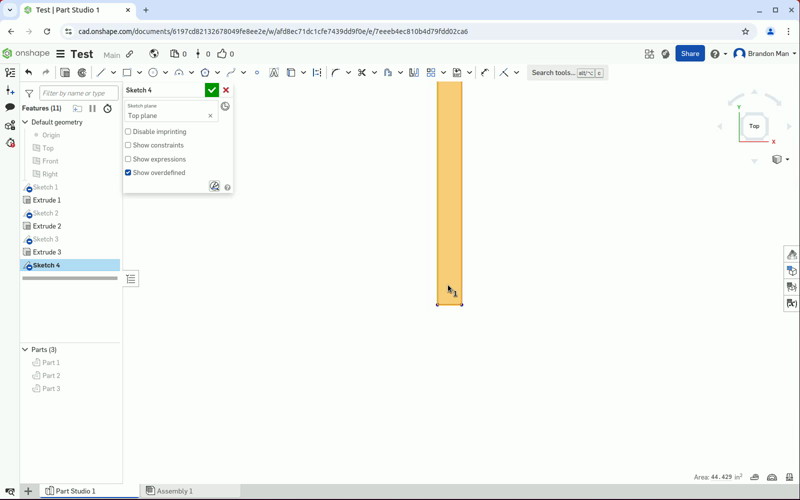
scroll(-6)
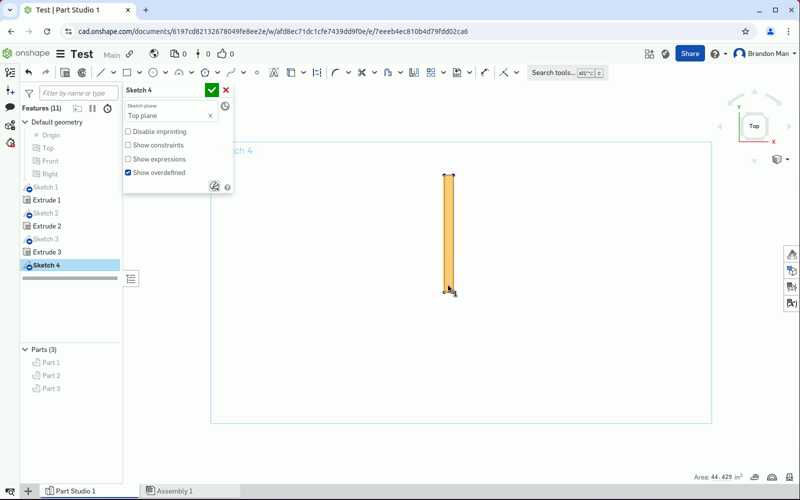
mouse_move(73, 352)
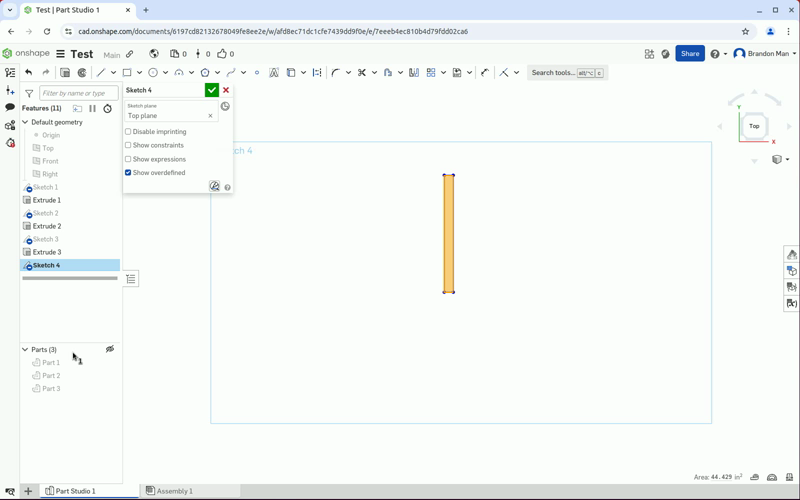
key(shift+y)
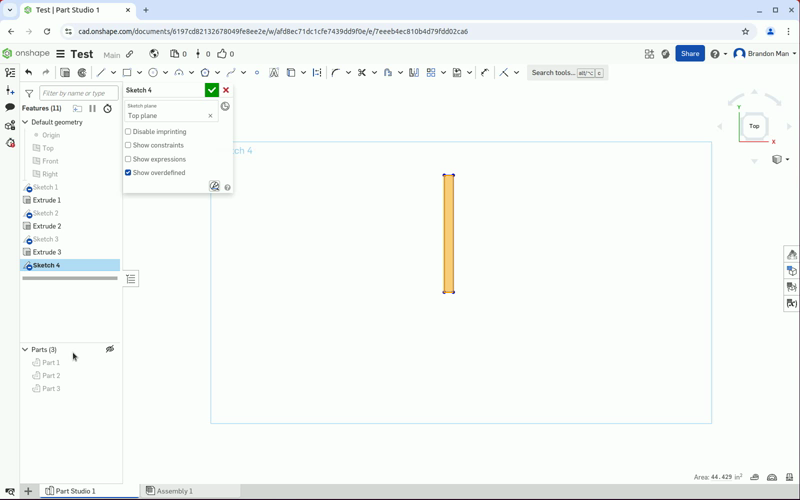
key(shift+e)
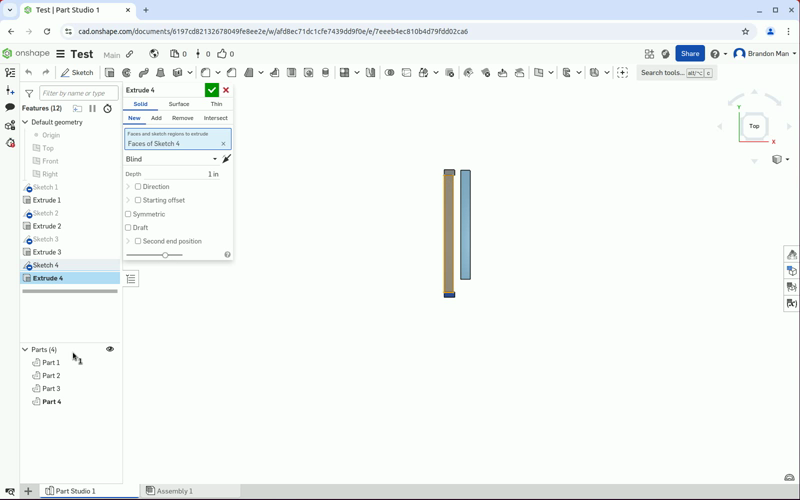
mouse_move(143, 106)
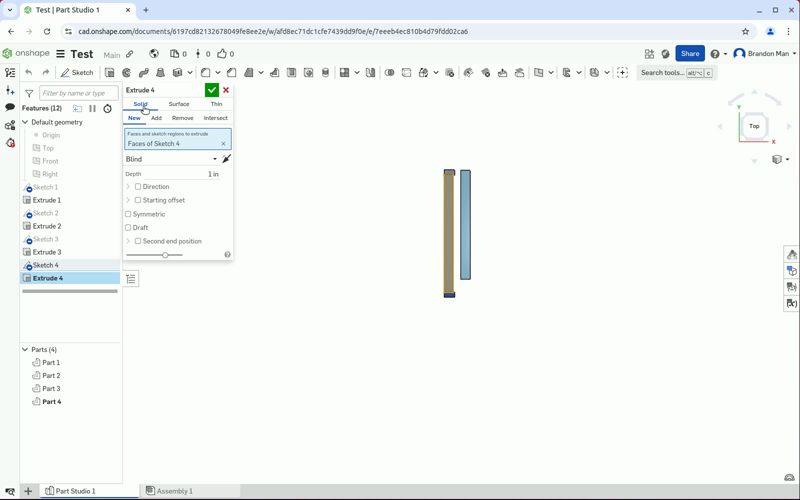
click(143, 106)
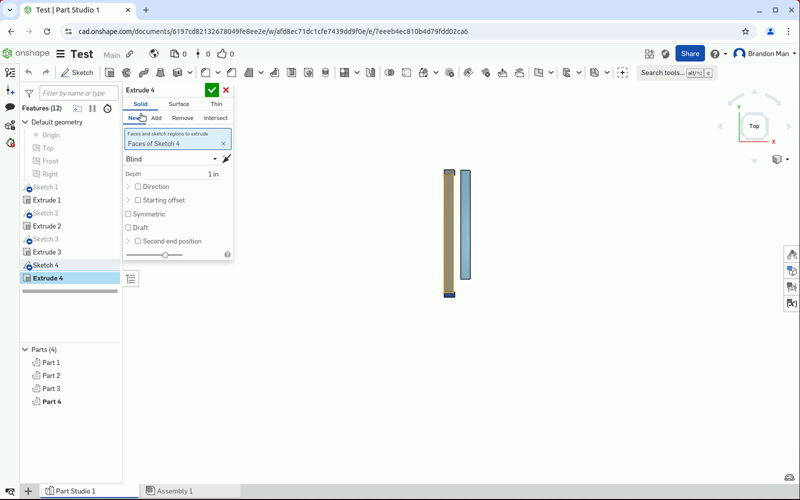
mouse_move(137, 120)
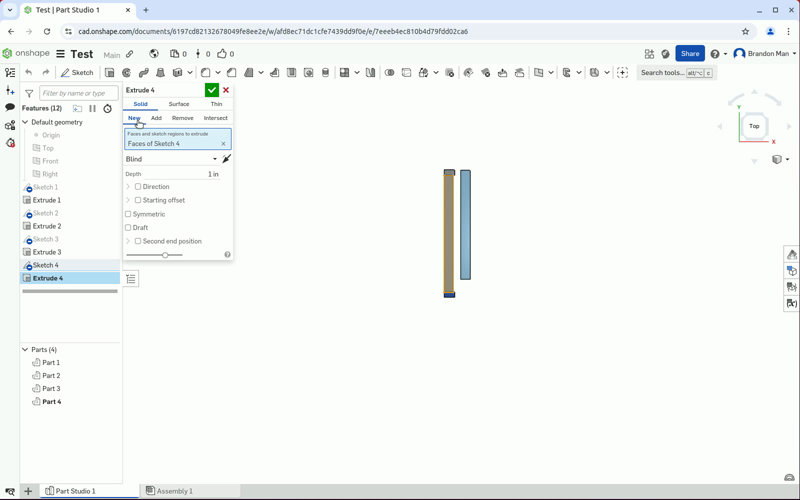
click(137, 120)
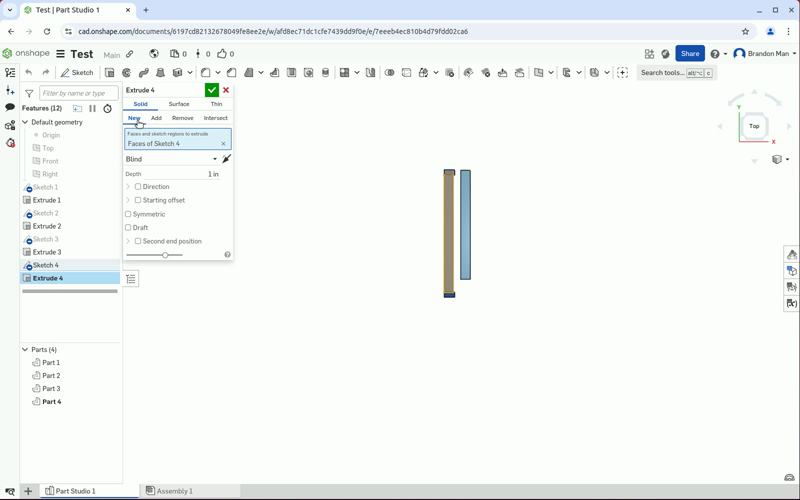
key(tab, 4)
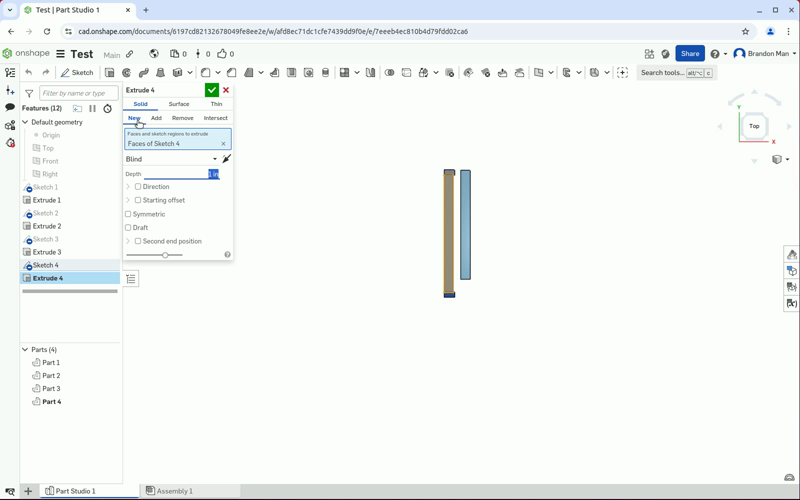
text(0.722)
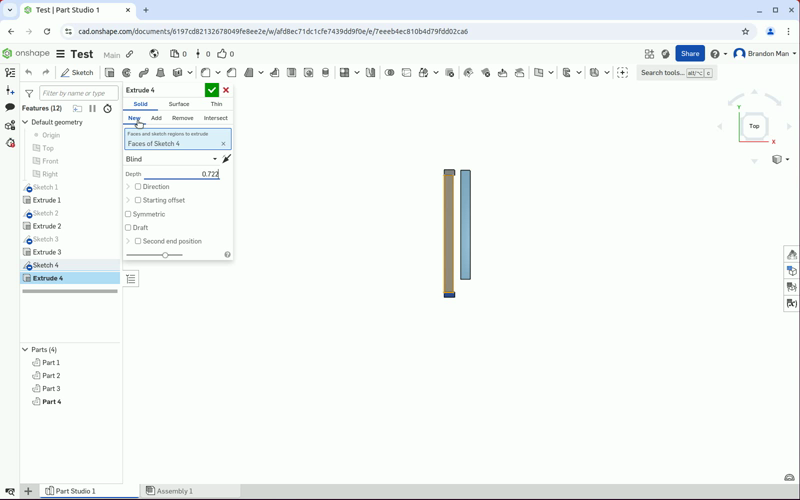
key(enter)
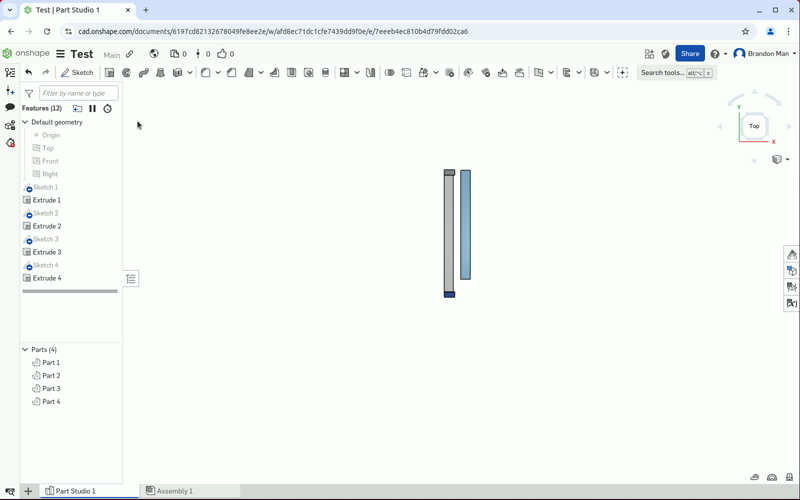
key(shift+h)
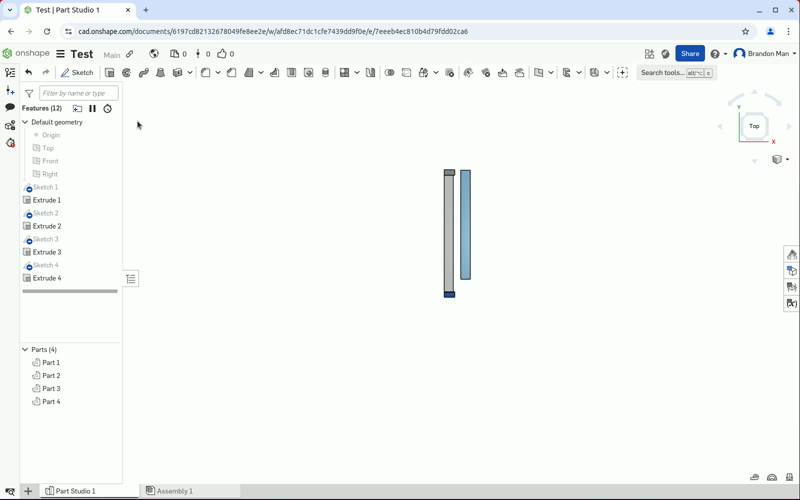
key(shift+h)
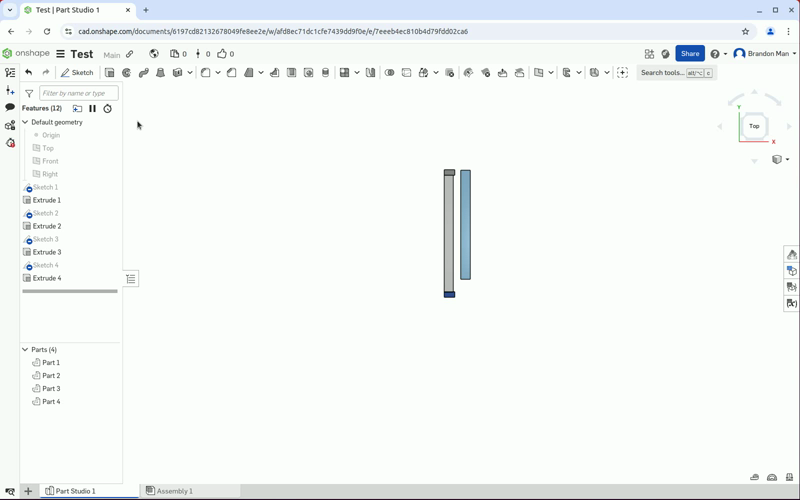
key(shift+7)
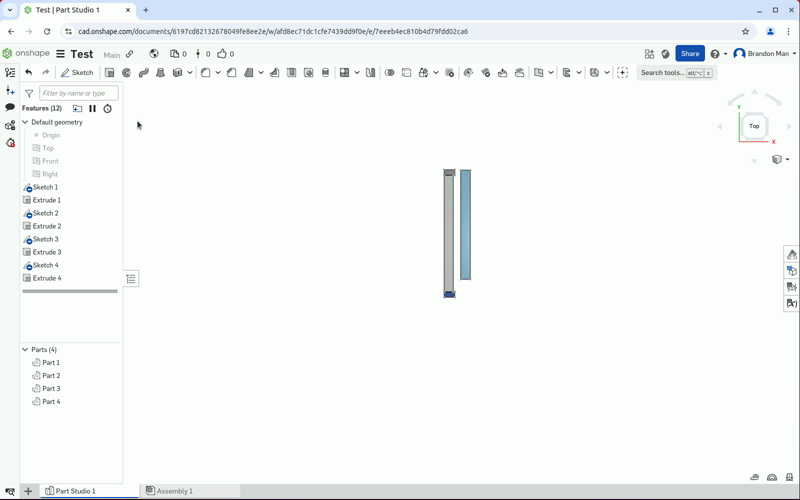
key(up, 3)
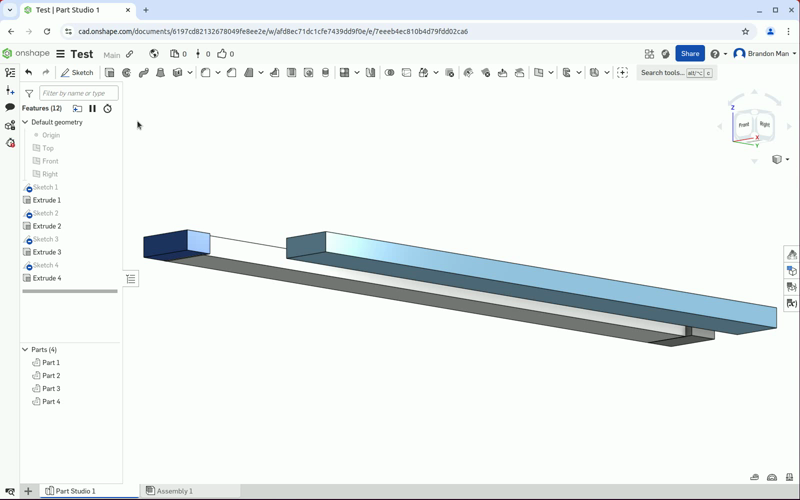
key(left, 3)
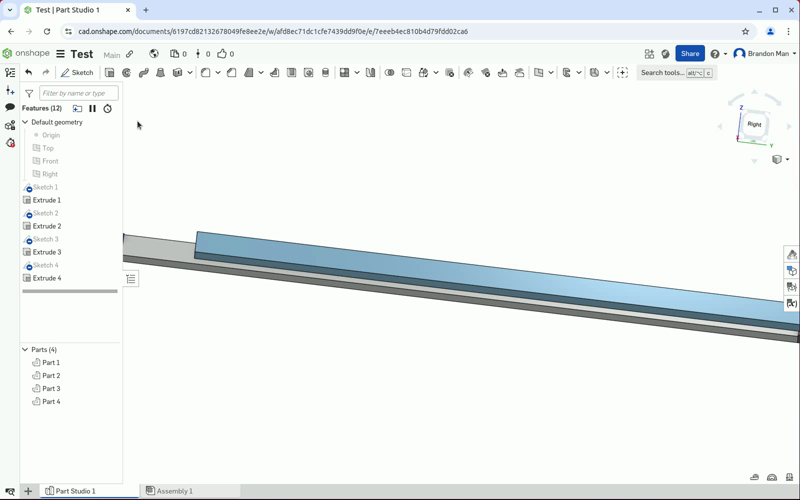
key(right, 3)
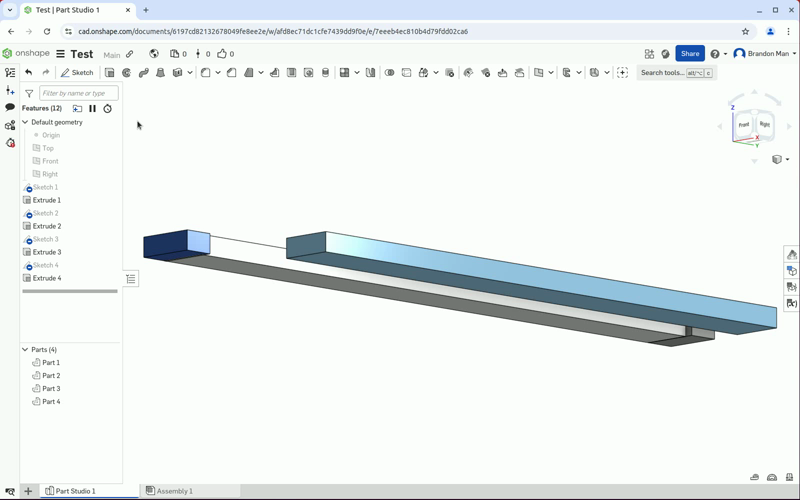
key(down, 3)
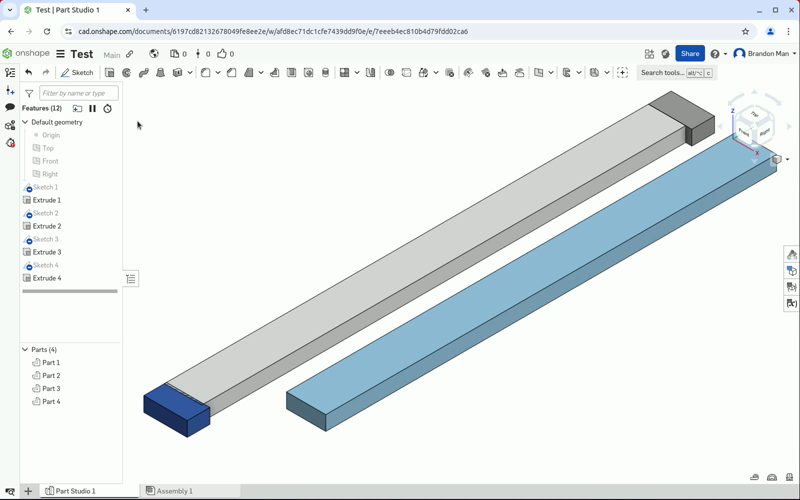
mouse_move(73, 189)
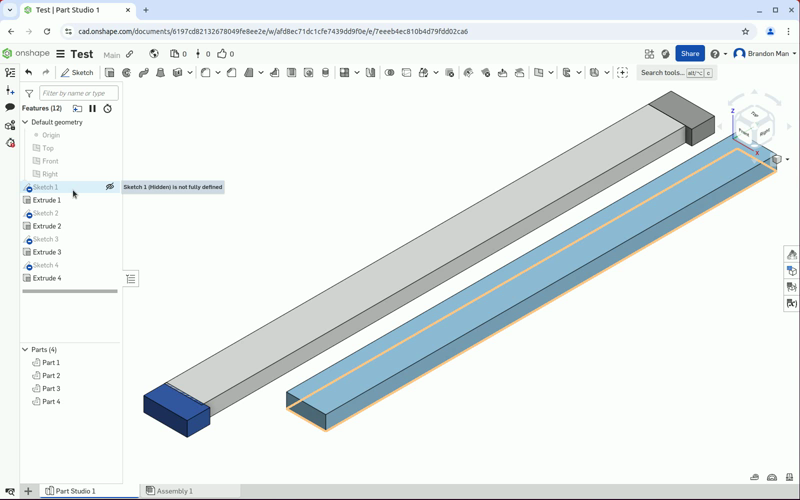
click(73, 189)